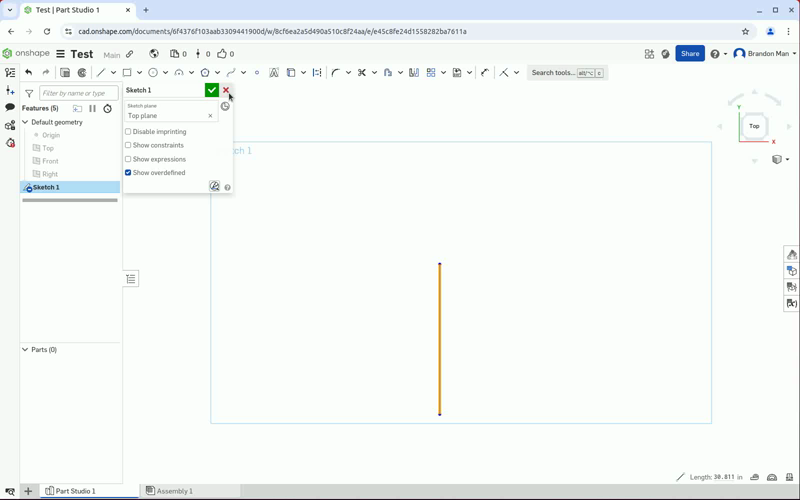
key(shift+h)
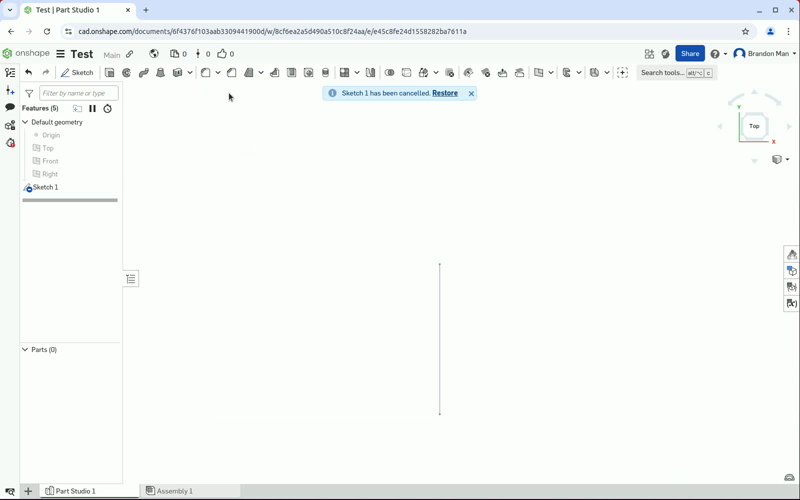
key(shift+s)
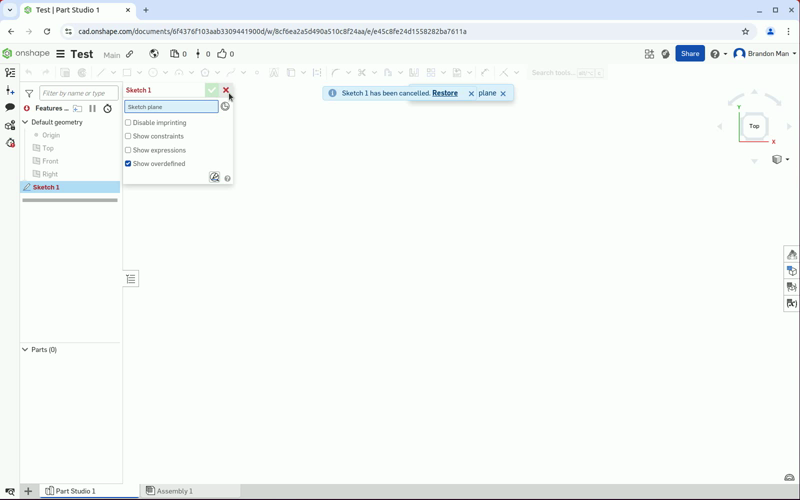
mouse_move(73, 150)
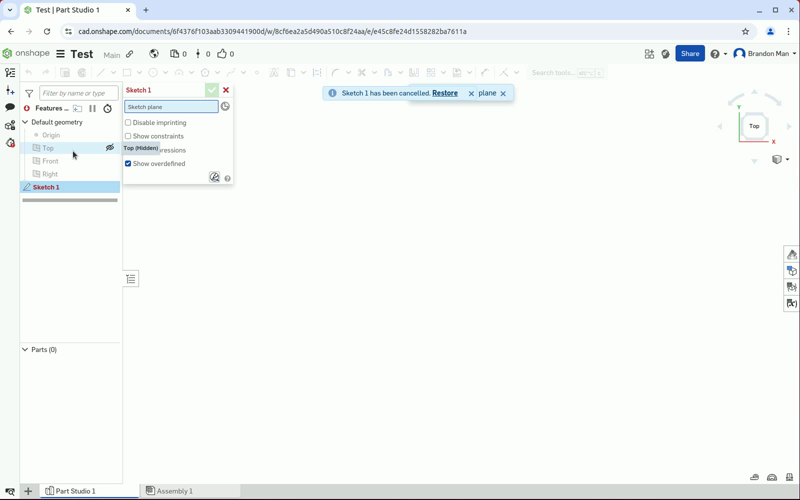
click(73, 150)
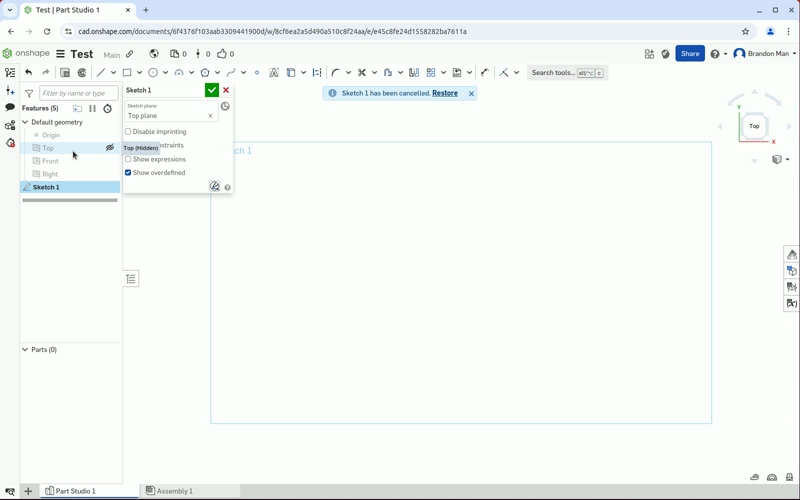
mouse_move(73, 352)
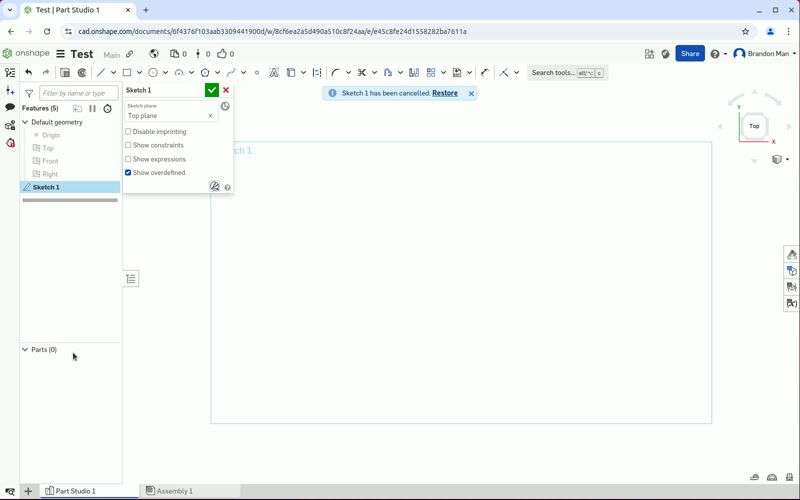
key(y)
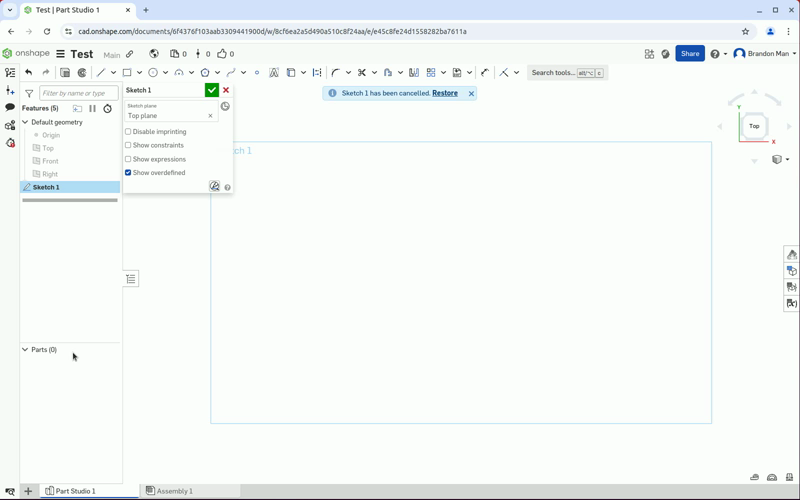
key(c)
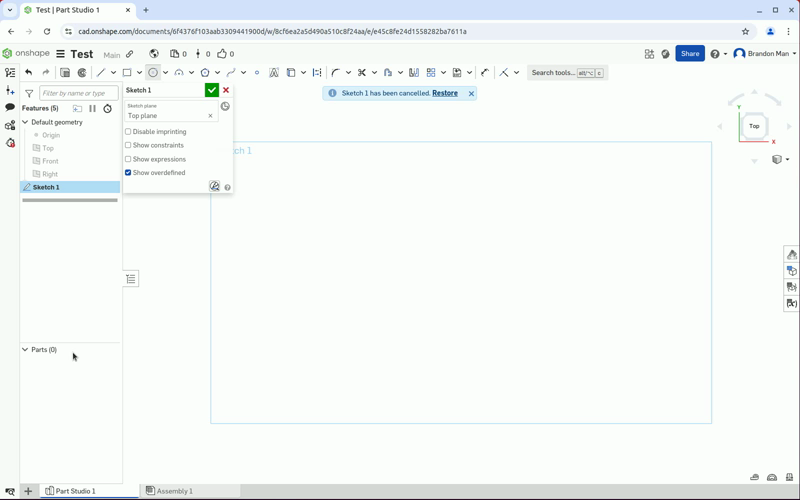
key_down(shift)
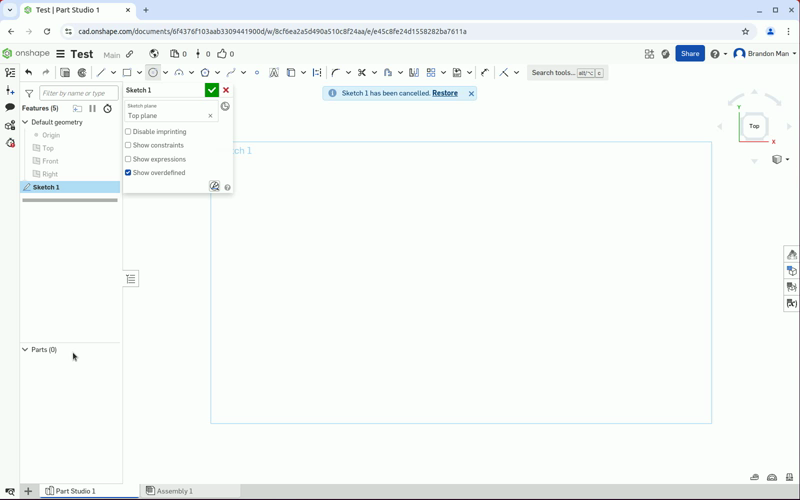
mouse_move(385, 282)
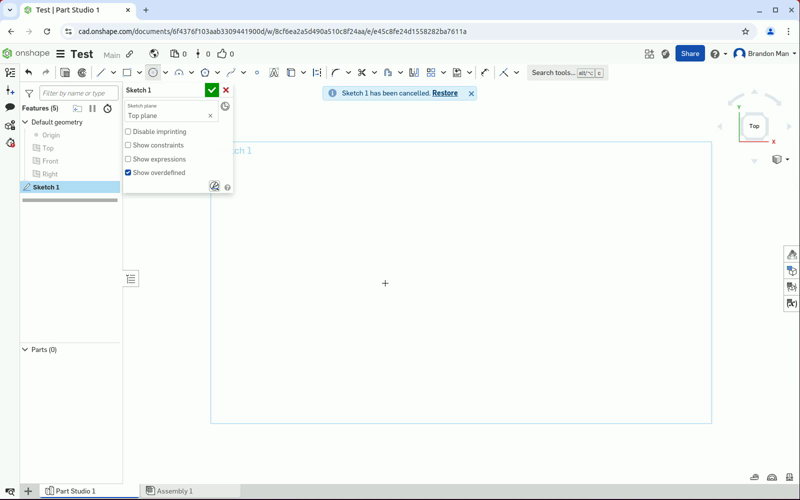
click(385, 282)
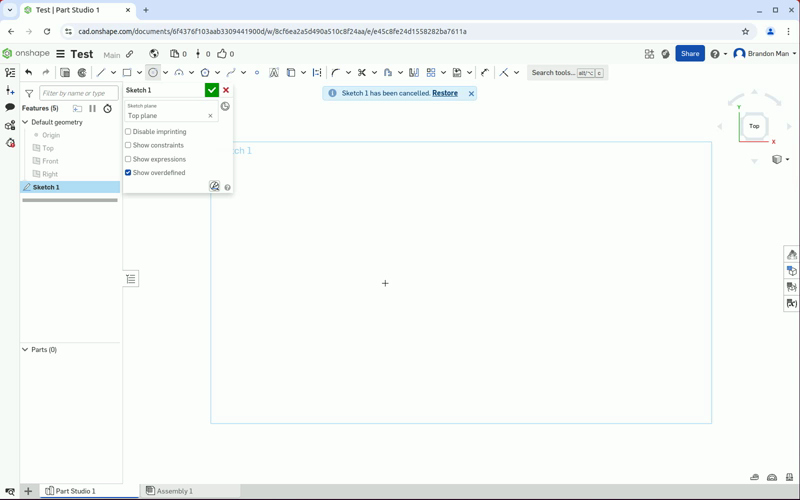
key_up(shift)
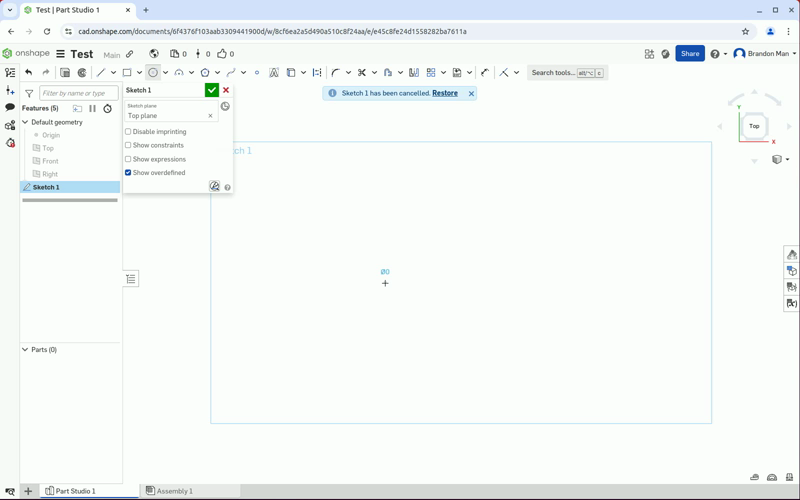
mouse_move(422, 282)
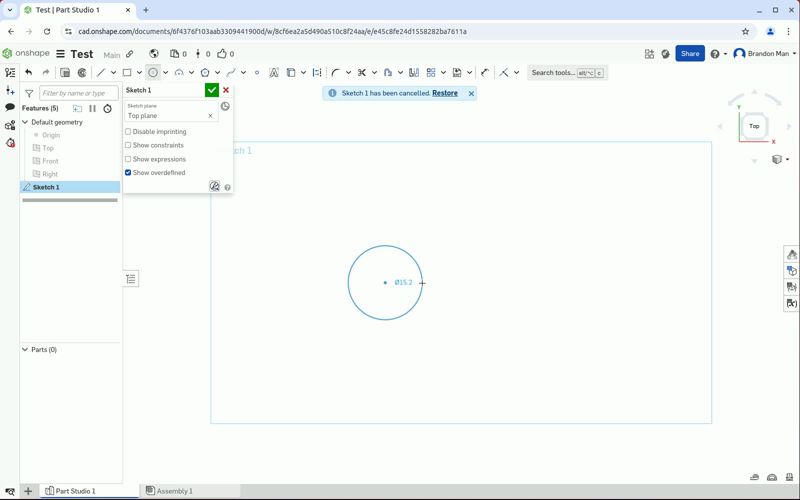
click(422, 282)
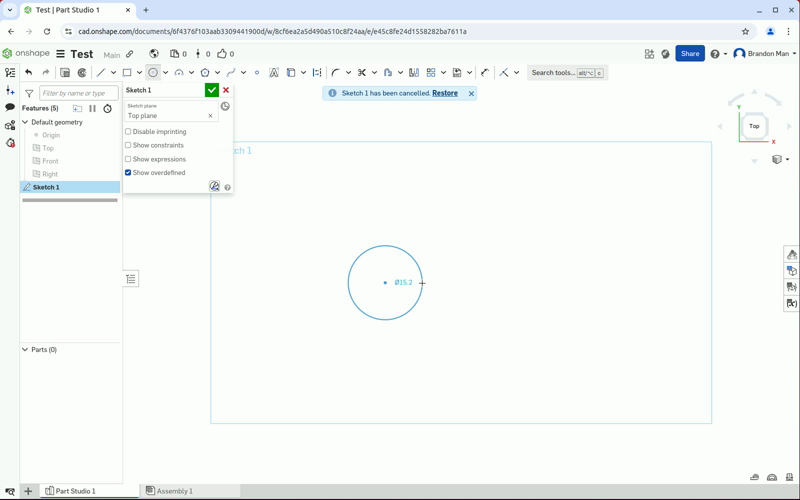
key(esc)
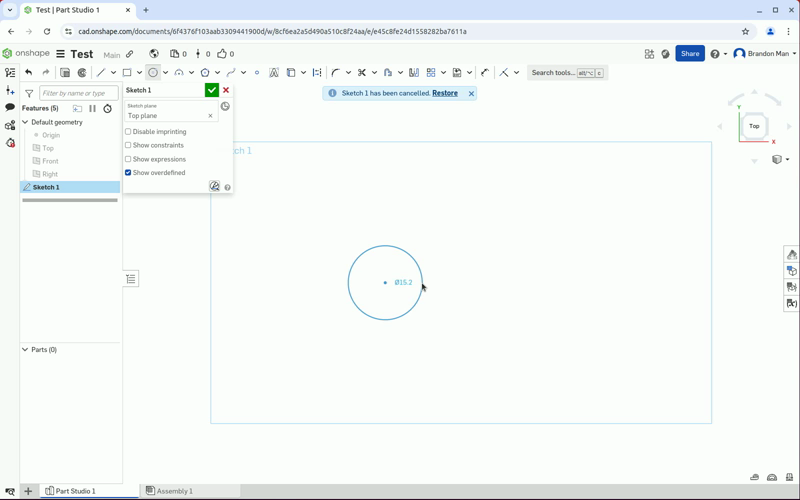
key(c)
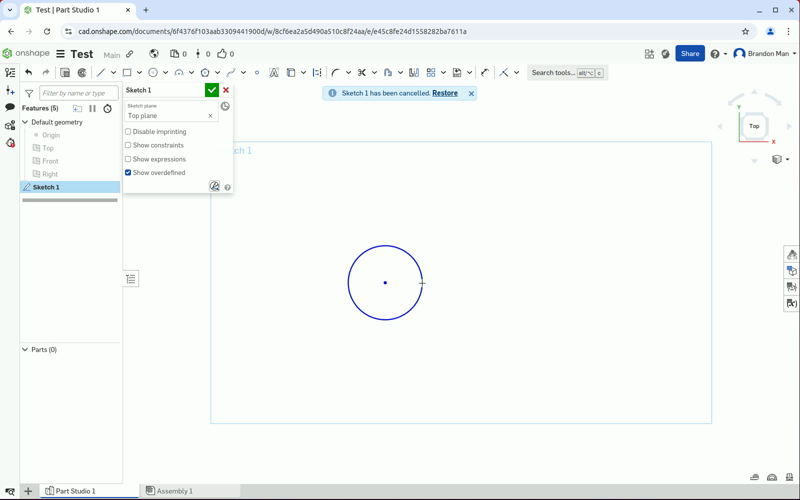
key_down(shift)
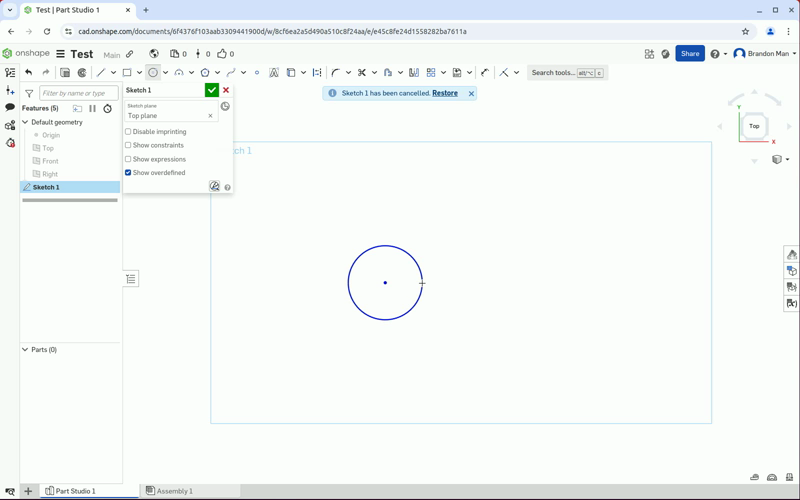
mouse_move(385, 282)
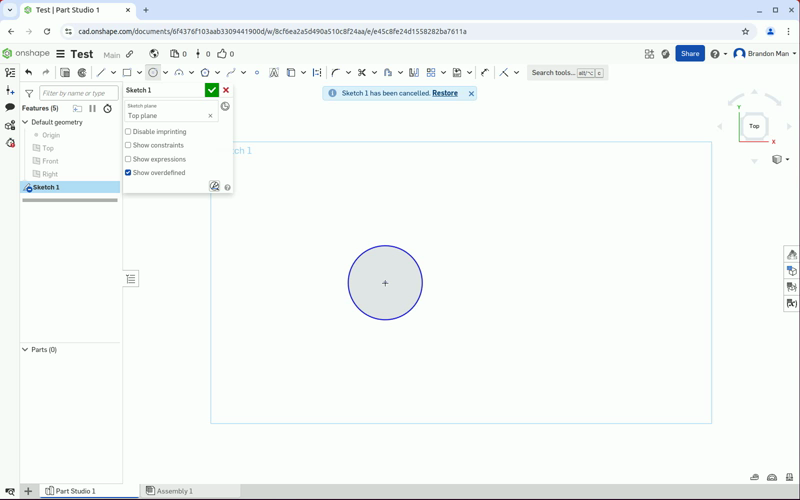
click(385, 282)
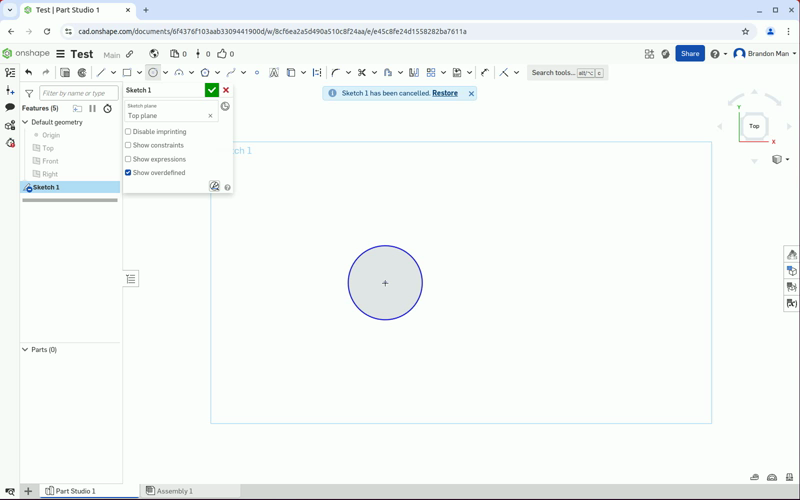
key_up(shift)
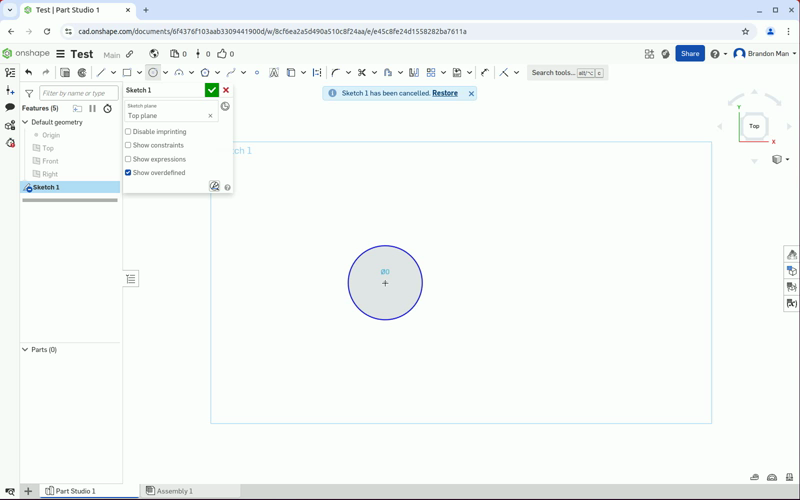
mouse_move(412, 282)
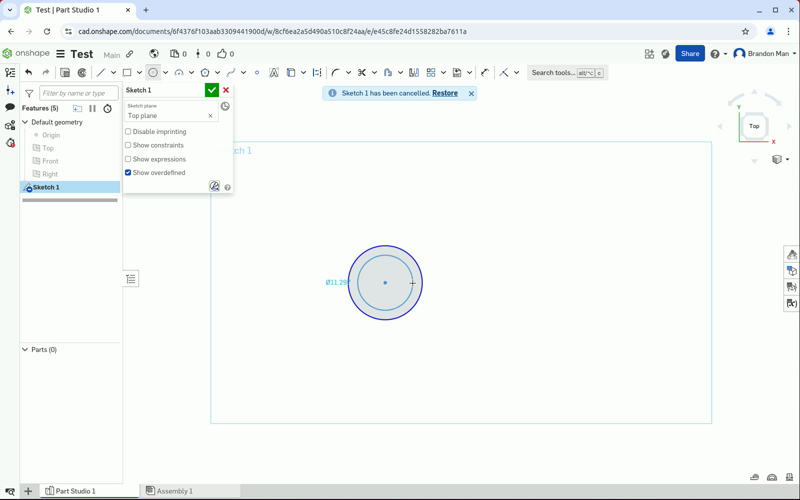
click(412, 282)
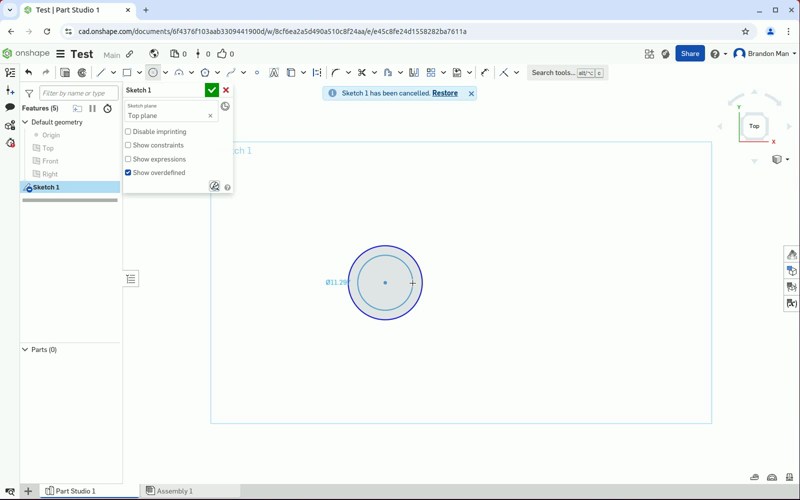
key(esc)
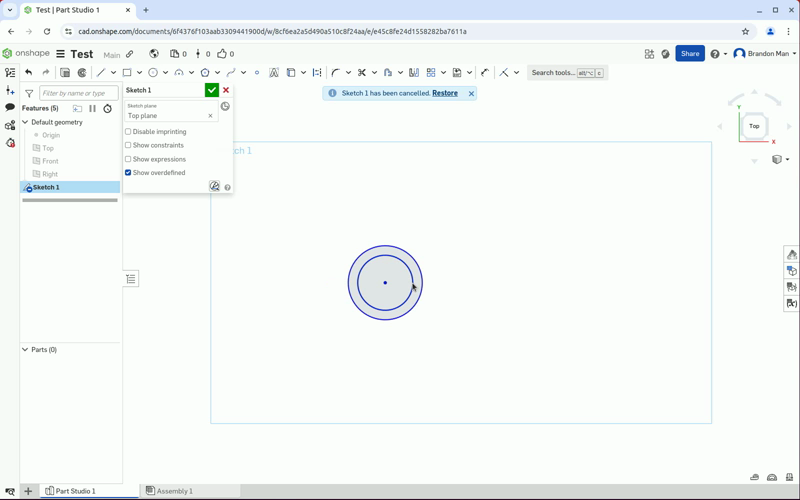
mouse_move(377, 248)
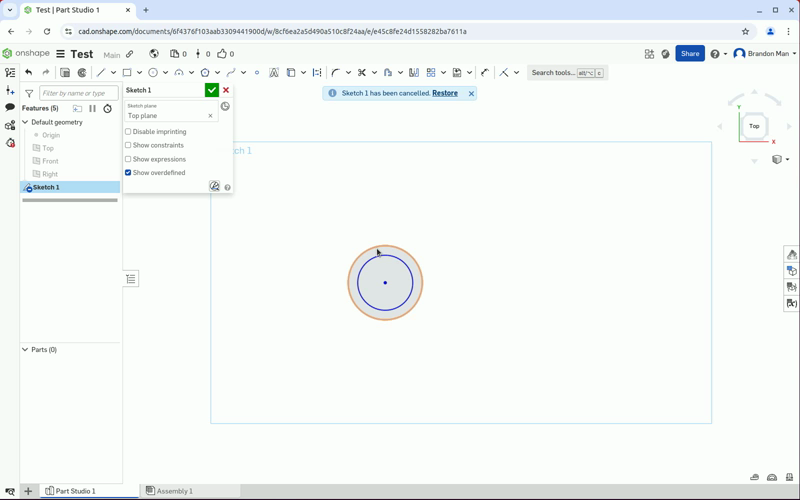
click(377, 248)
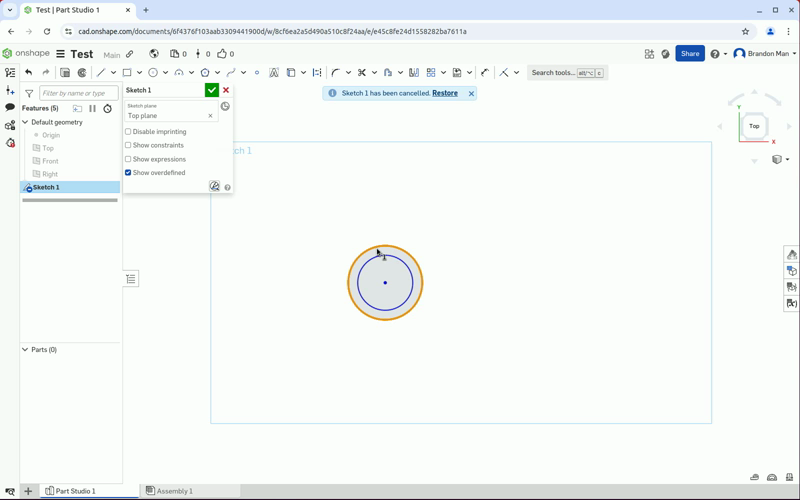
mouse_move(73, 352)
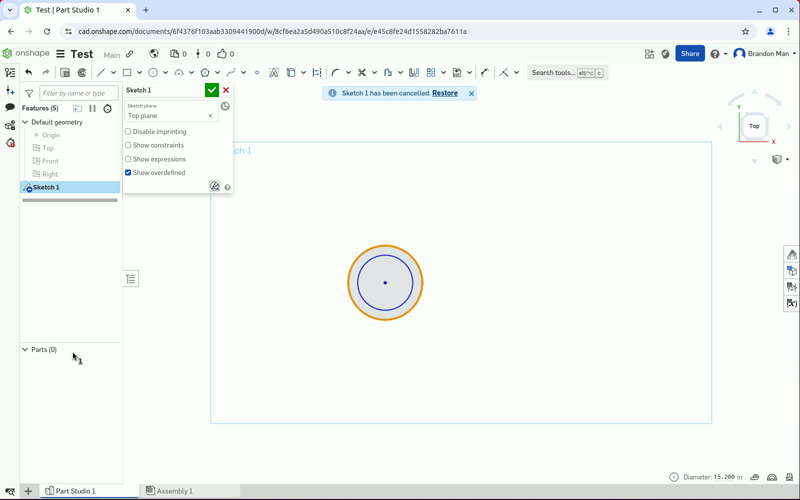
key(shift+y)
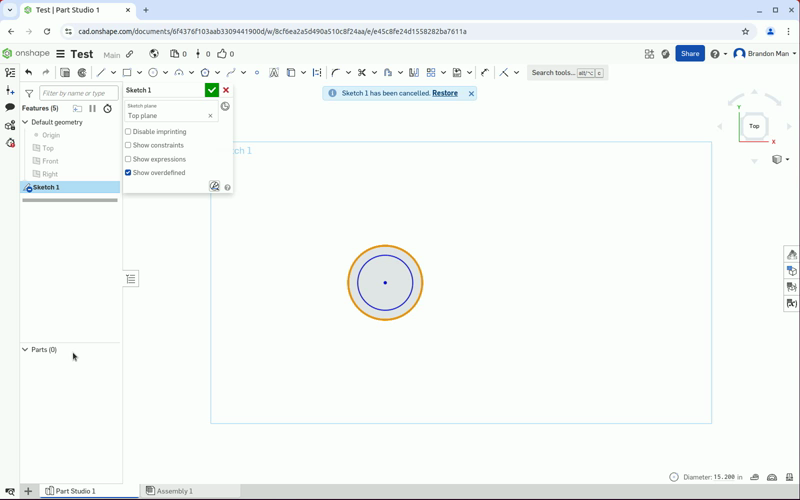
key(shift+e)
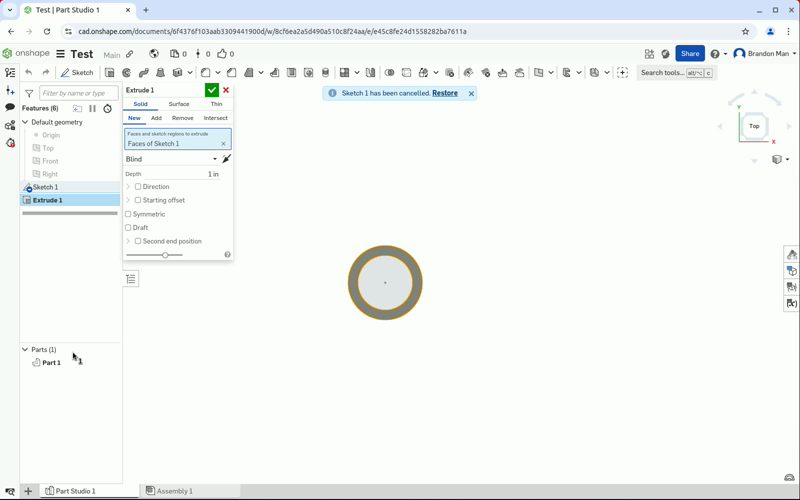
mouse_move(143, 106)
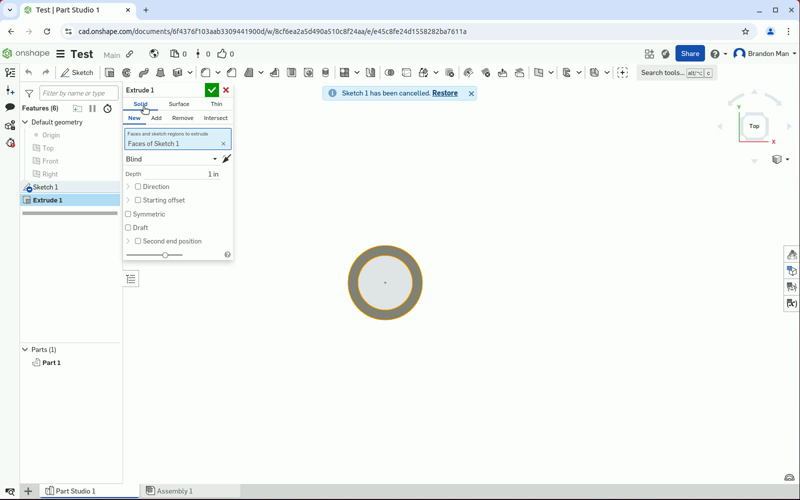
click(143, 106)
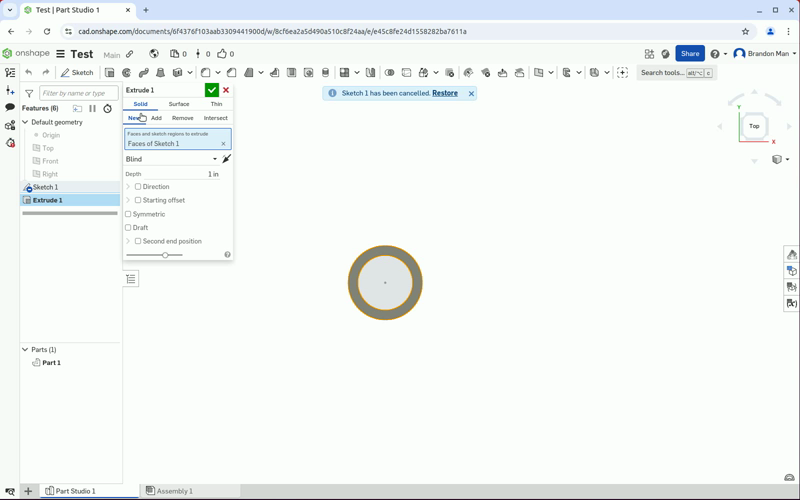
mouse_move(137, 120)
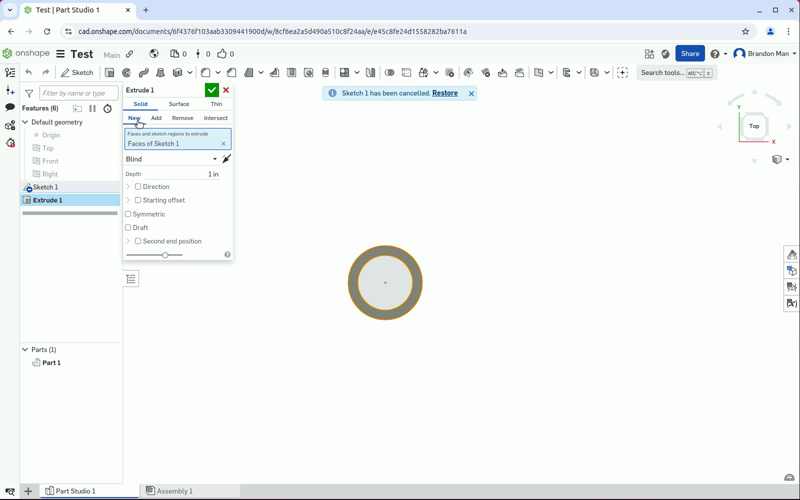
click(137, 120)
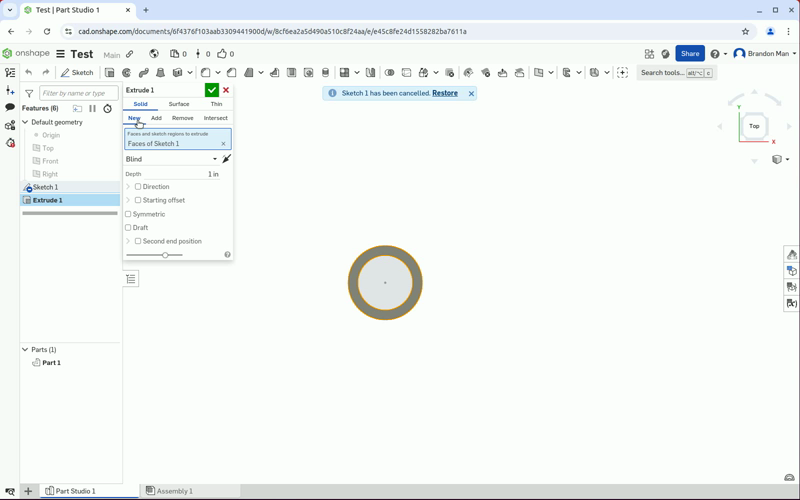
key(tab, 4)
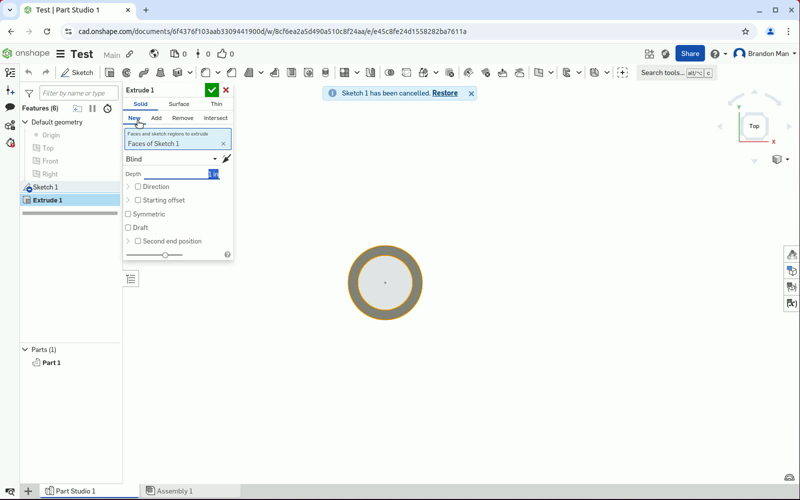
text(6.499)
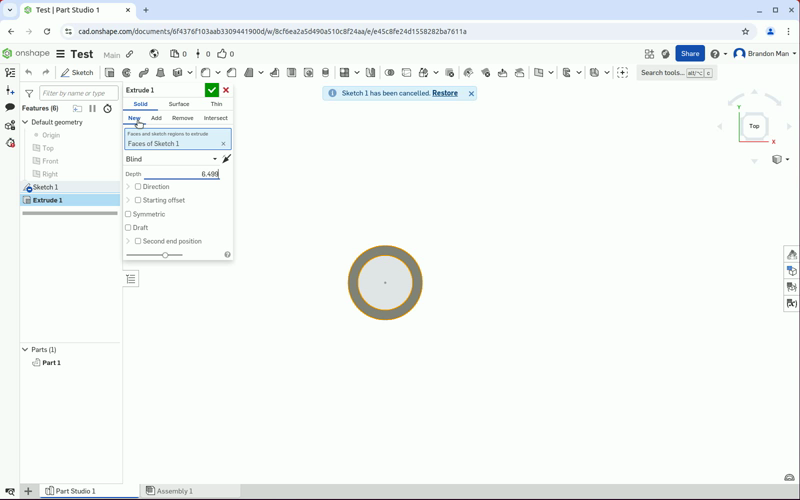
key(enter)
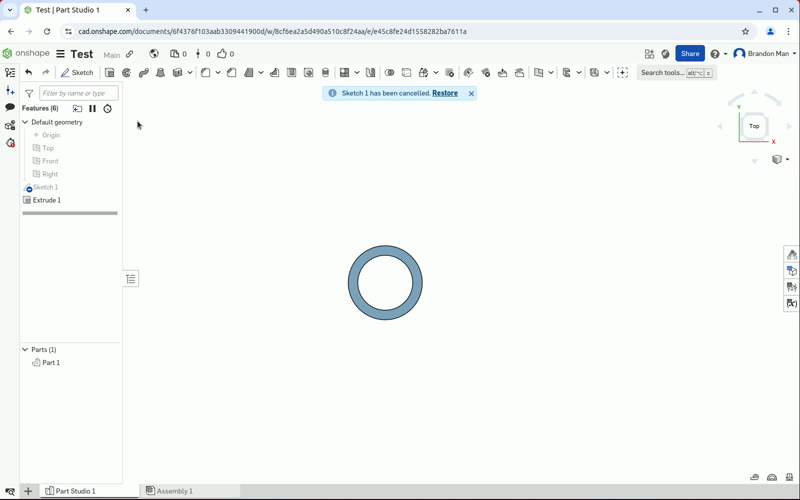
key(shift+h)
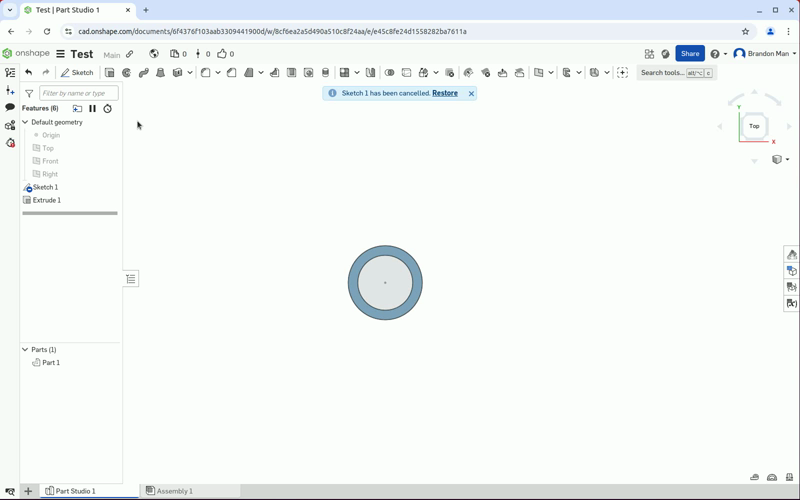
key(shift+h)
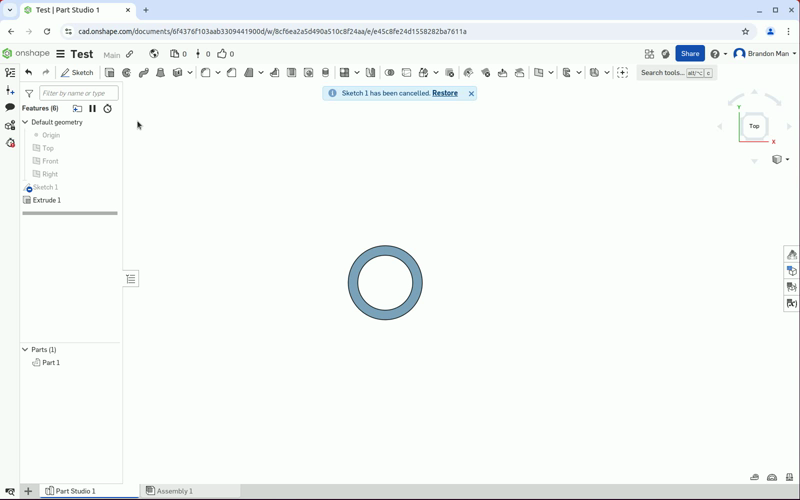
mouse_move(73, 189)
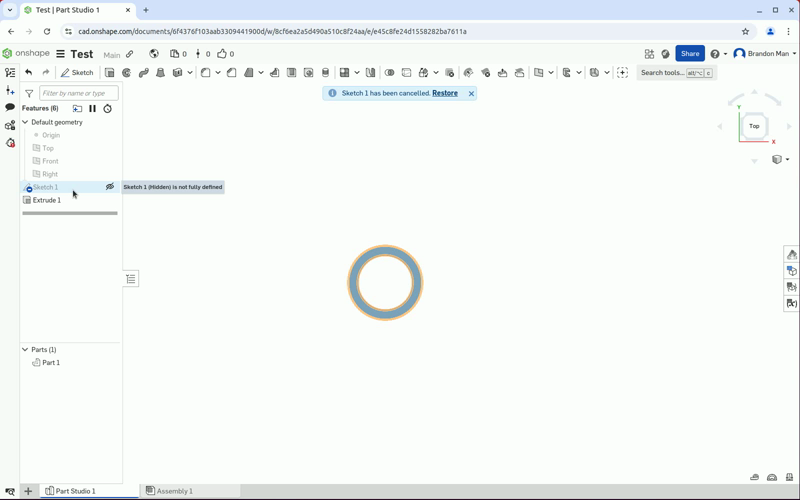
click(73, 189)
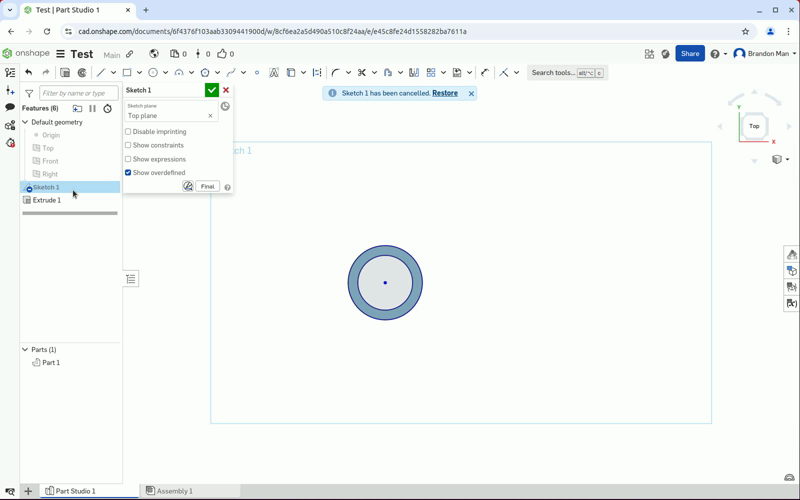
mouse_move(229, 92)
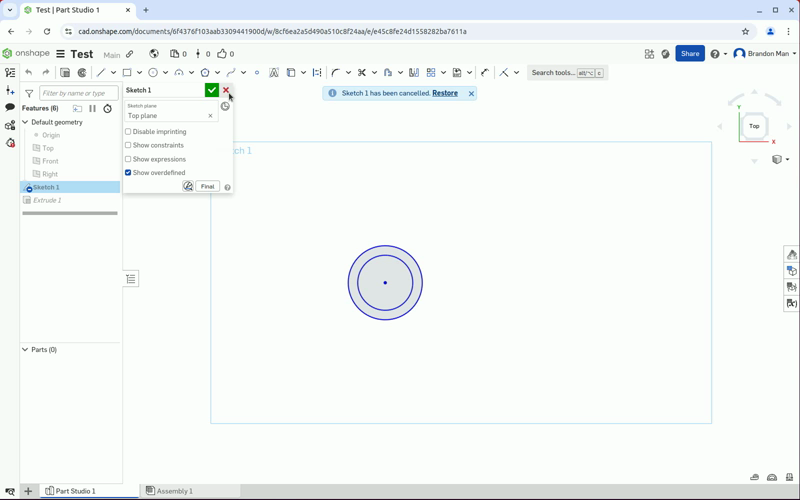
click(229, 92)
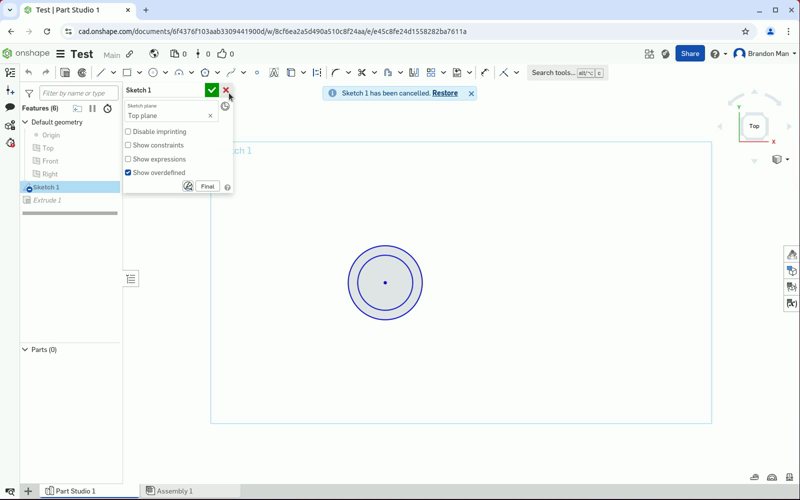
key(shift+s)
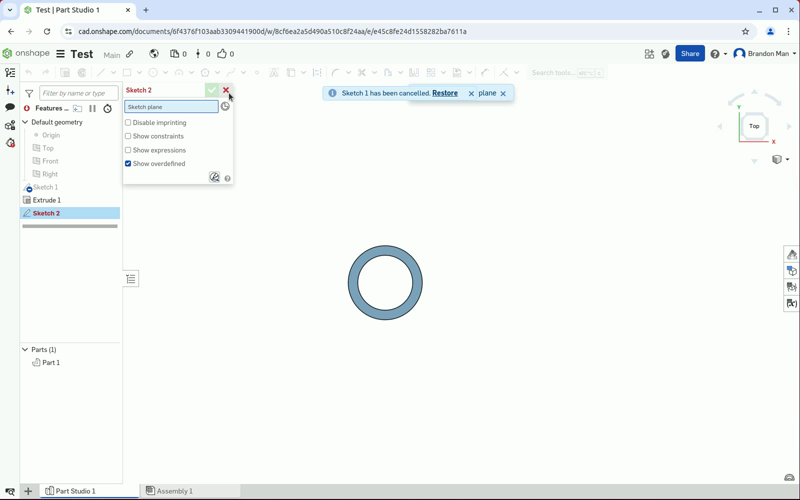
mouse_move(73, 150)
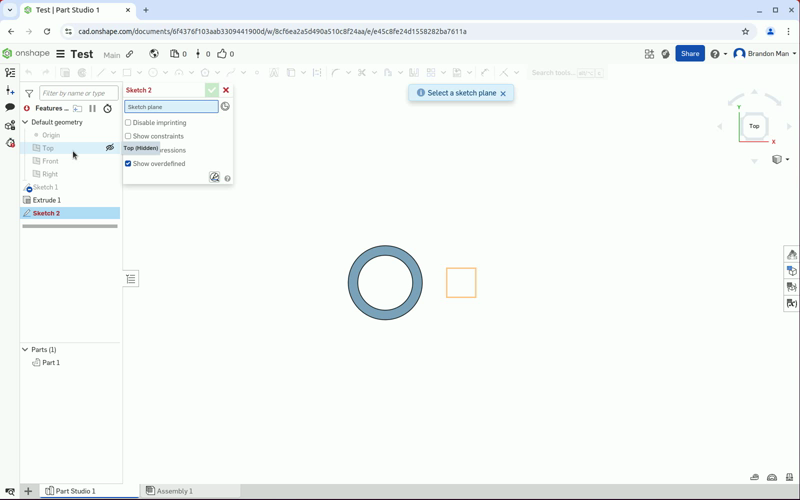
click(73, 150)
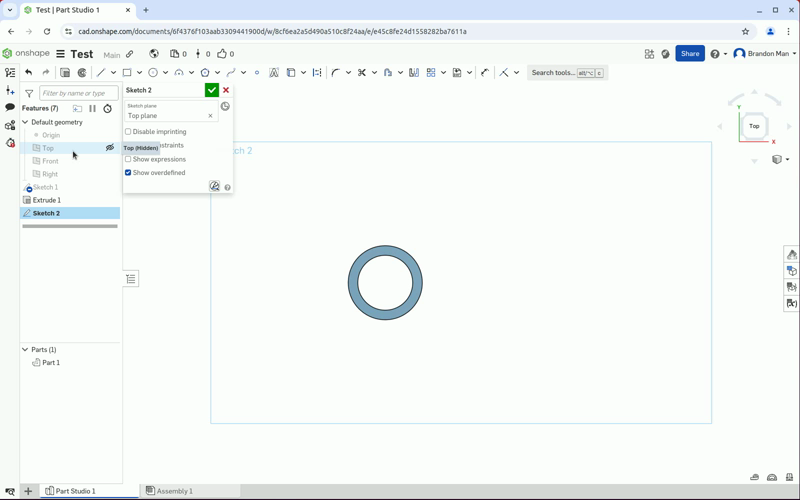
mouse_move(73, 352)
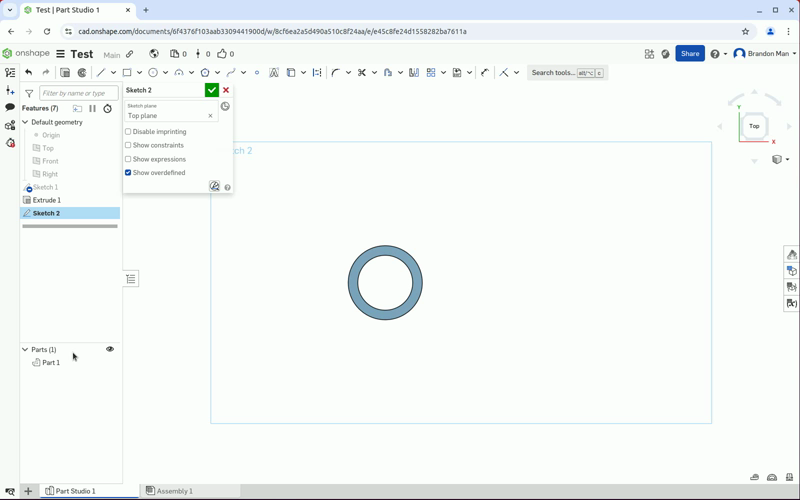
key(y)
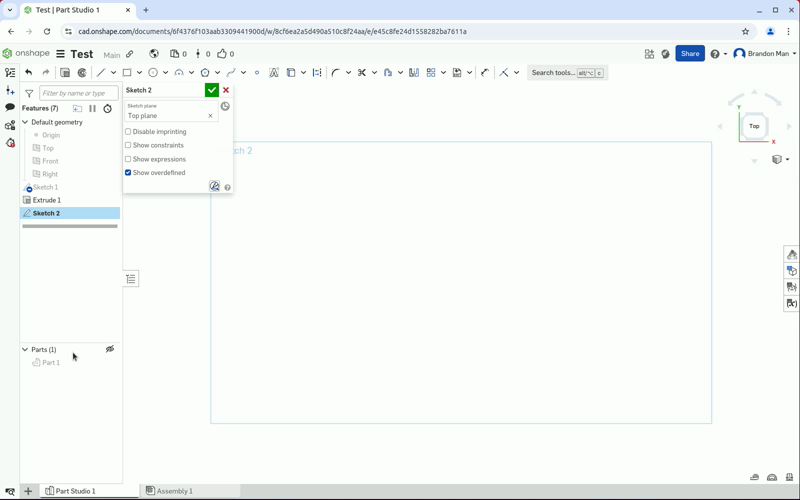
key(a)
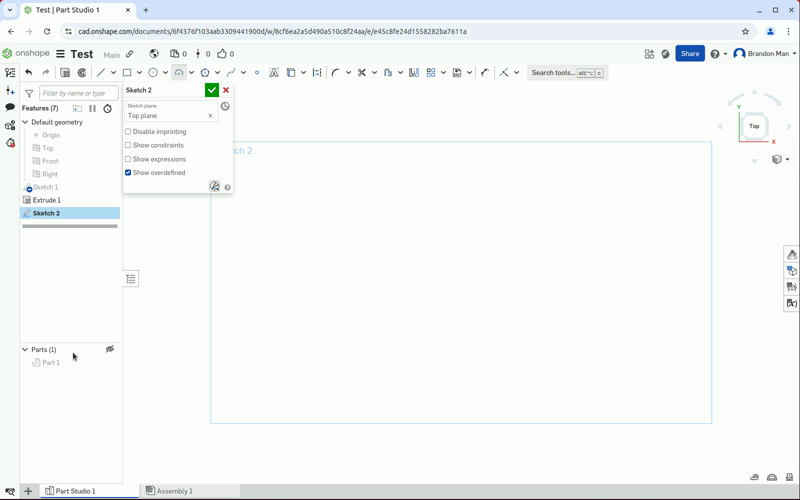
key_down(shift)
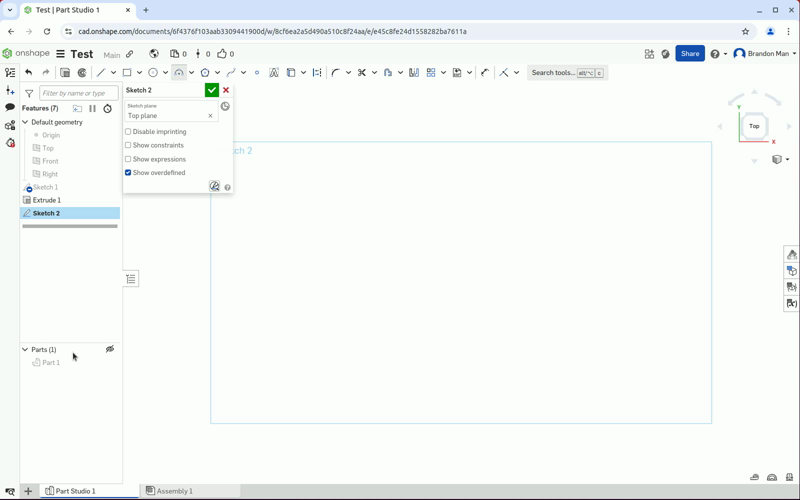
mouse_move(424, 282)
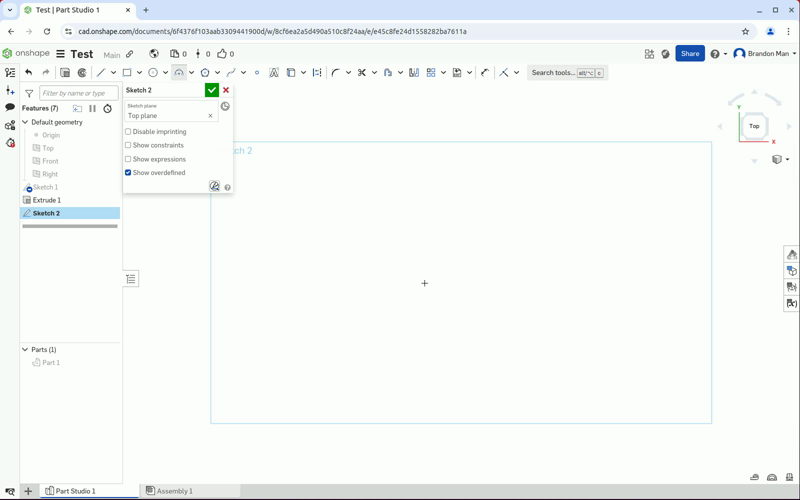
click(424, 282)
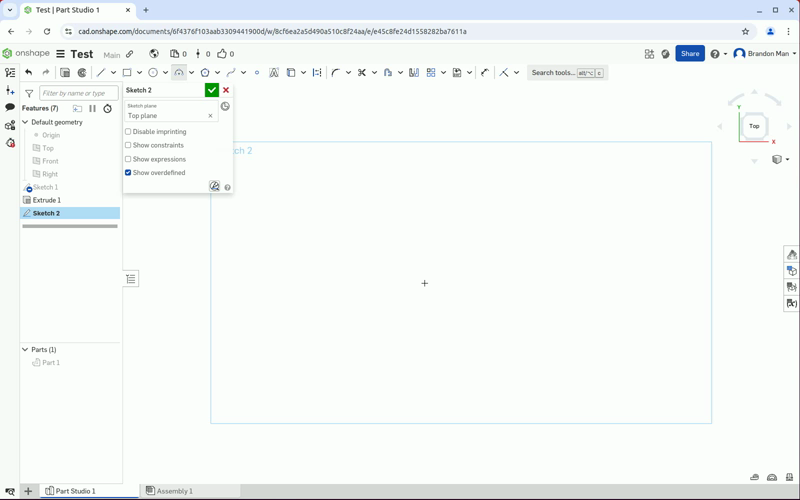
key_up(shift)
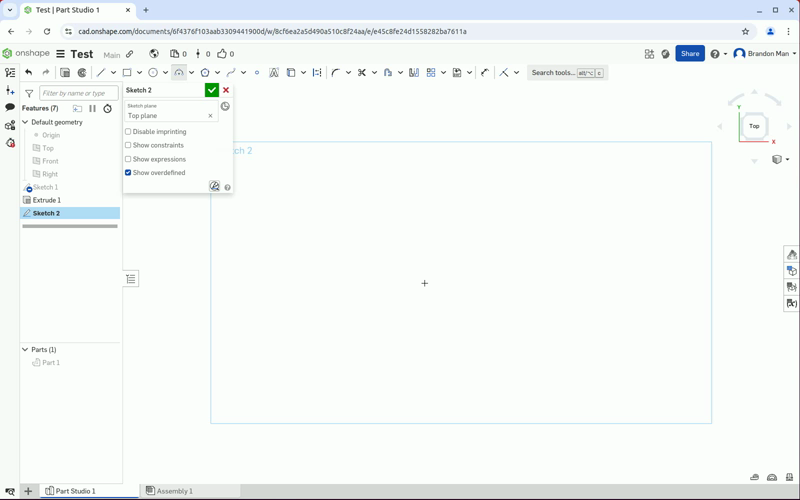
key_down(shift)
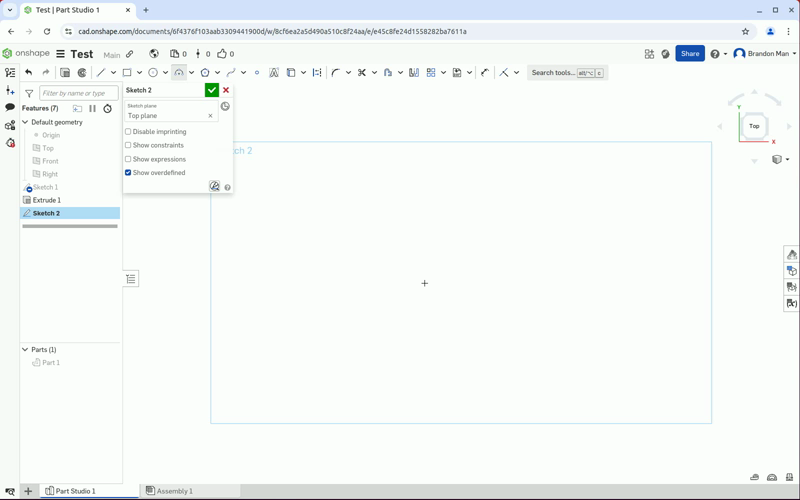
mouse_move(497, 282)
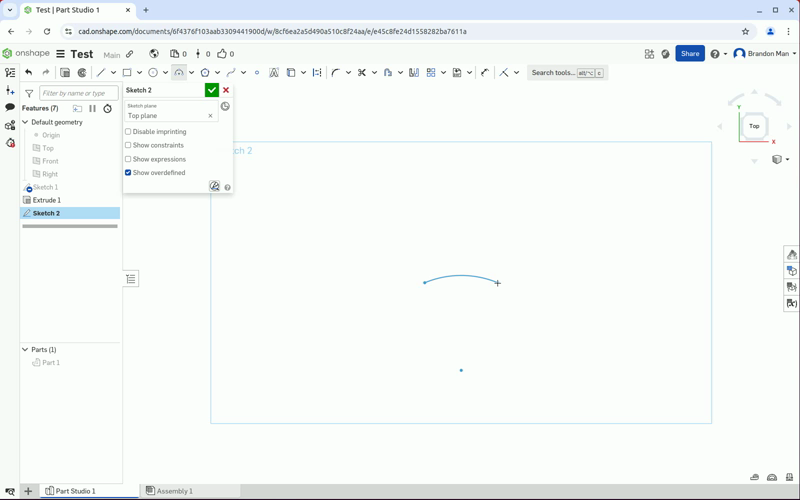
click(497, 282)
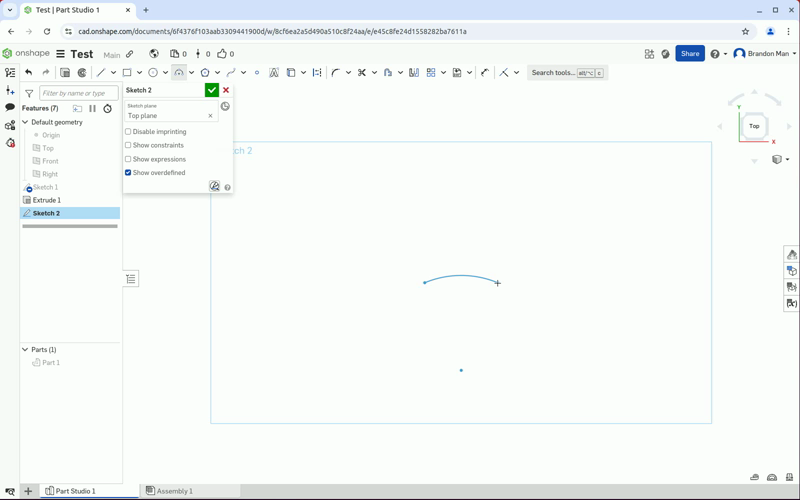
mouse_move(461, 319)
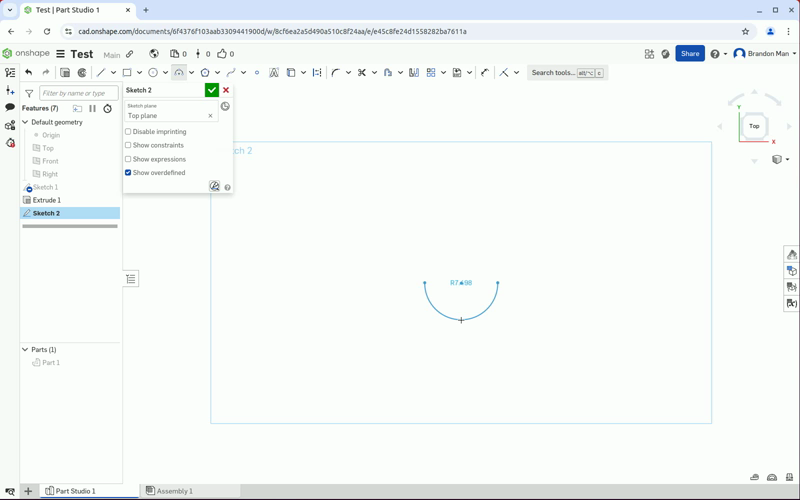
click(461, 319)
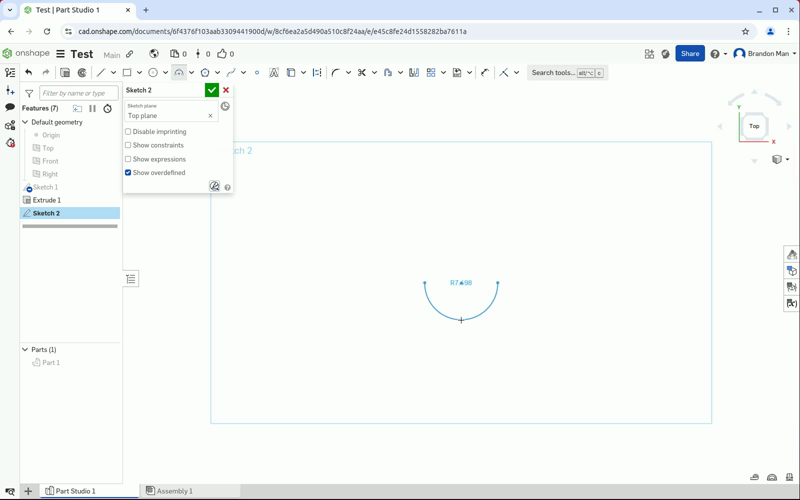
key_up(shift)
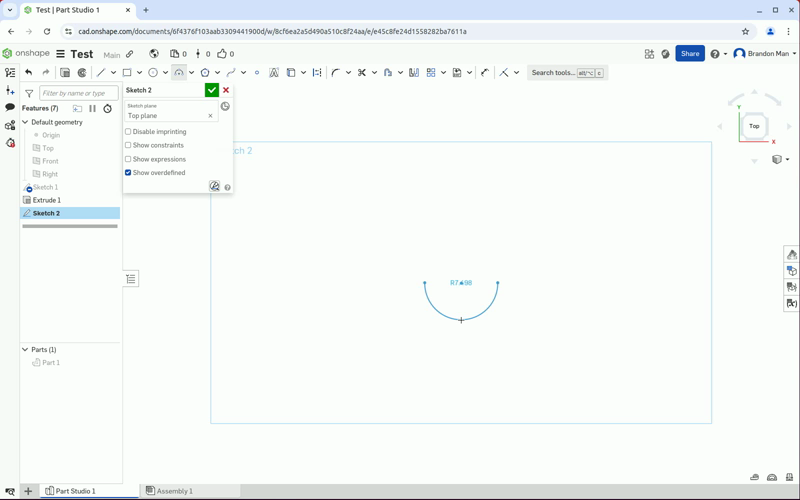
key(esc)
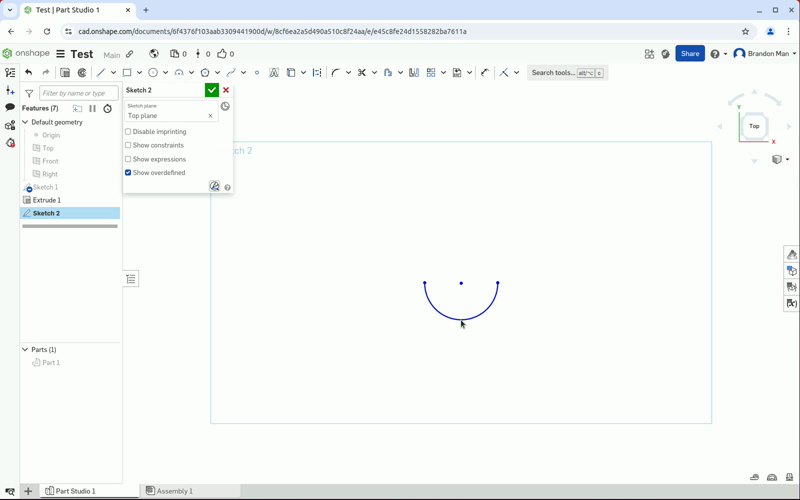
key(l)
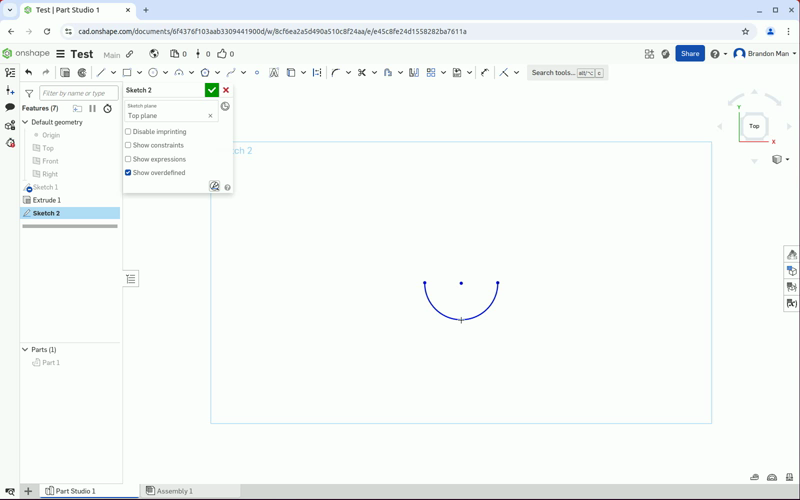
mouse_move(497, 282)
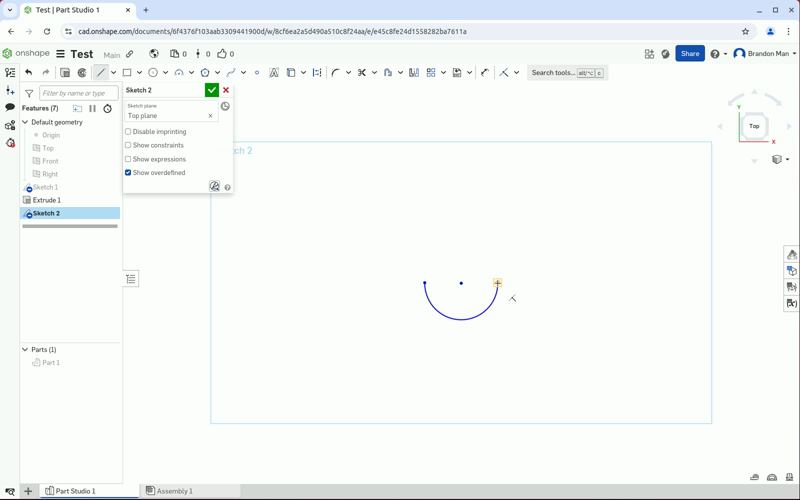
click(497, 282)
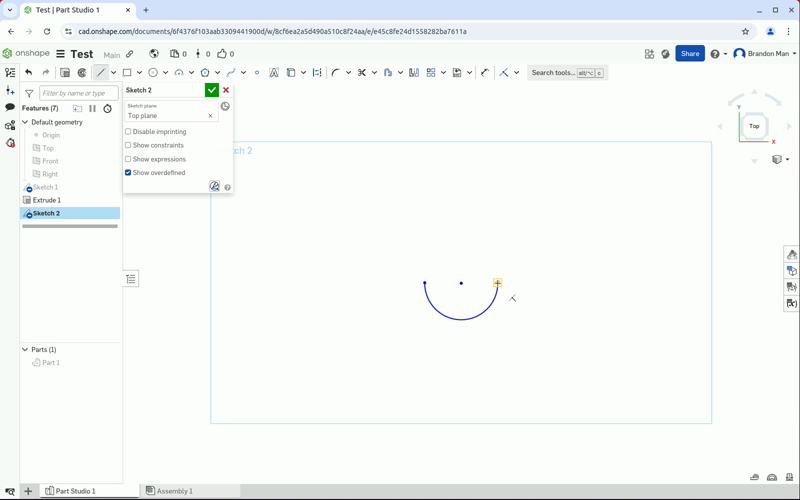
key_down(shift)
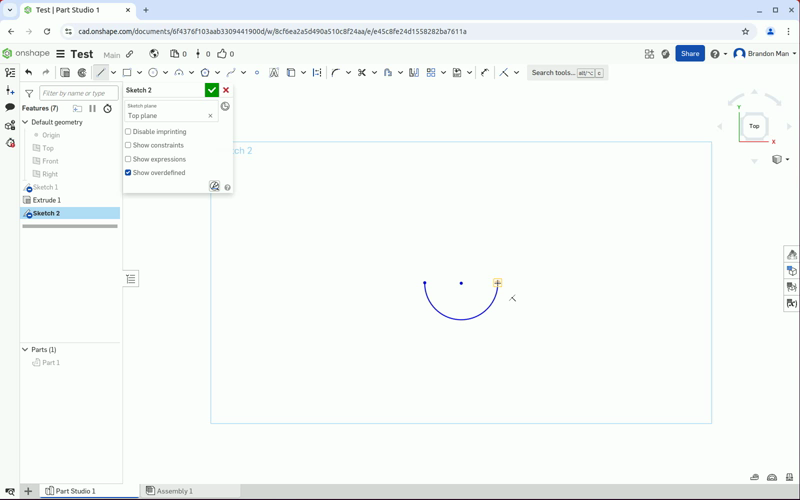
mouse_move(527, 282)
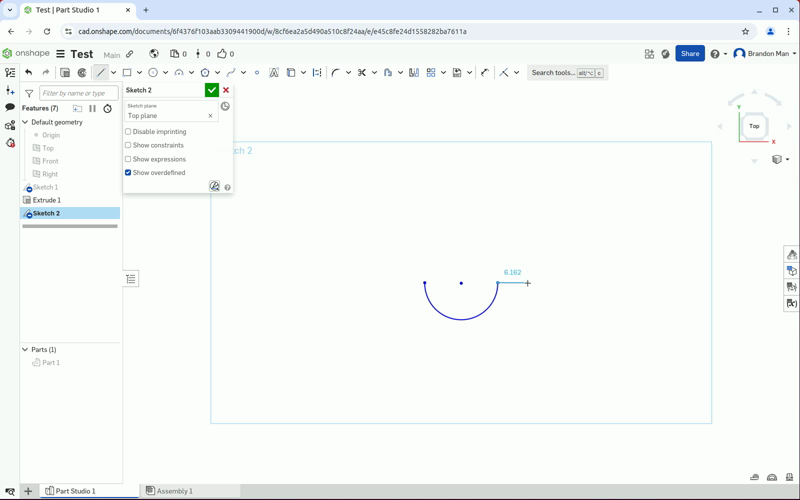
mouse_move(488, 282)
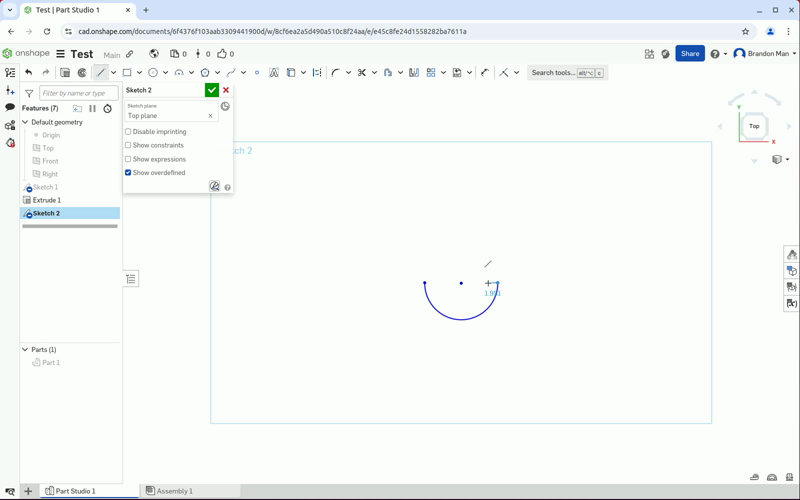
click(488, 282)
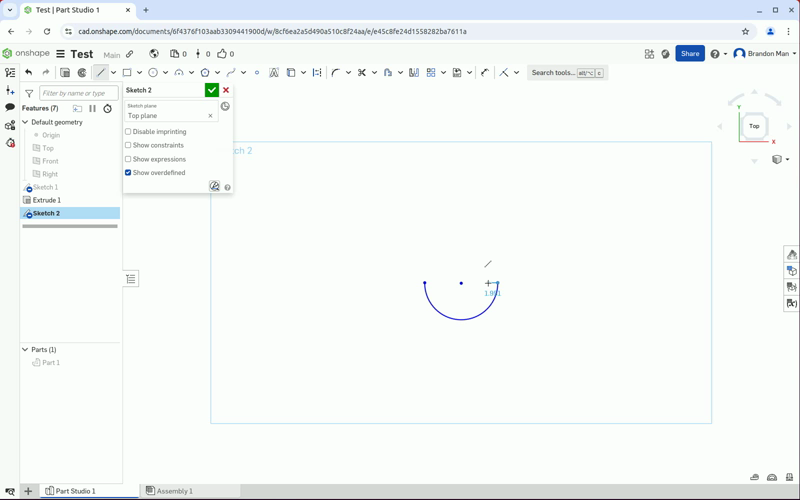
key_up(shift)
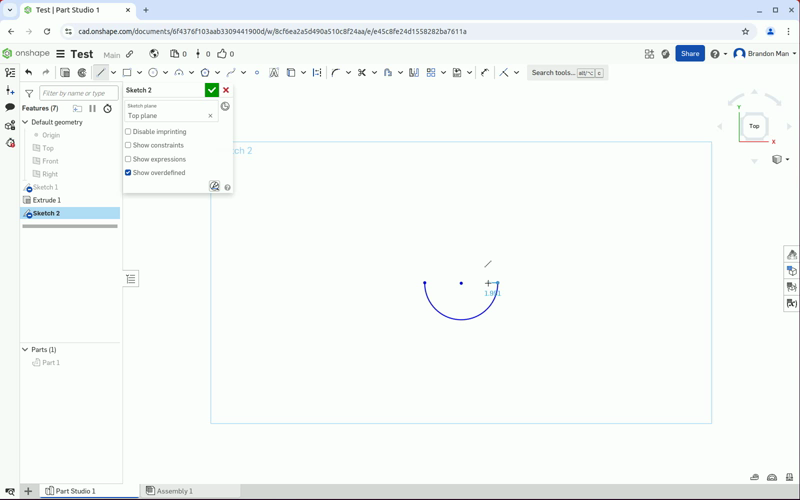
key(esc)
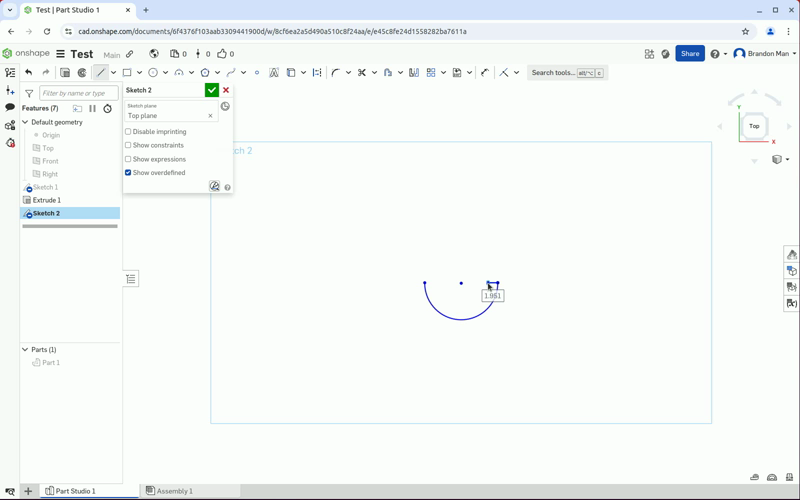
key(a)
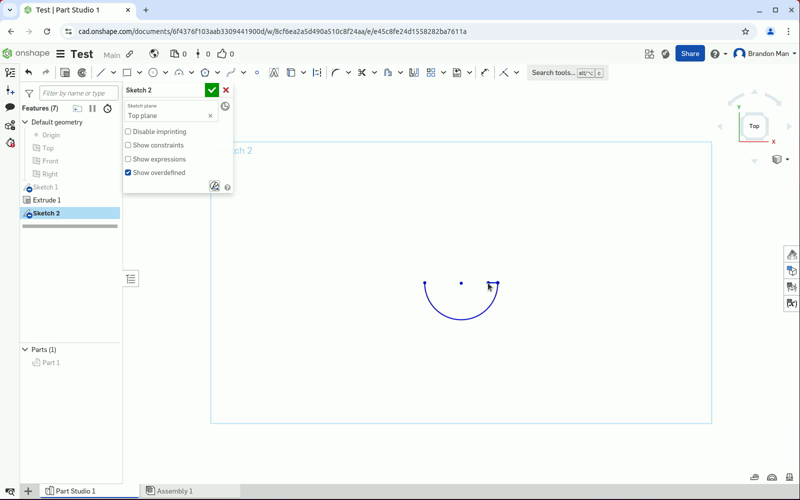
mouse_move(488, 282)
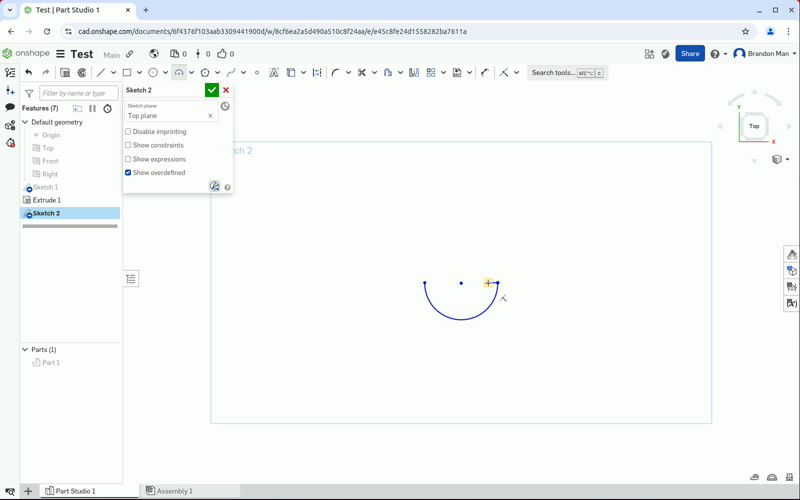
click(488, 282)
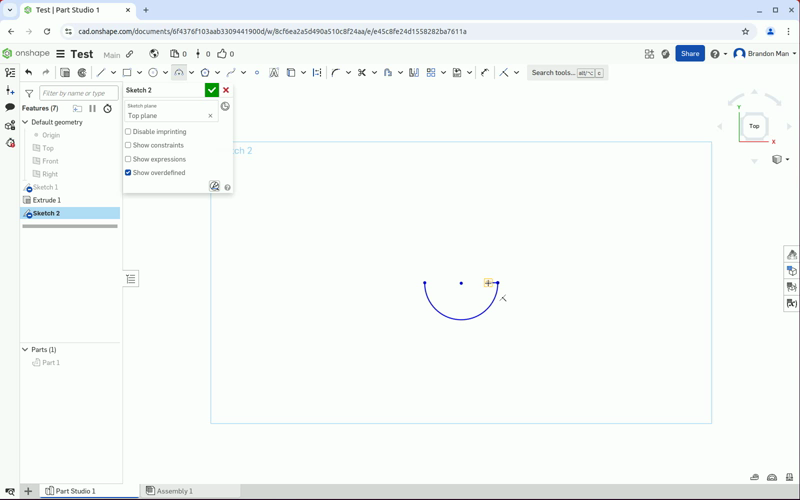
key_down(shift)
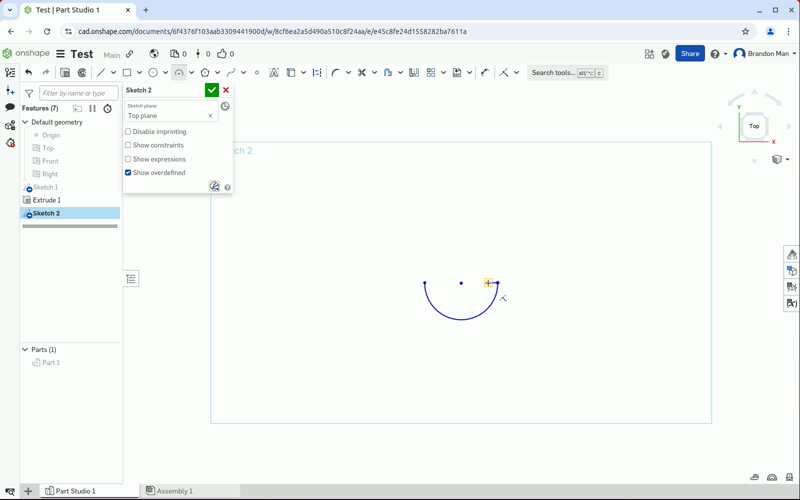
mouse_move(433, 282)
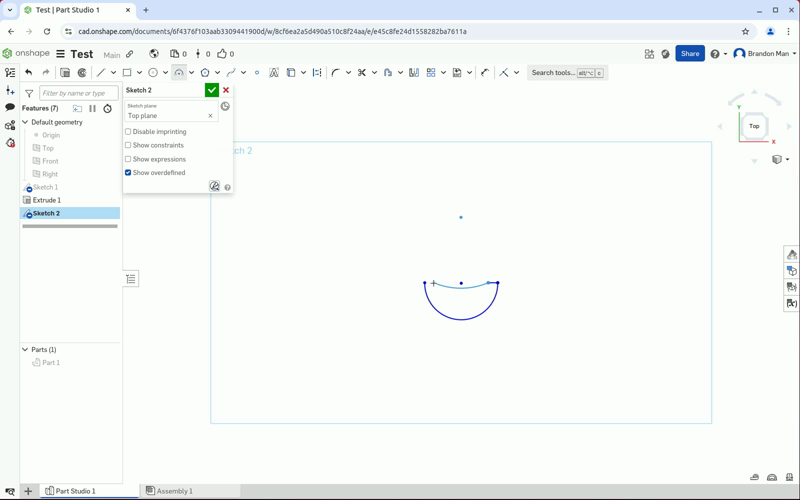
click(433, 282)
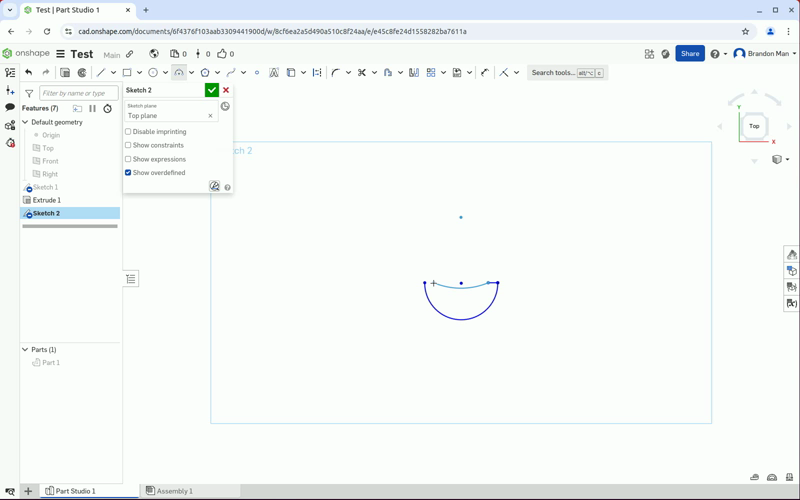
mouse_move(461, 310)
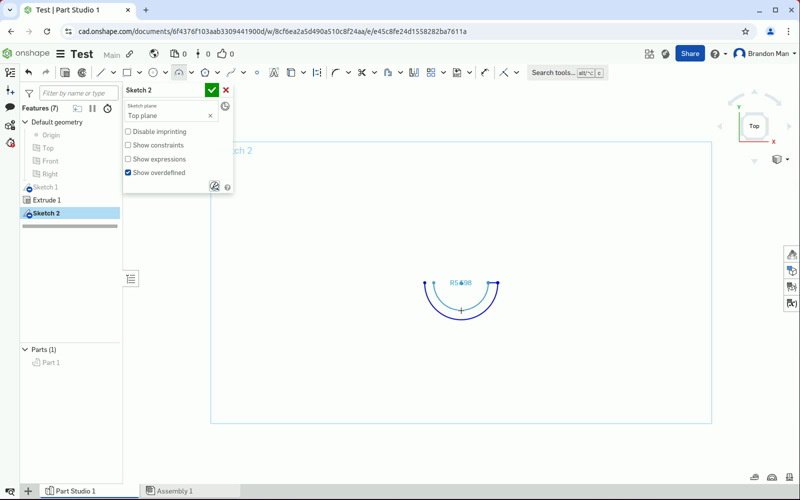
click(461, 310)
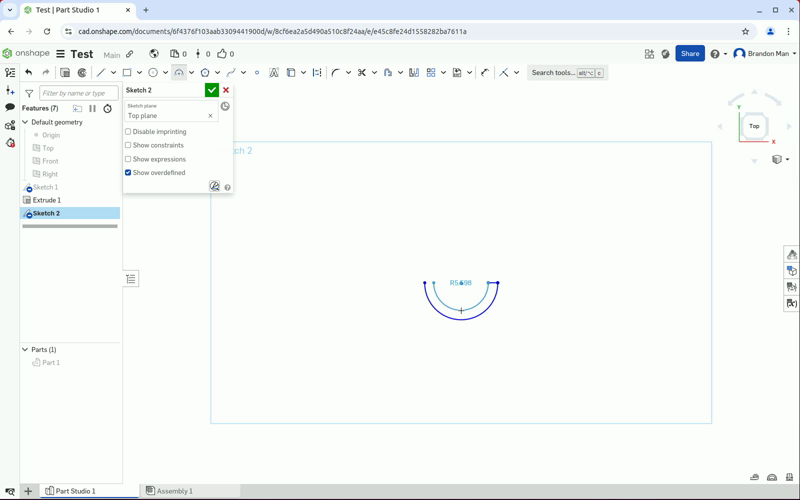
key_up(shift)
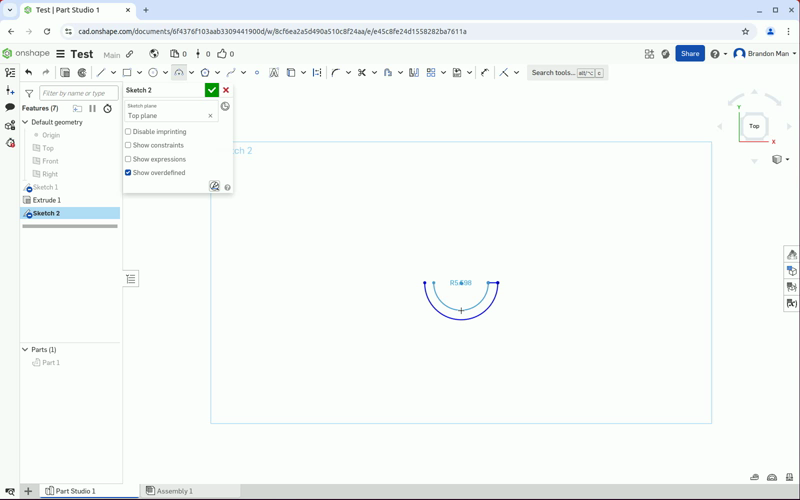
key(esc)
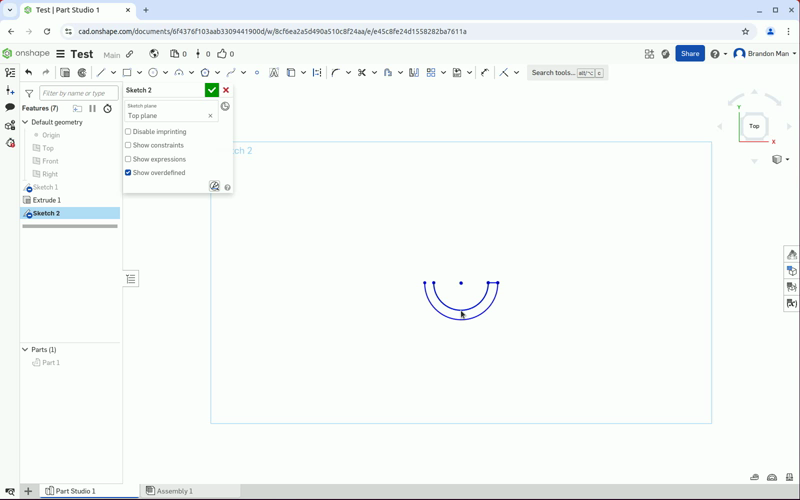
key(l)
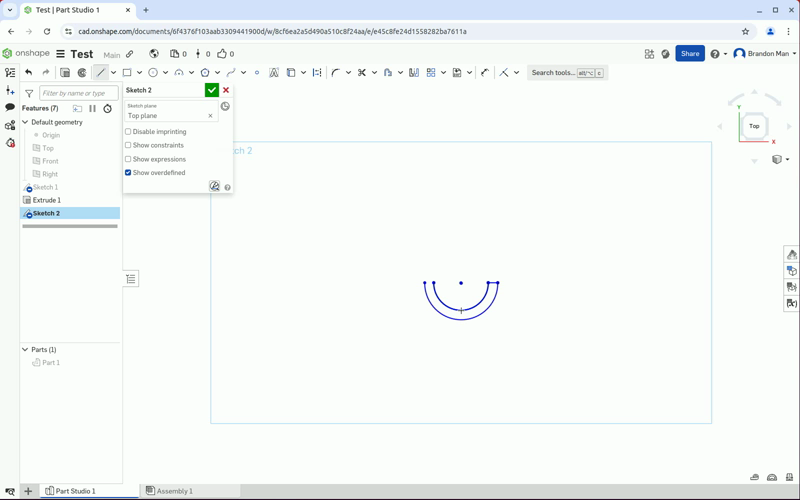
mouse_move(433, 282)
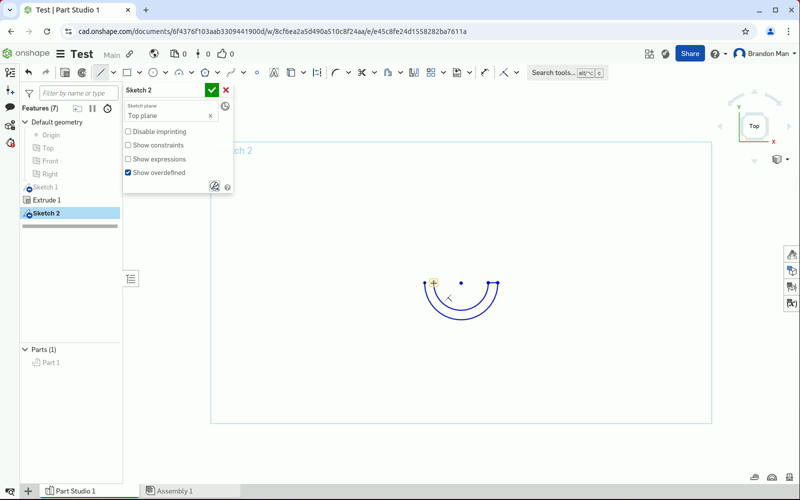
click(433, 282)
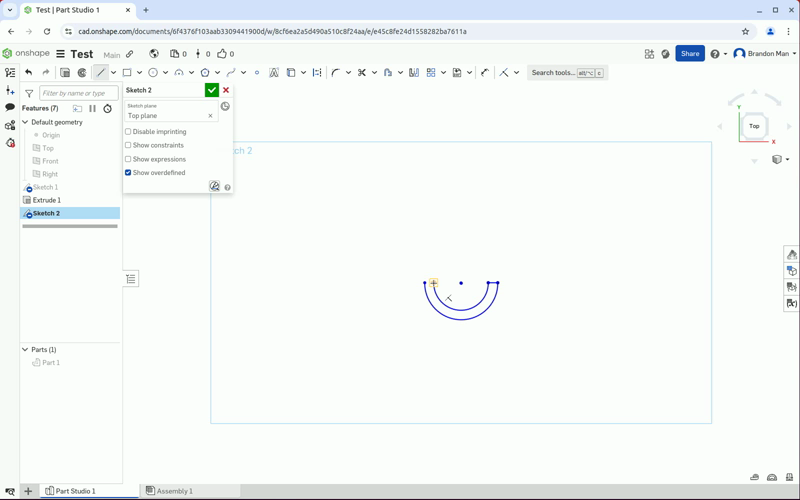
mouse_move(463, 282)
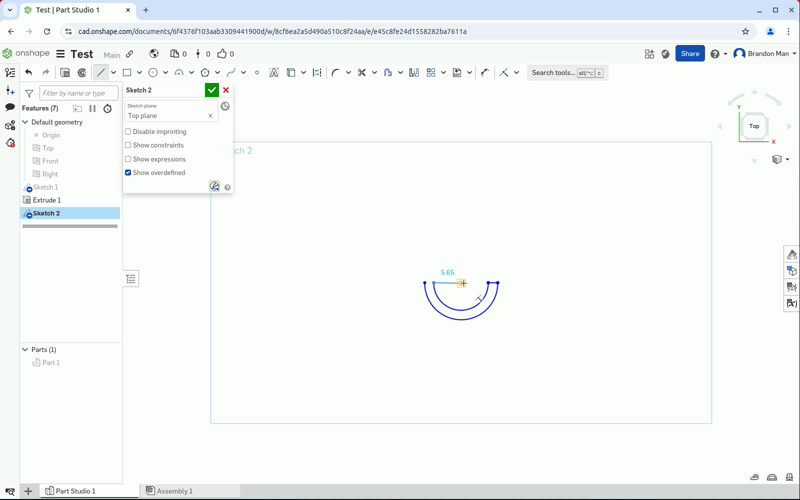
key_down(shift)
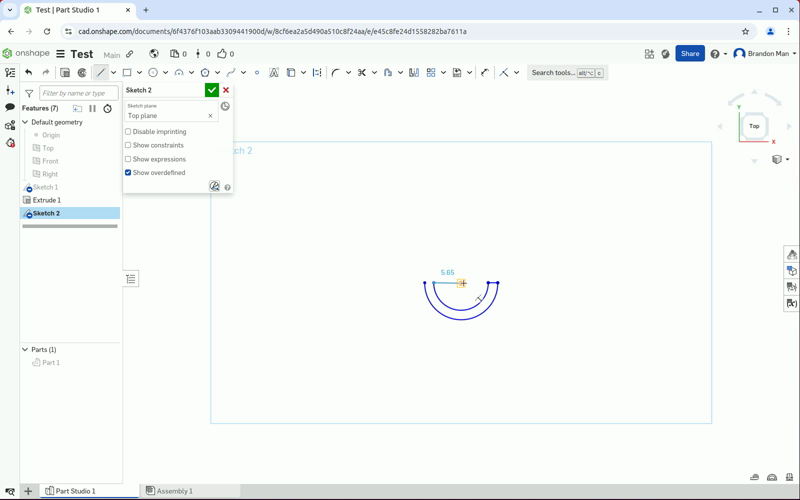
mouse_move(424, 282)
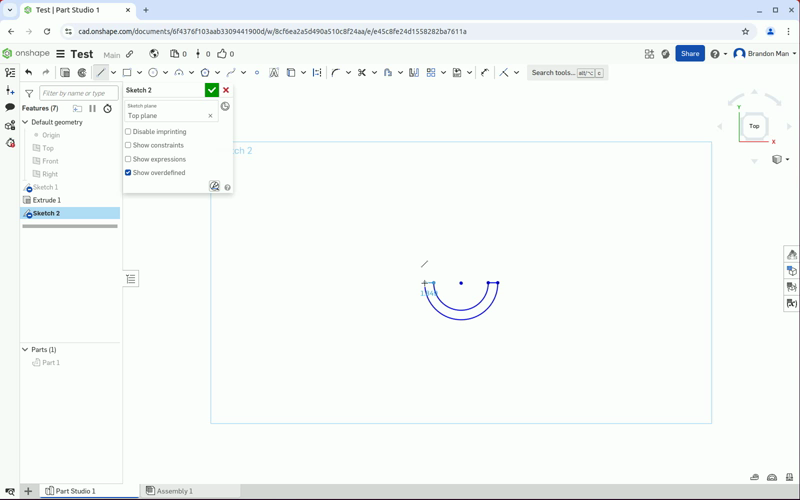
key_up(shift)
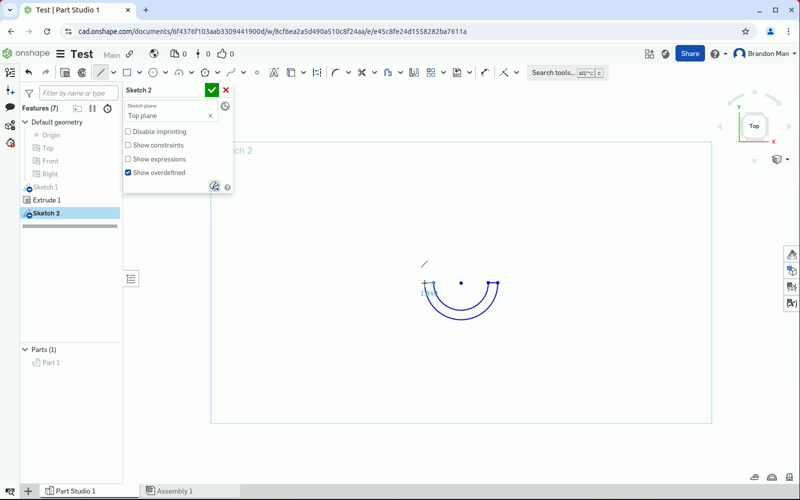
click(424, 282)
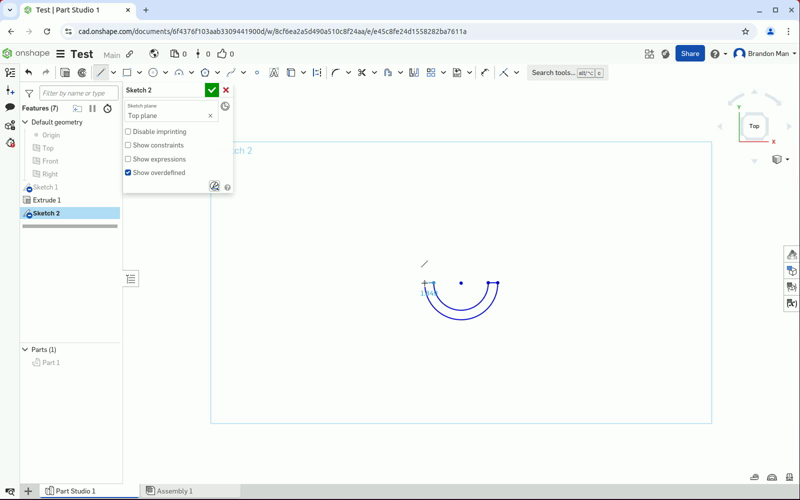
key(esc)
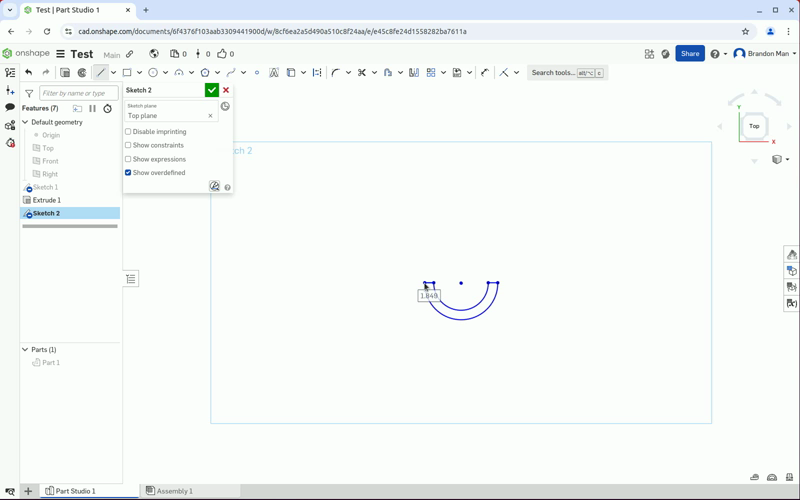
mouse_move(433, 283)
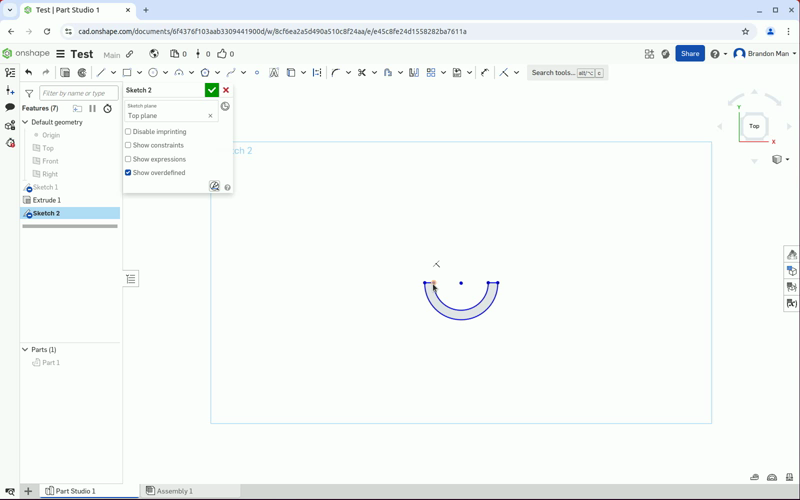
scroll(6)
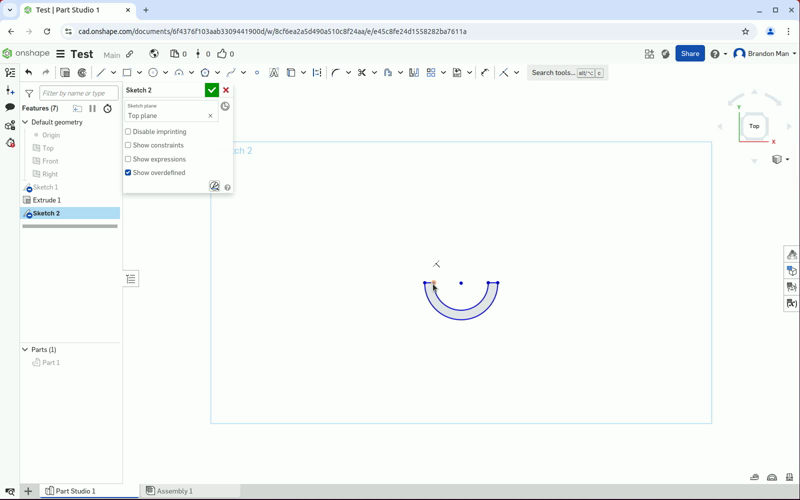
scroll(6)
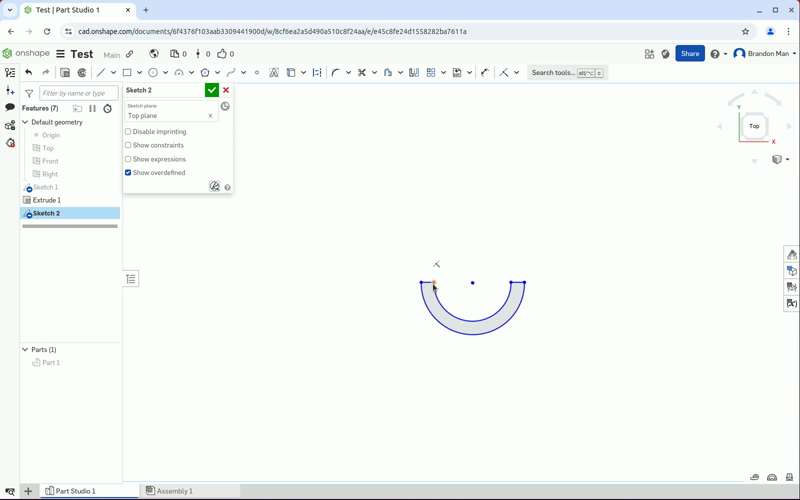
scroll(6)
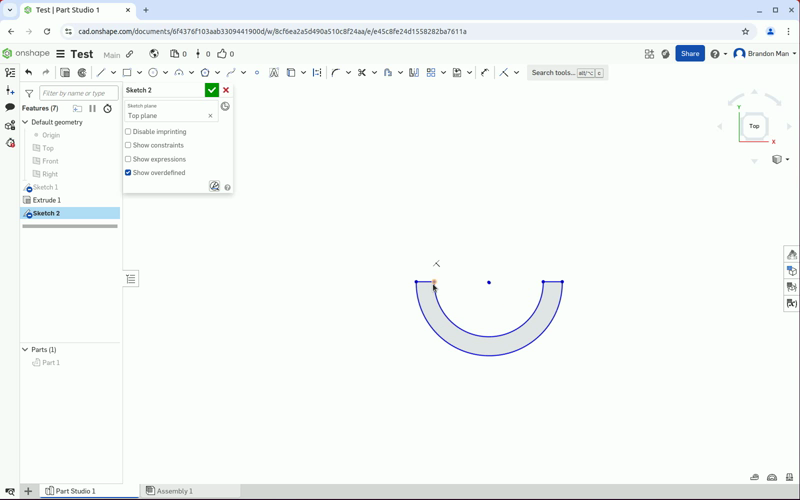
scroll(6)
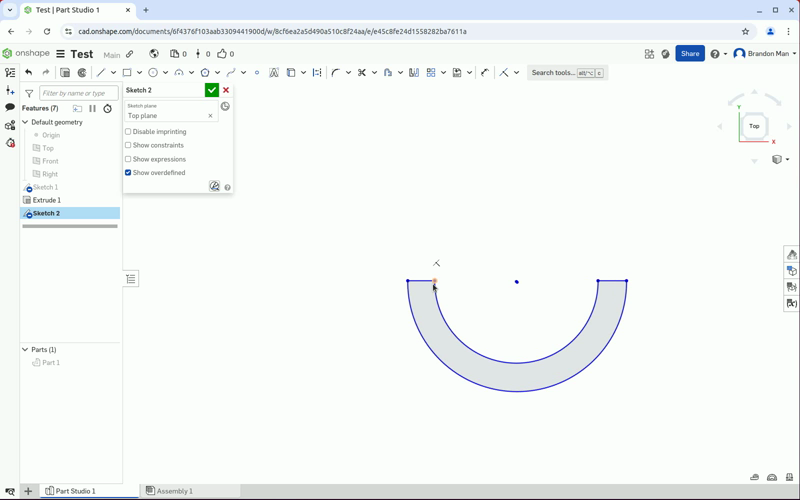
scroll(6)
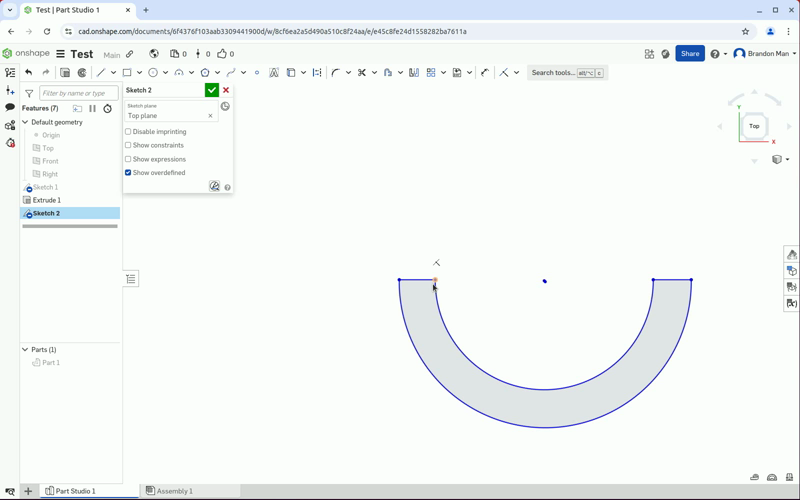
scroll(6)
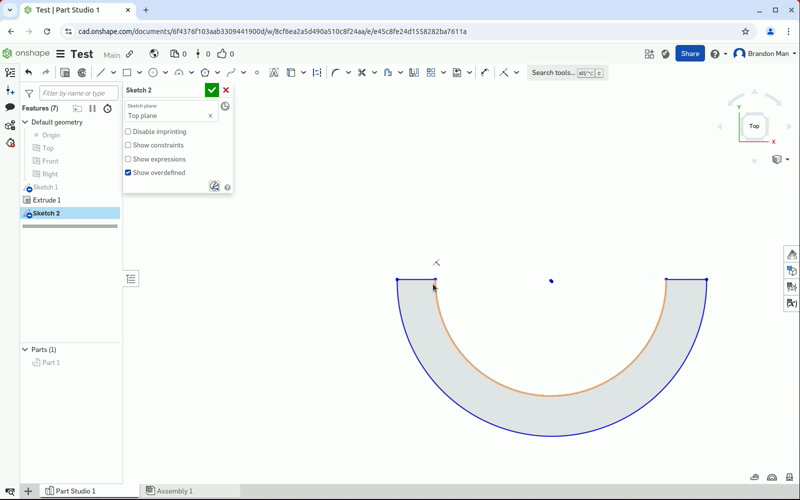
scroll(6)
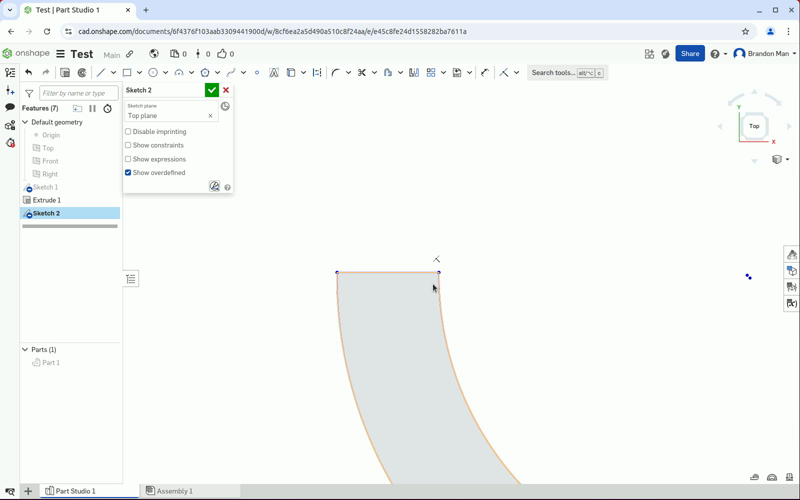
click(433, 283)
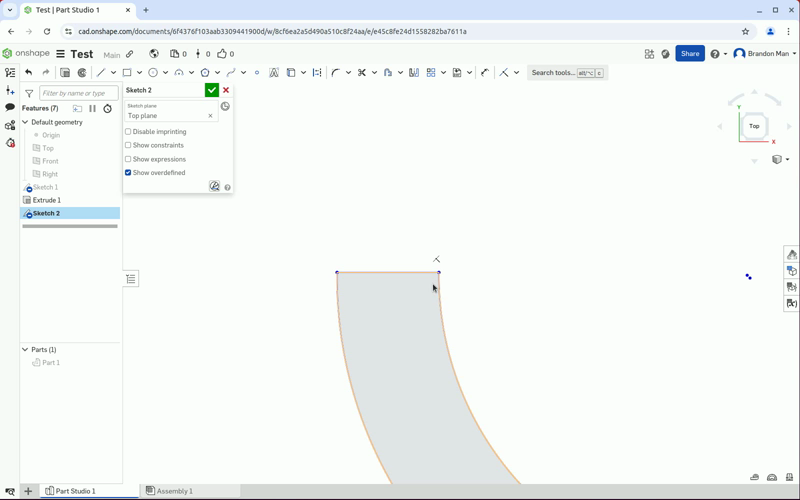
scroll(-6)
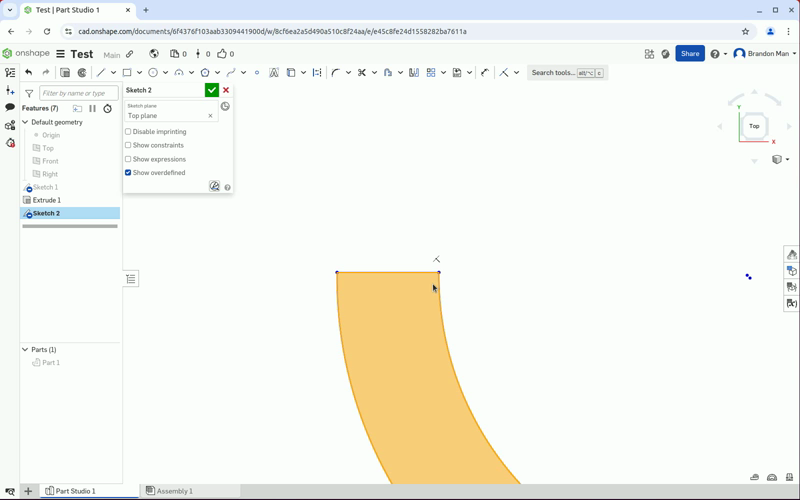
scroll(-6)
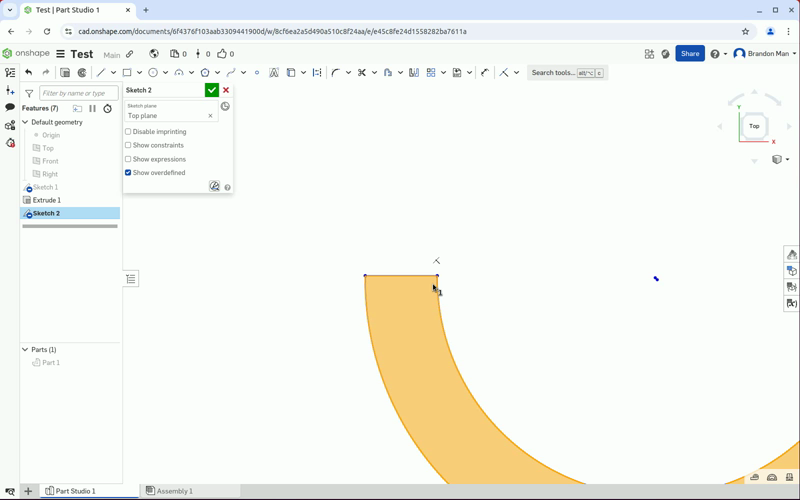
scroll(-6)
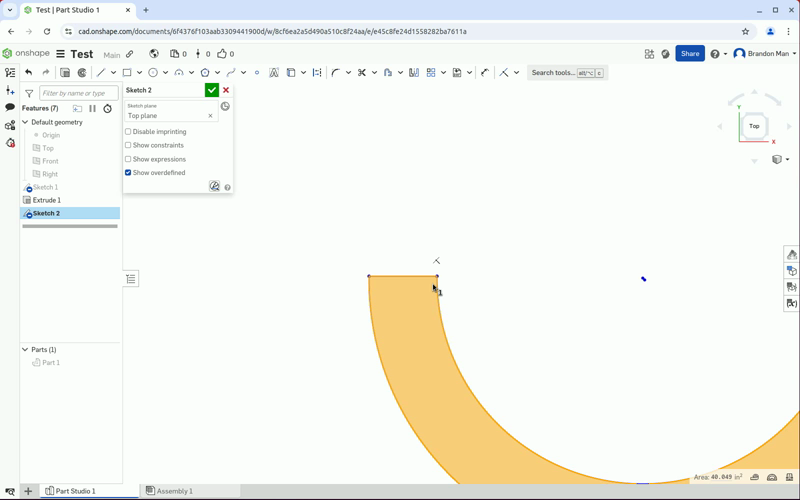
scroll(-6)
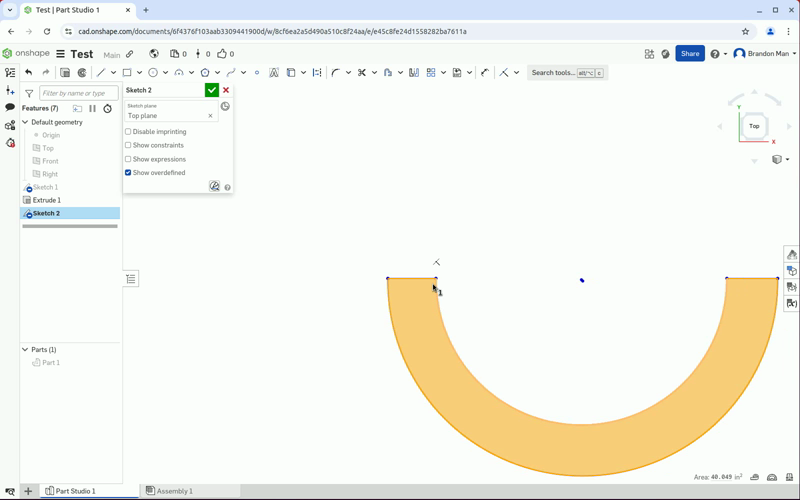
scroll(-6)
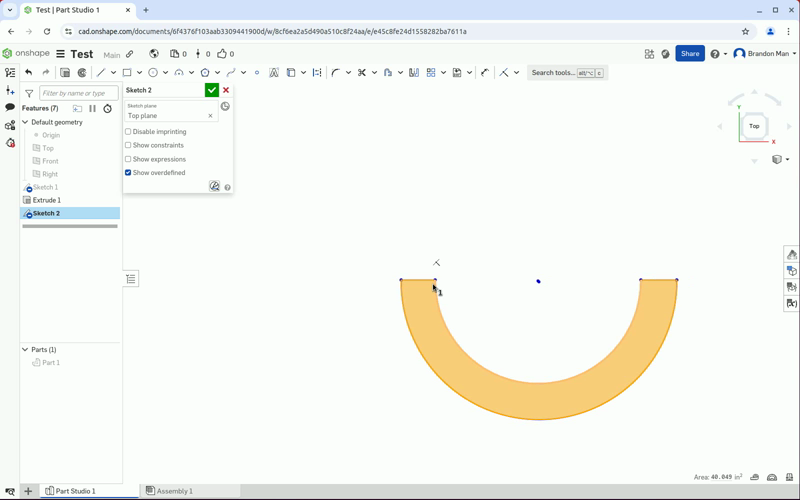
scroll(-6)
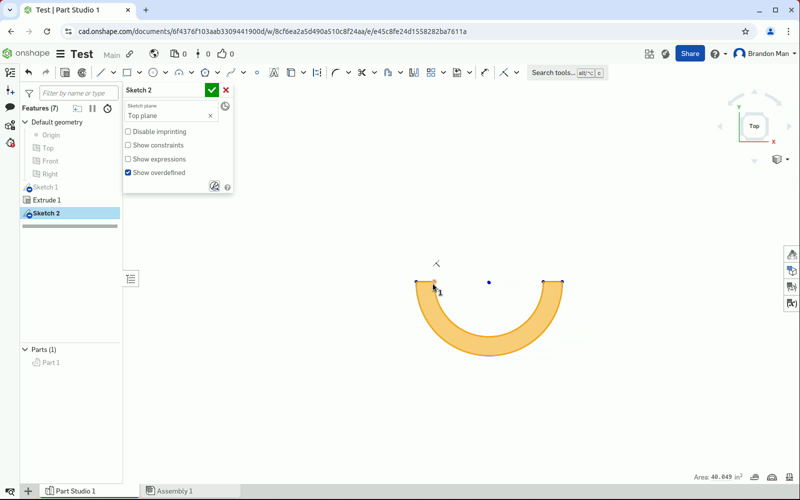
scroll(-6)
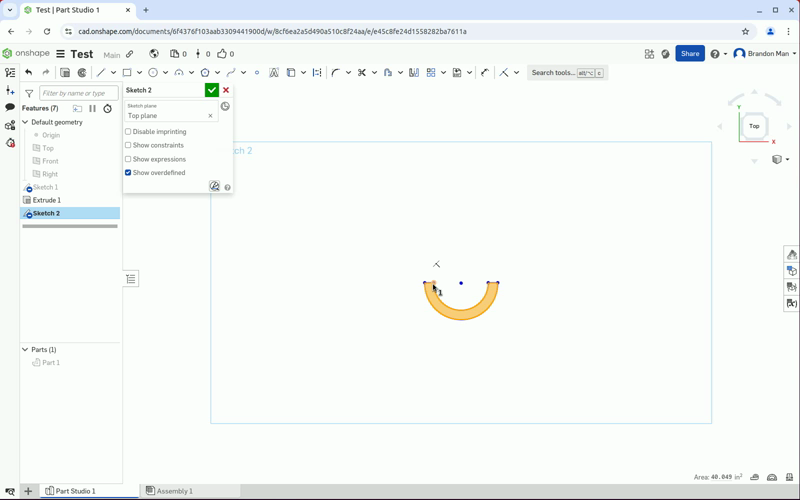
mouse_move(73, 352)
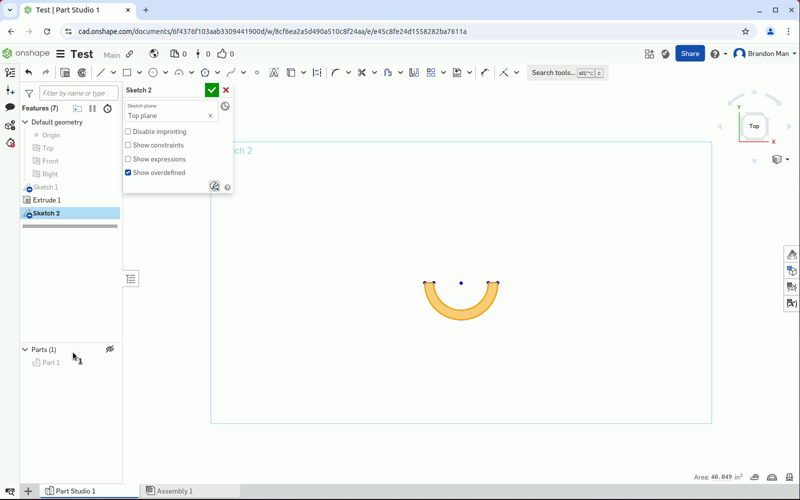
key(shift+y)
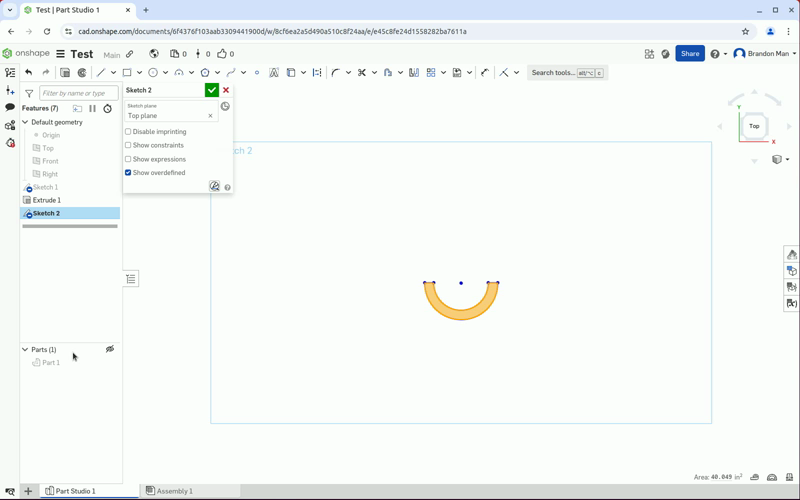
key(shift+e)
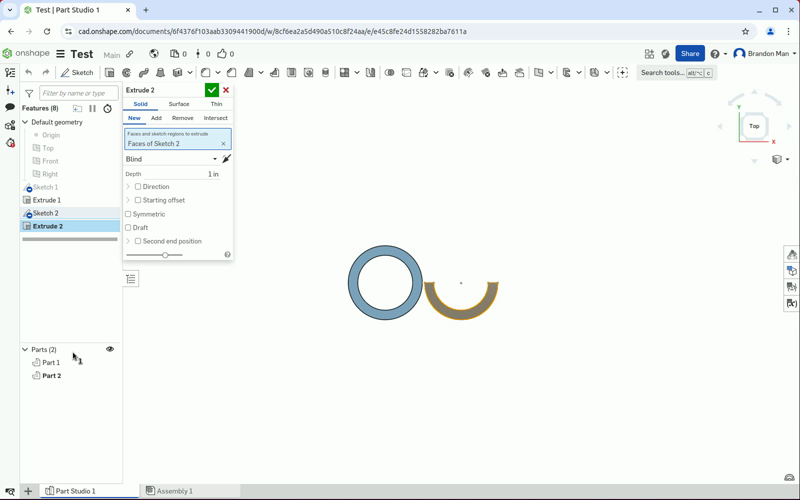
mouse_move(143, 106)
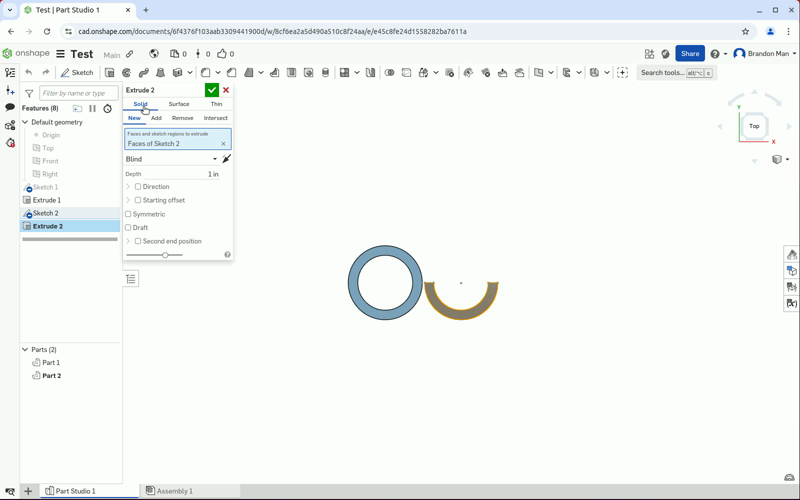
click(143, 106)
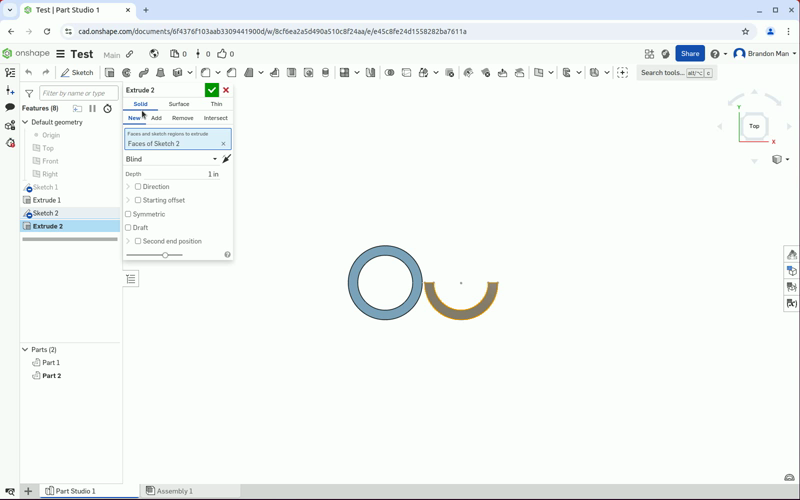
mouse_move(137, 120)
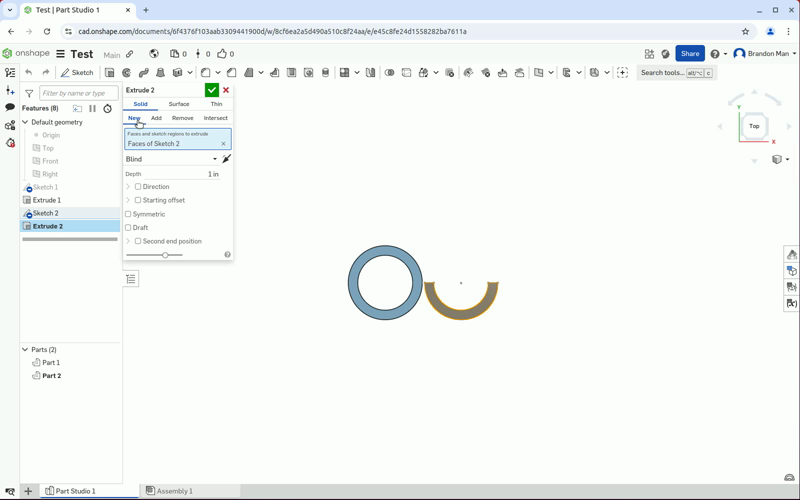
click(137, 120)
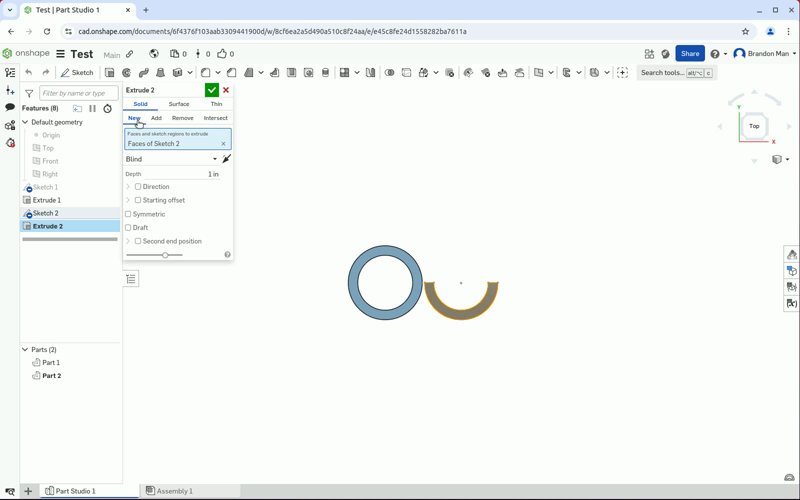
key(tab, 4)
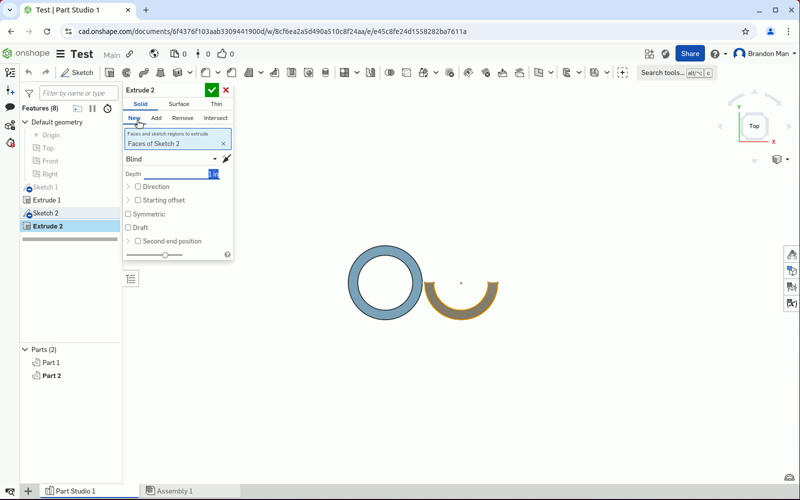
text(6.499)
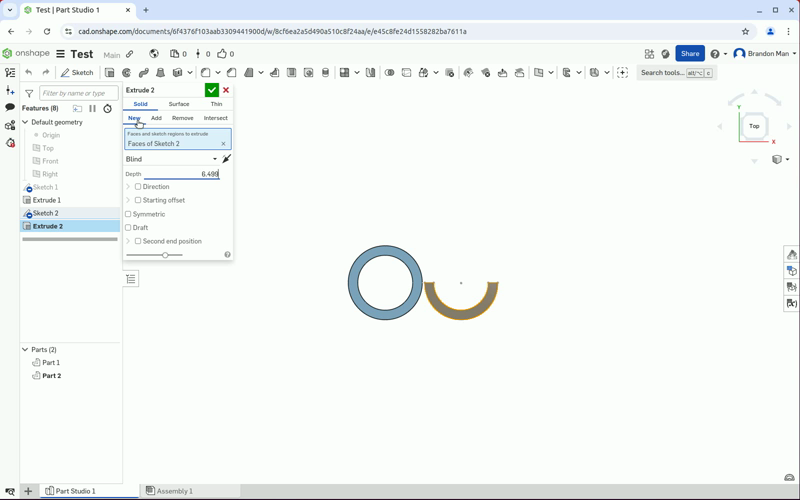
key(enter)
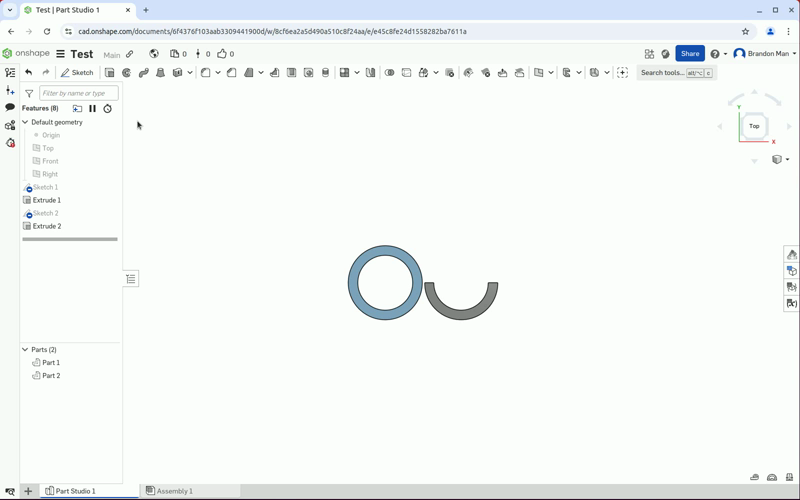
key(shift+h)
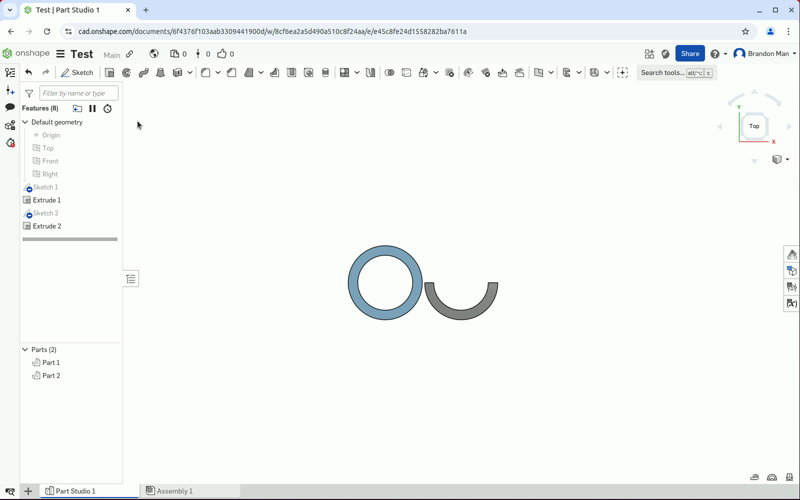
key(shift+h)
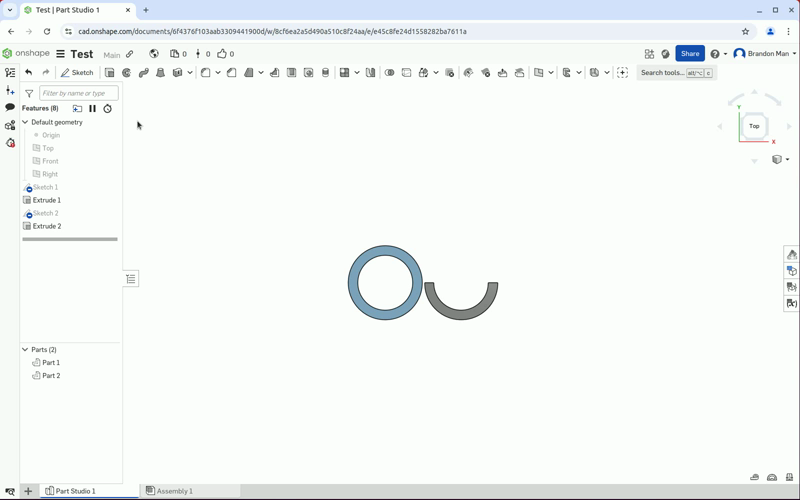
mouse_move(73, 189)
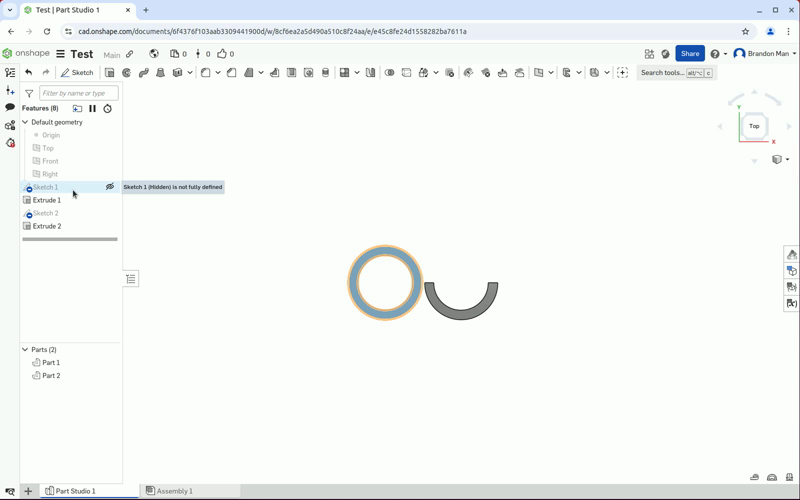
click(73, 189)
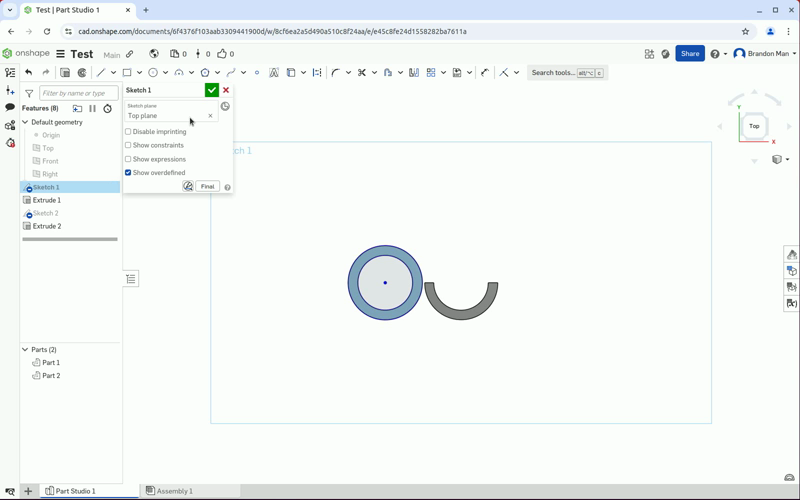
mouse_move(229, 92)
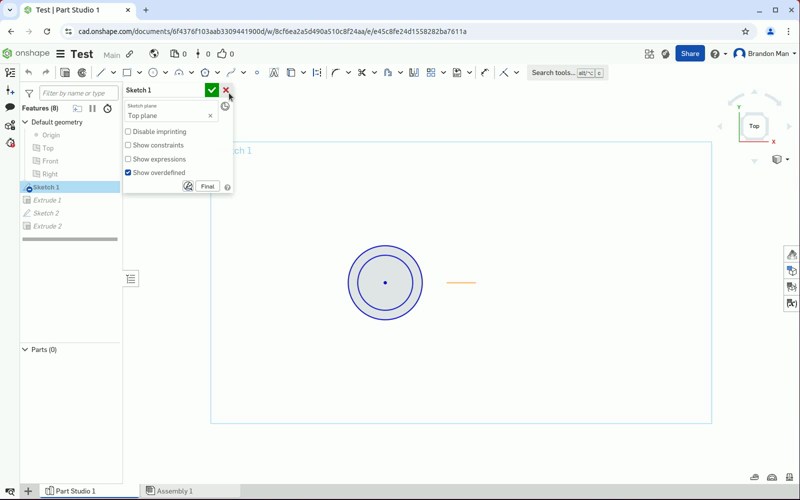
click(229, 92)
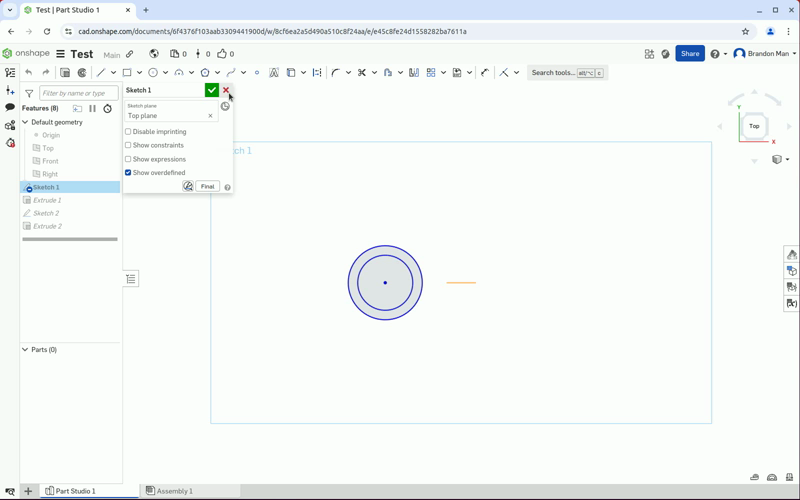
key(shift+s)
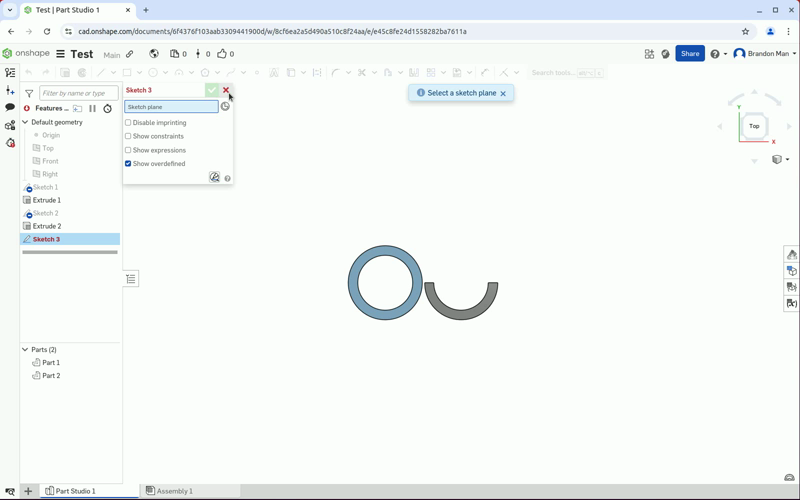
mouse_move(73, 150)
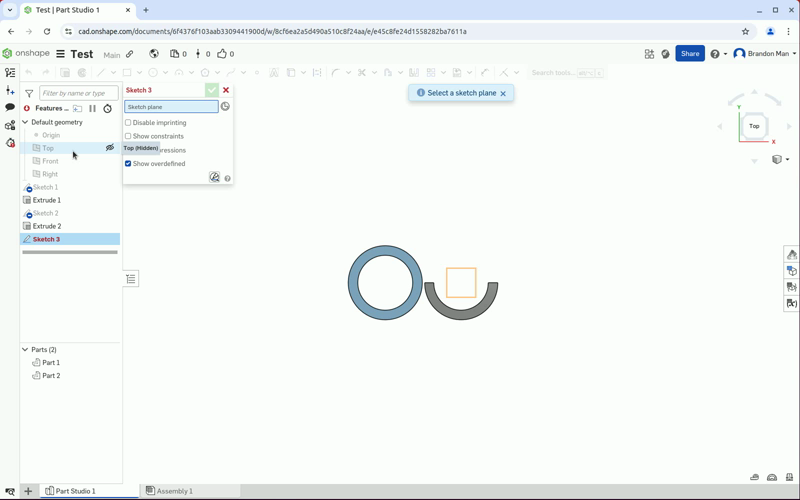
click(73, 150)
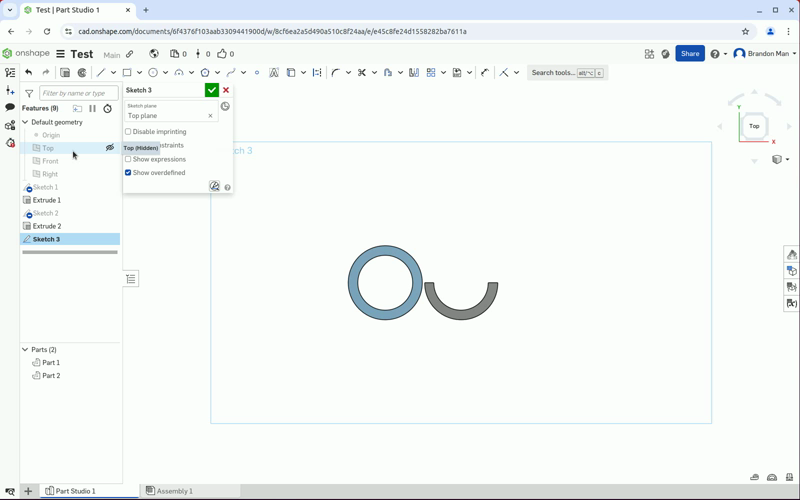
mouse_move(73, 352)
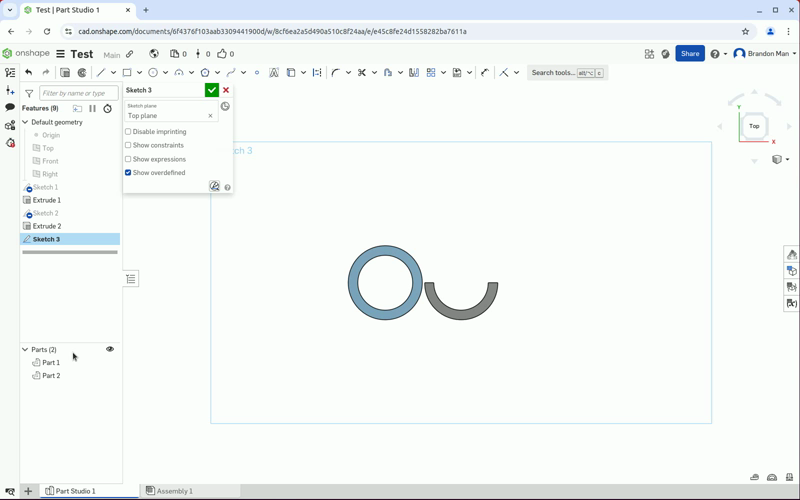
key(y)
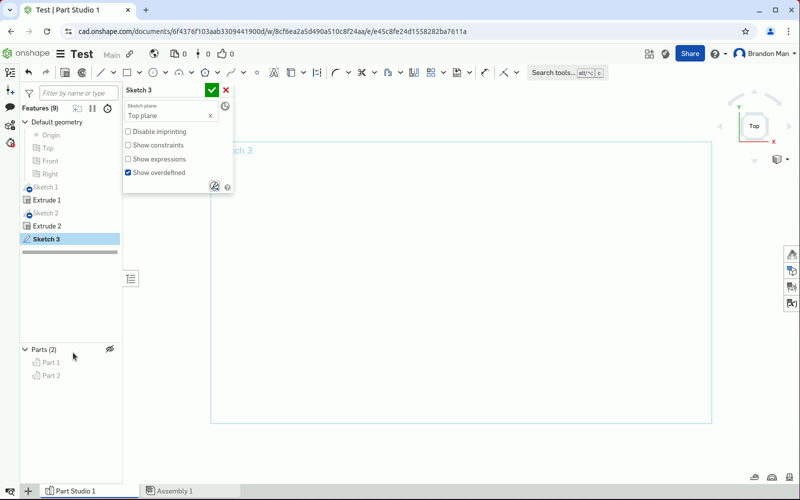
key(l)
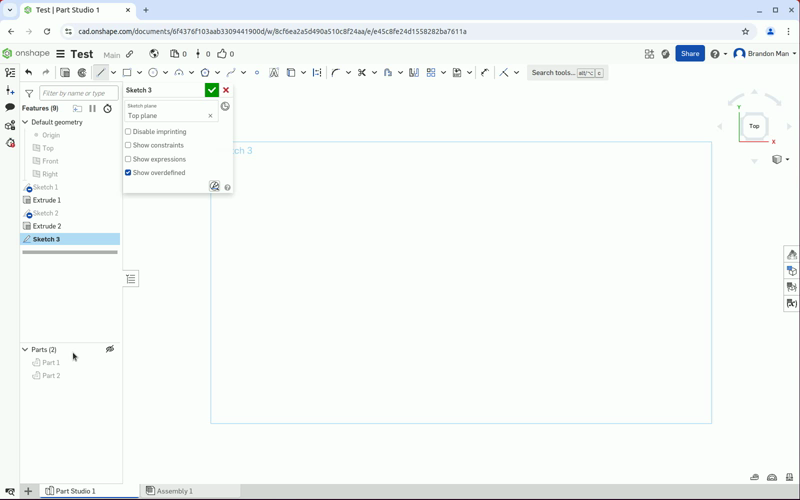
key_down(shift)
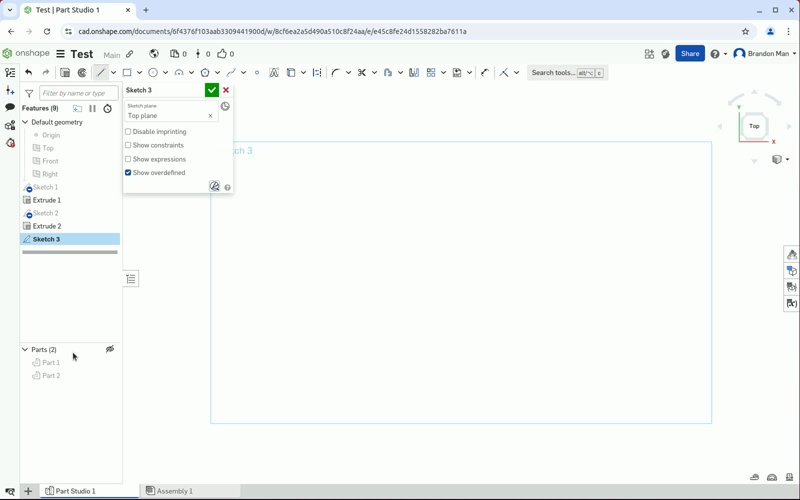
mouse_move(424, 282)
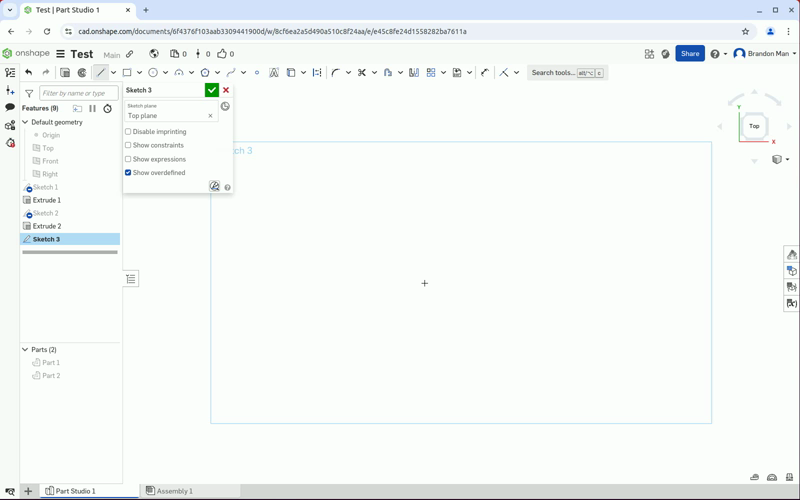
click(424, 282)
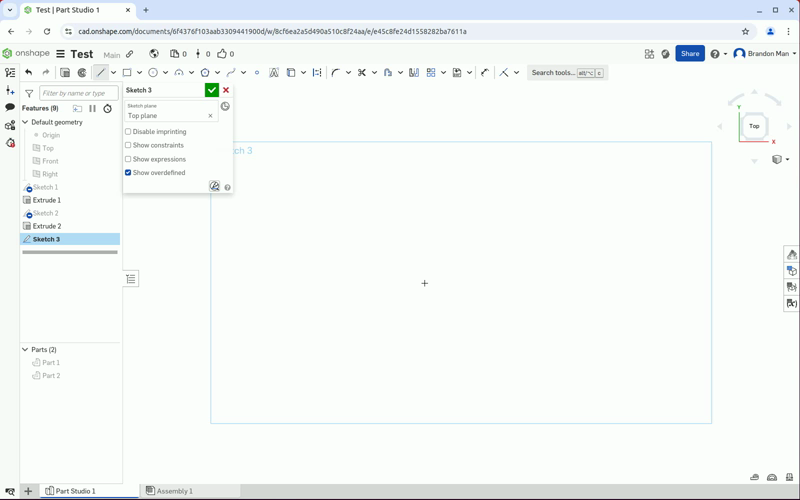
key_up(shift)
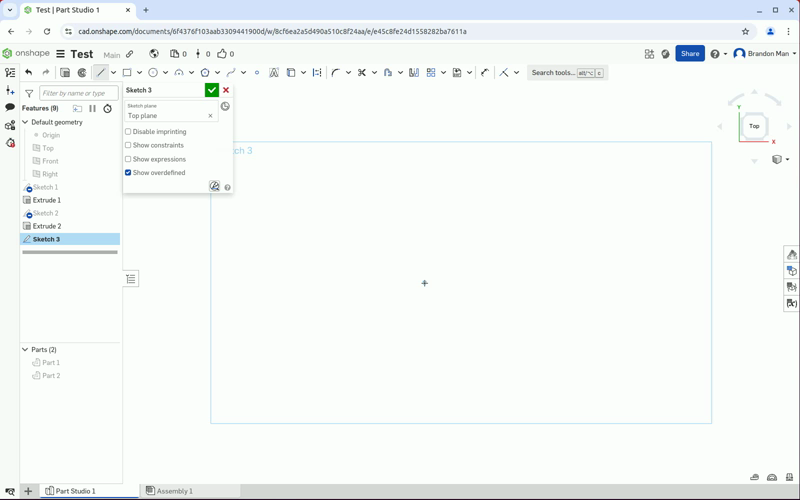
key_down(shift)
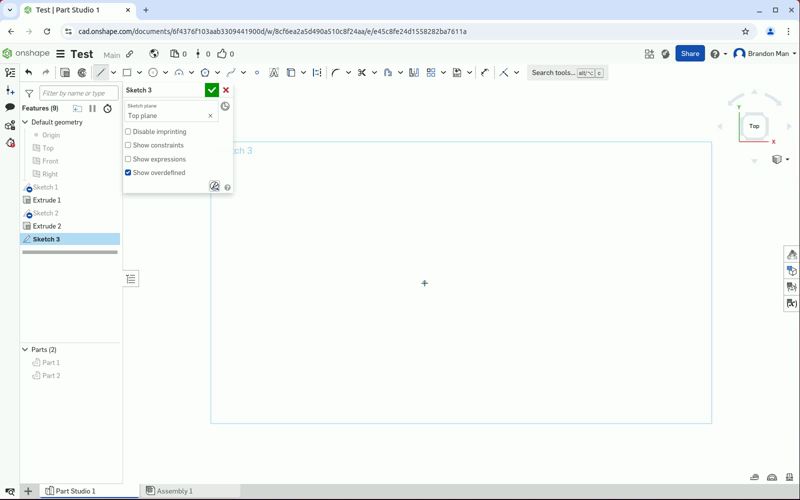
mouse_move(454, 282)
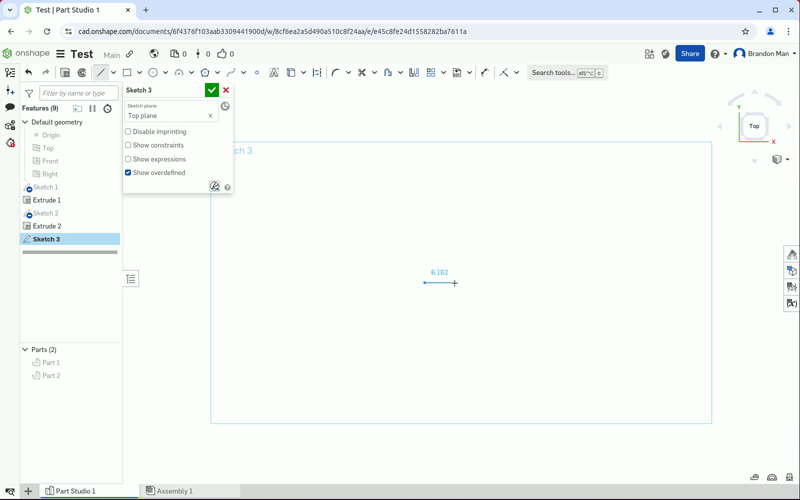
mouse_move(433, 282)
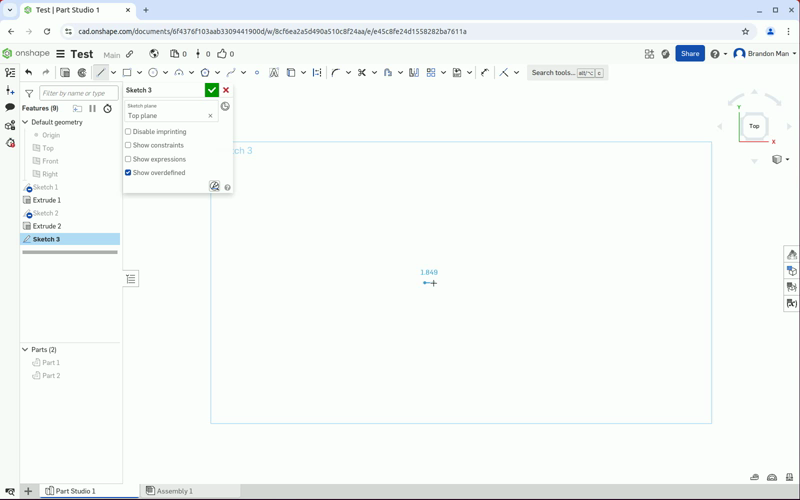
click(433, 282)
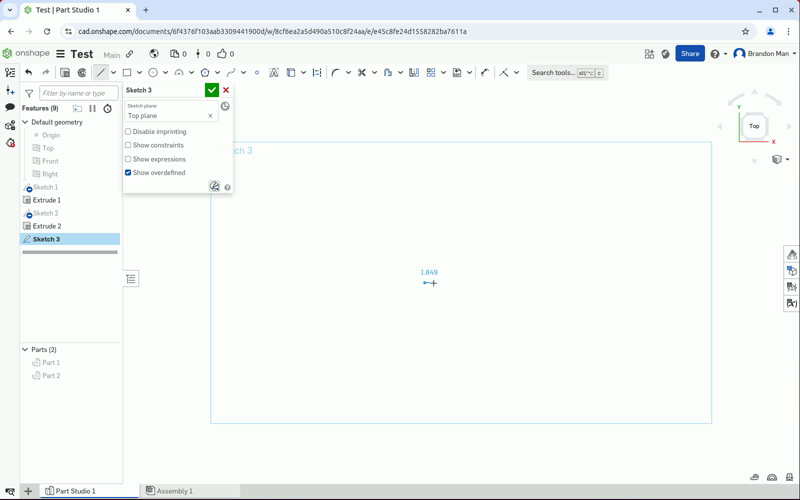
key_up(shift)
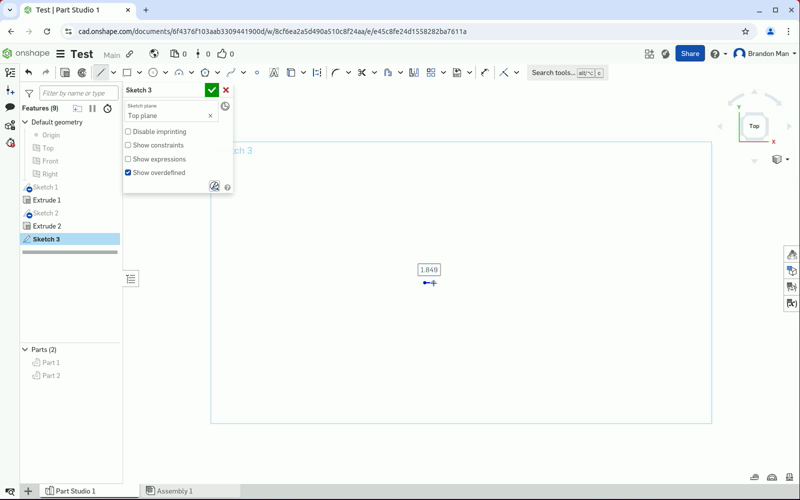
key(esc)
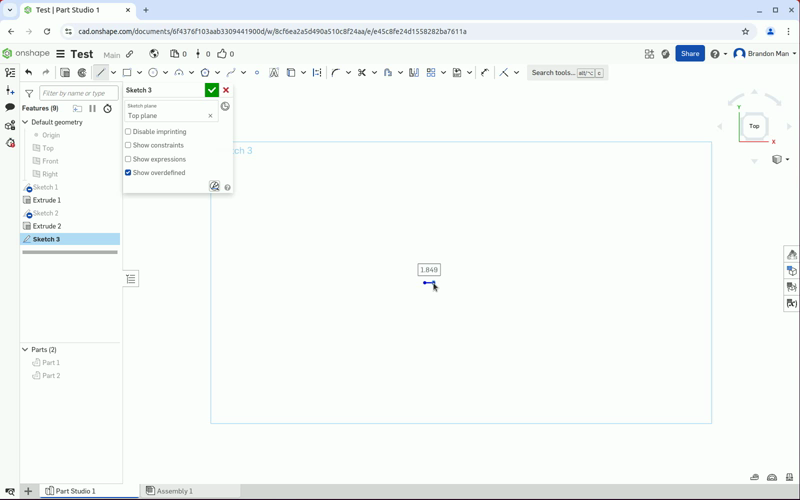
key(a)
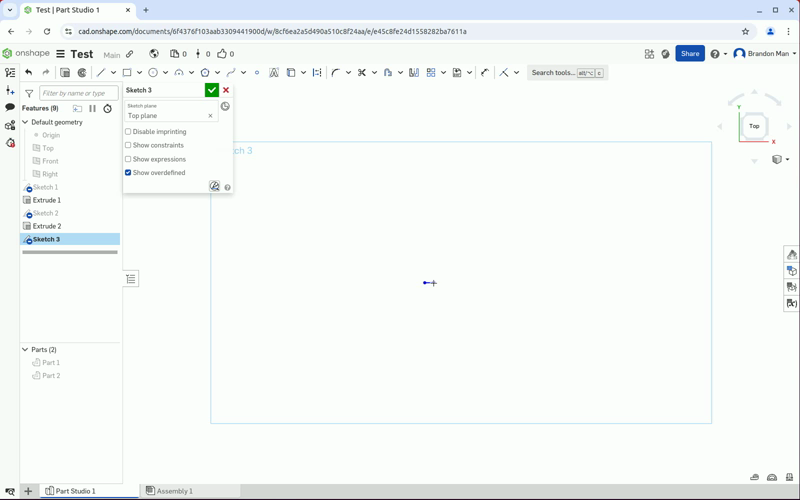
mouse_move(433, 282)
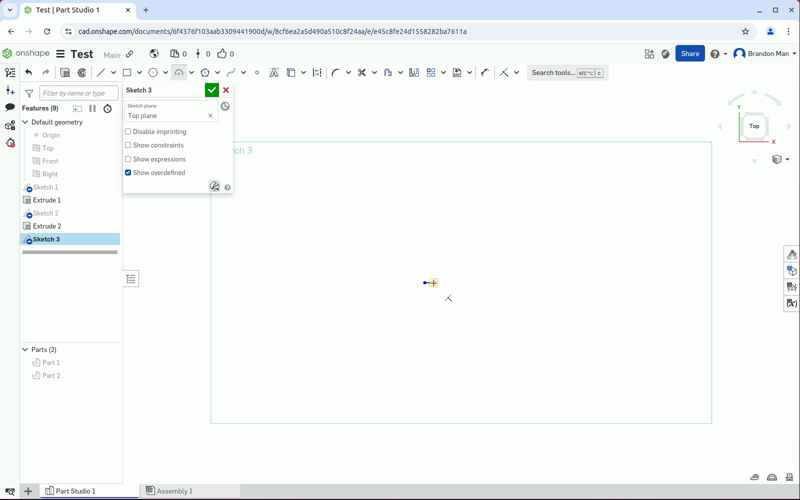
click(433, 282)
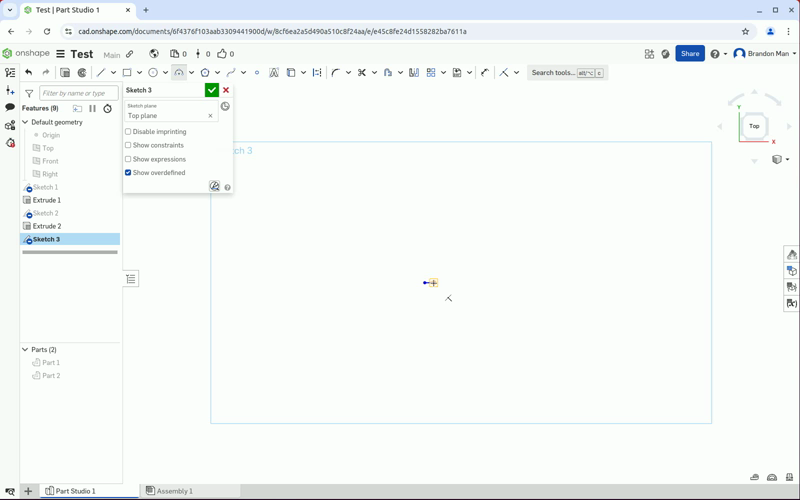
key_down(shift)
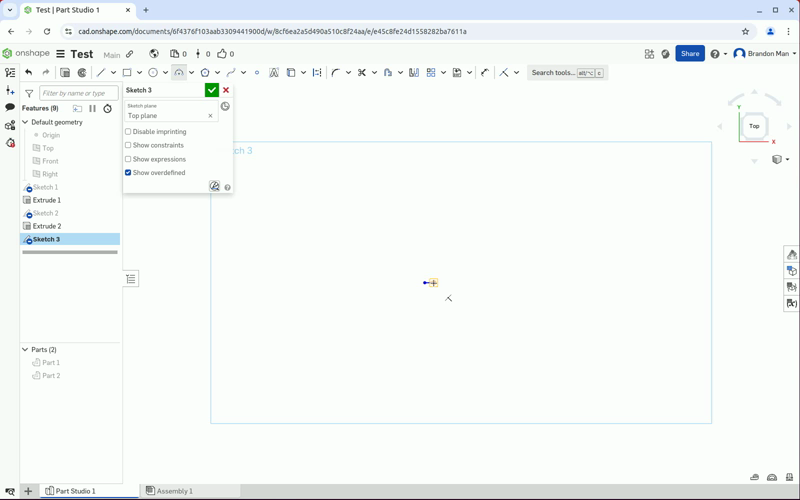
mouse_move(488, 282)
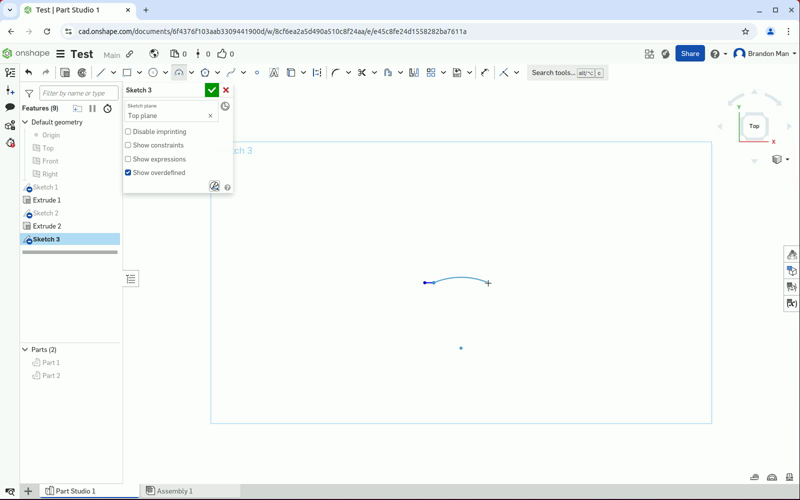
click(488, 282)
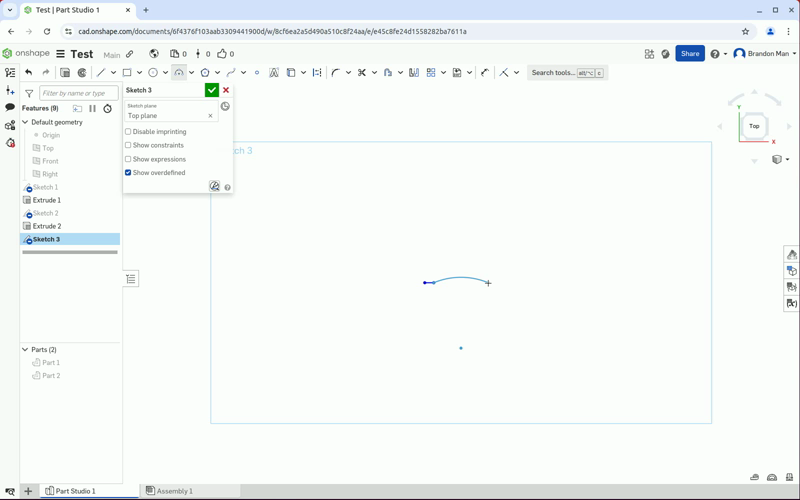
mouse_move(461, 255)
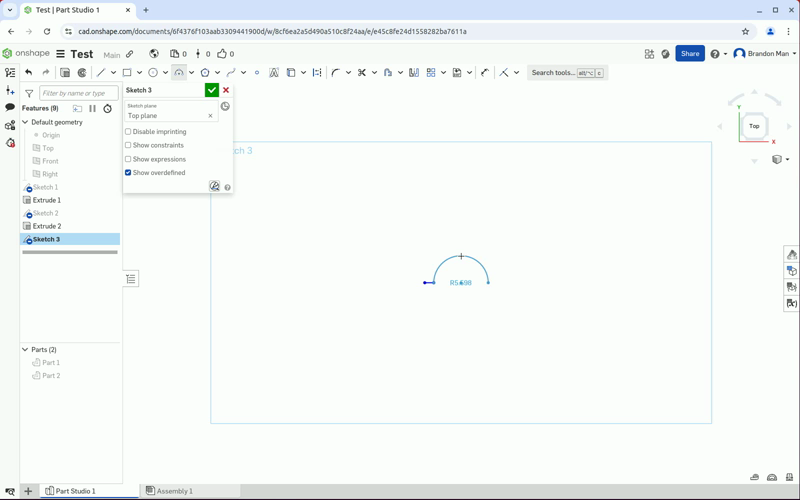
click(461, 255)
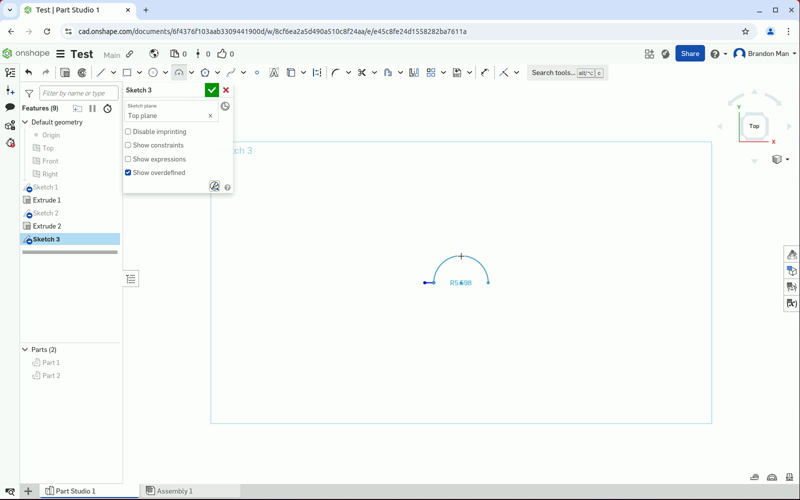
key_up(shift)
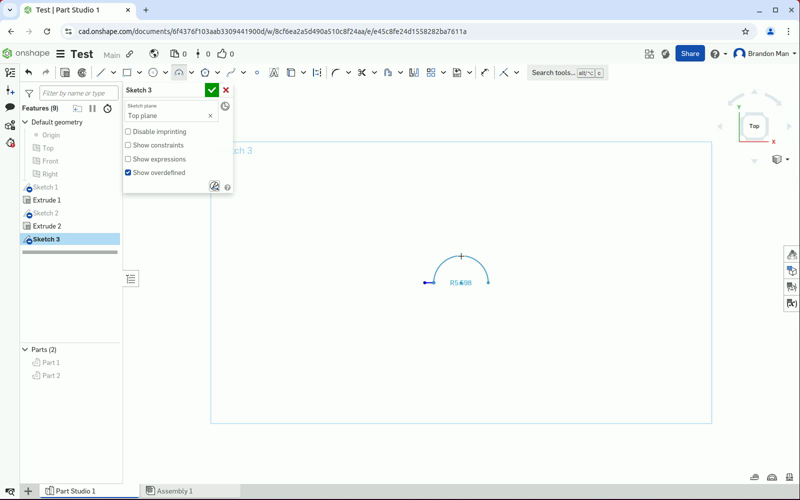
key(esc)
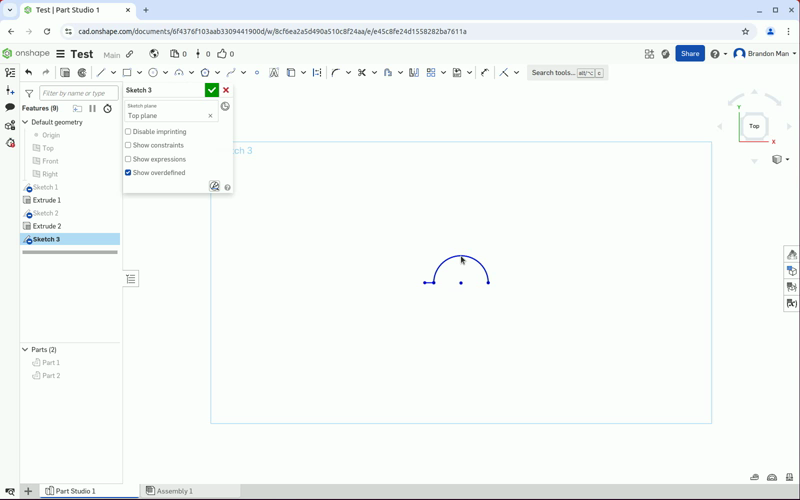
key(l)
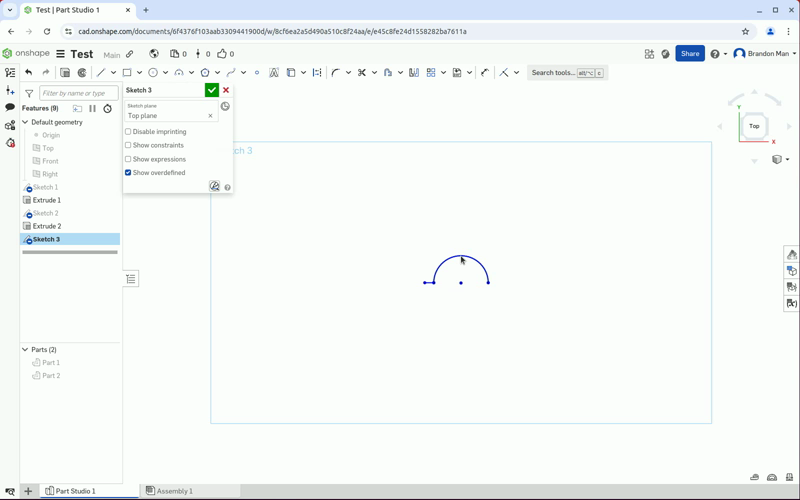
mouse_move(488, 282)
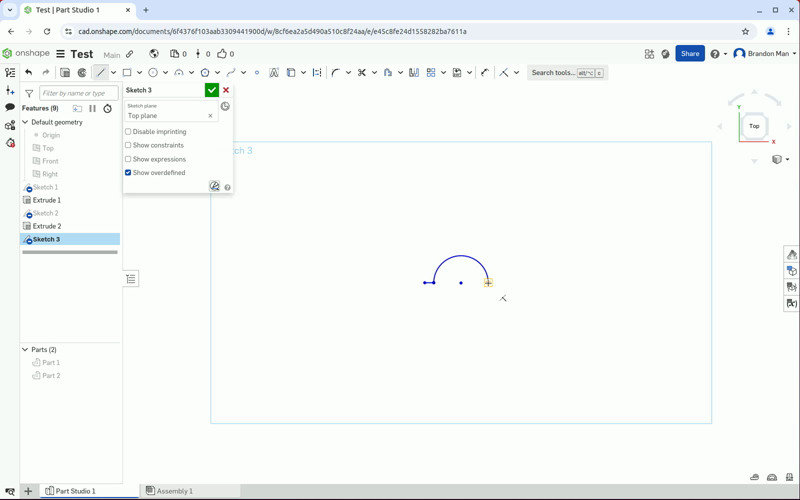
click(488, 282)
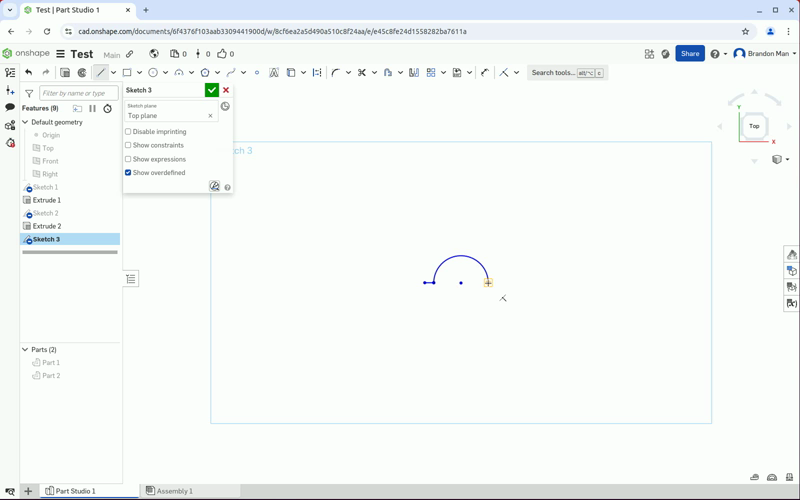
key_down(shift)
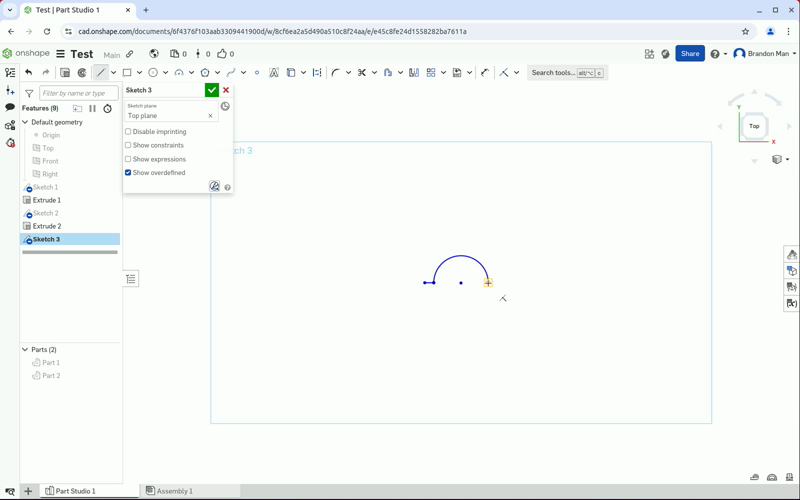
mouse_move(518, 282)
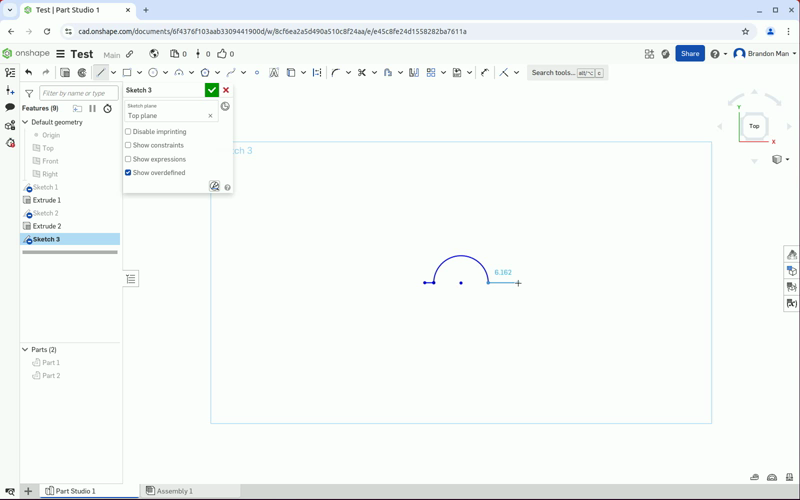
mouse_move(497, 282)
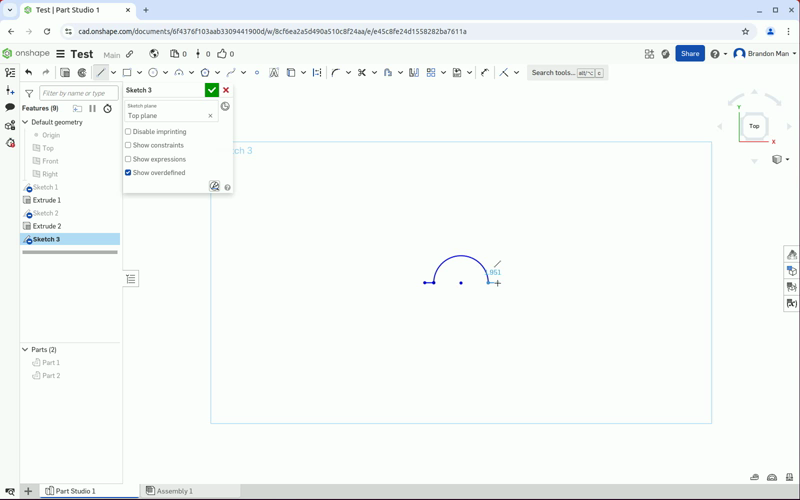
click(497, 282)
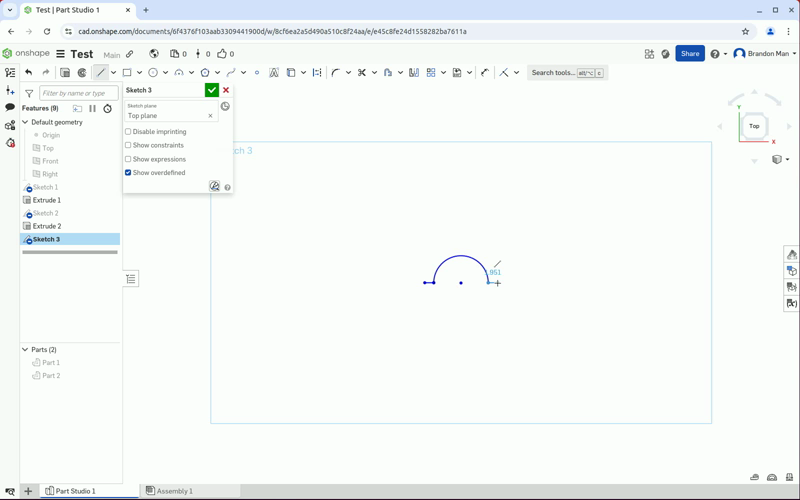
key_up(shift)
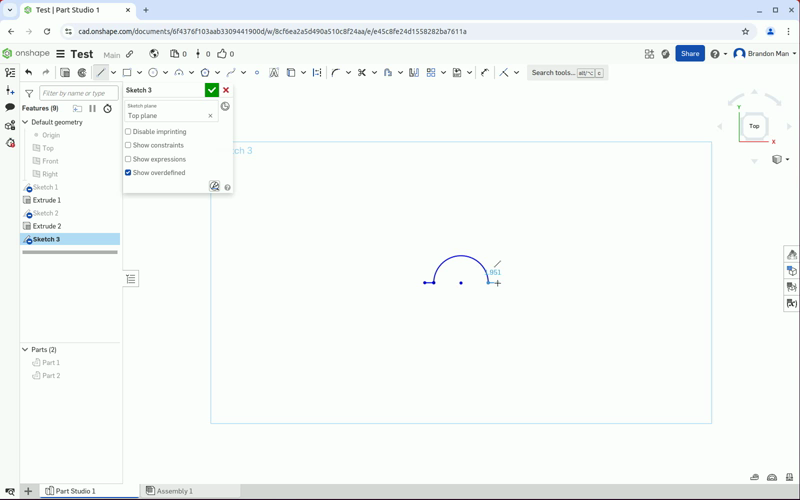
key(esc)
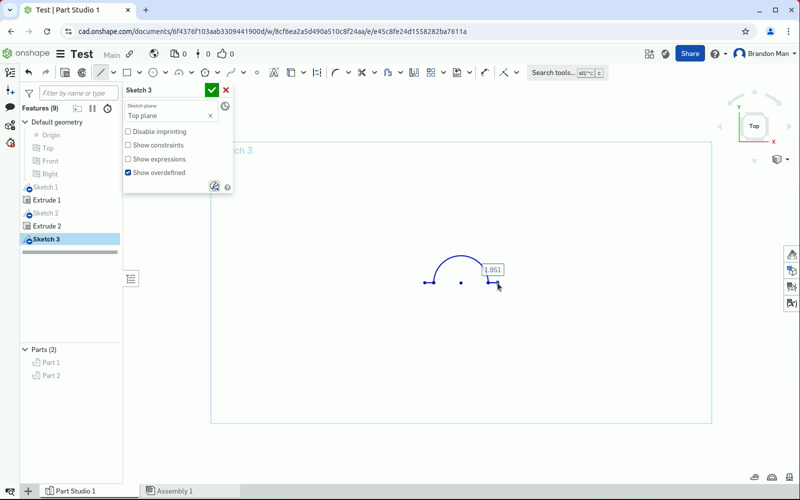
key(a)
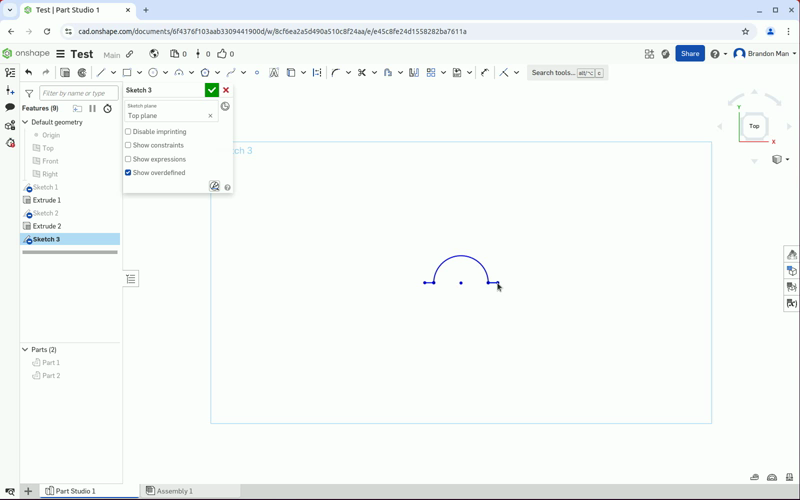
mouse_move(497, 282)
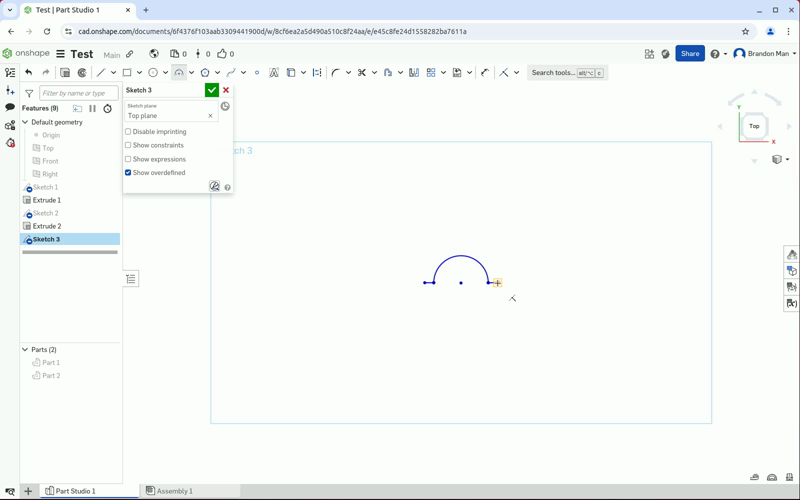
click(497, 282)
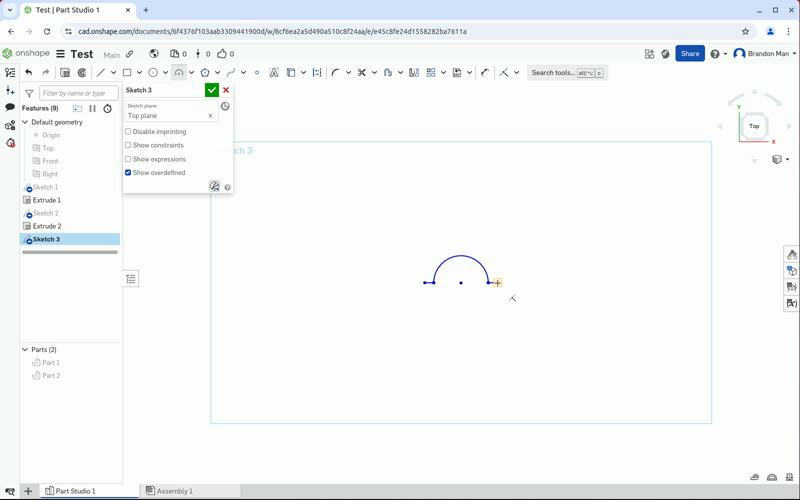
mouse_move(424, 282)
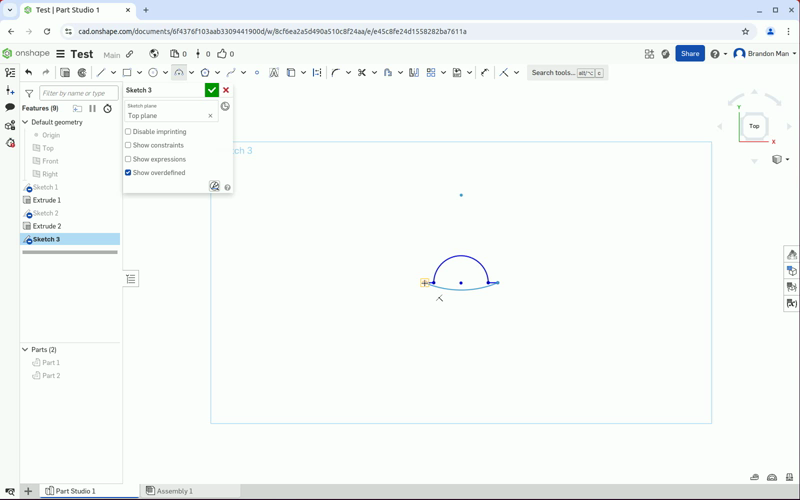
click(424, 282)
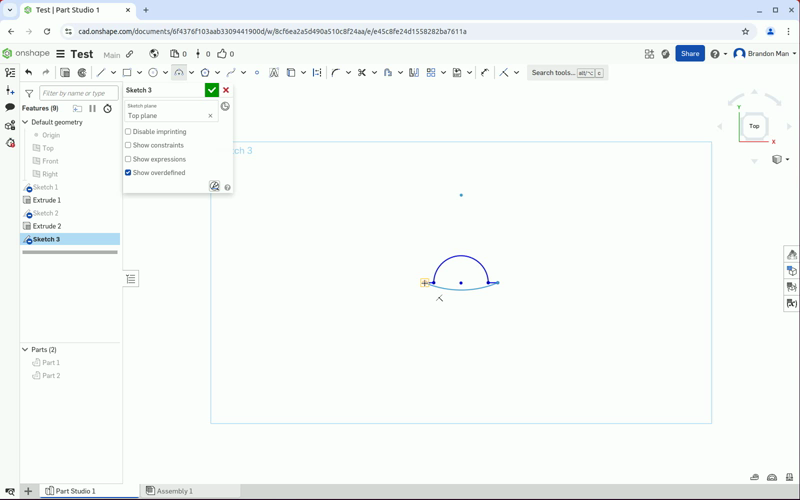
key_down(shift)
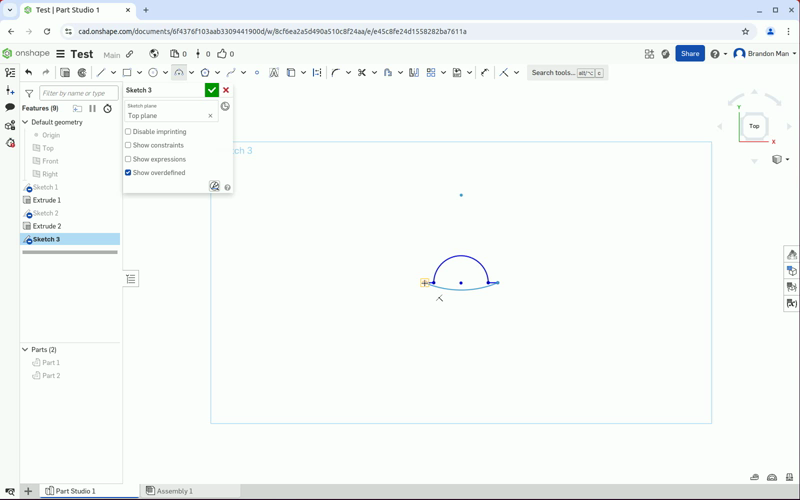
mouse_move(461, 246)
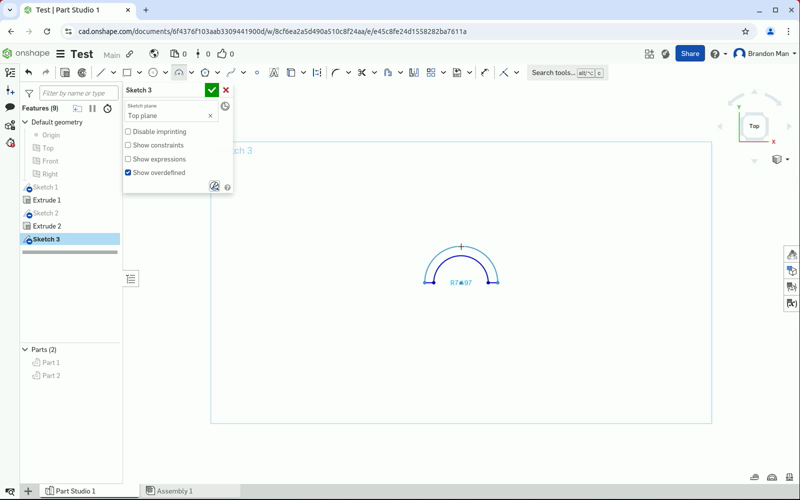
click(461, 246)
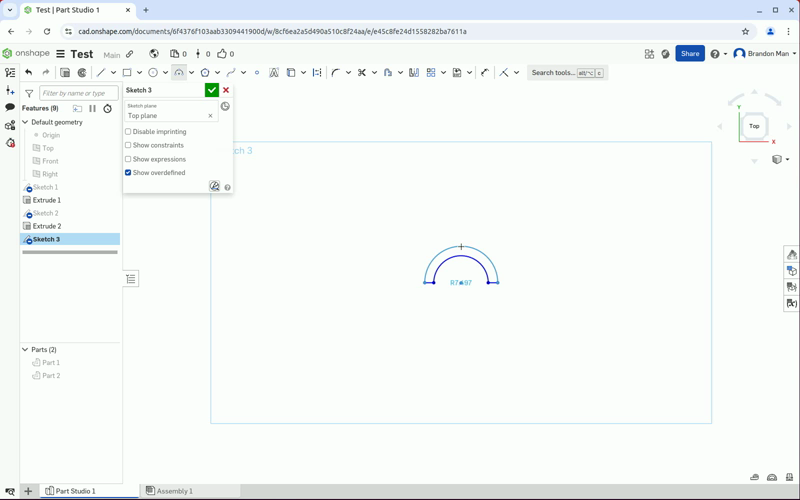
key_up(shift)
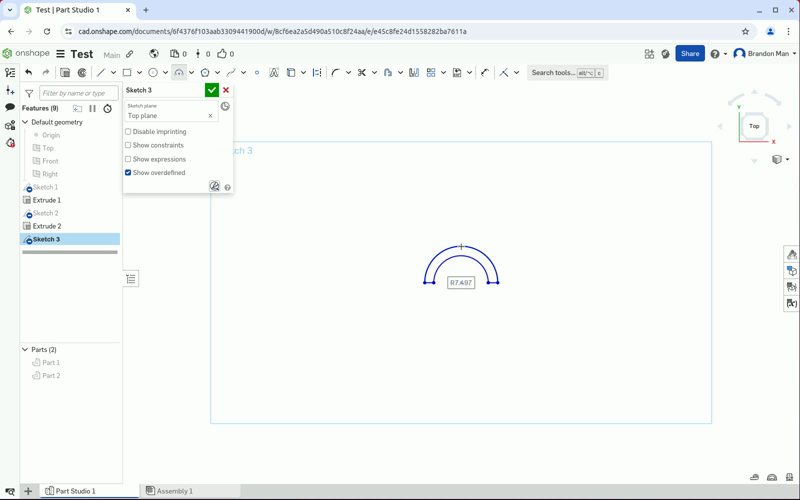
key(esc)
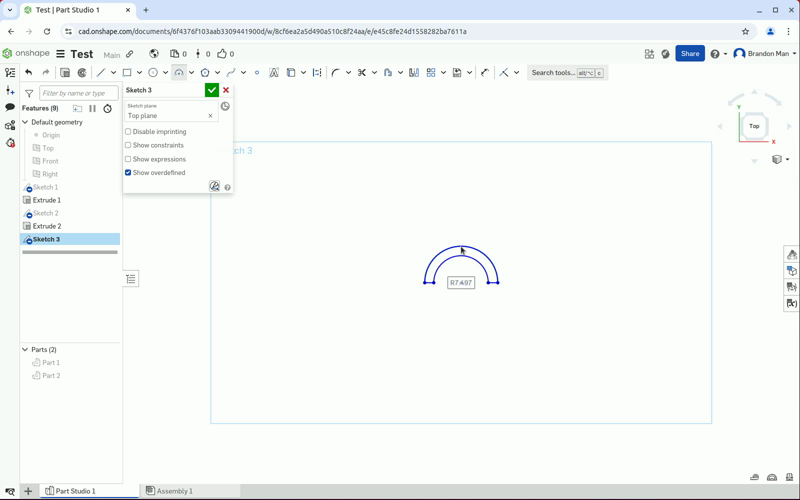
mouse_move(448, 250)
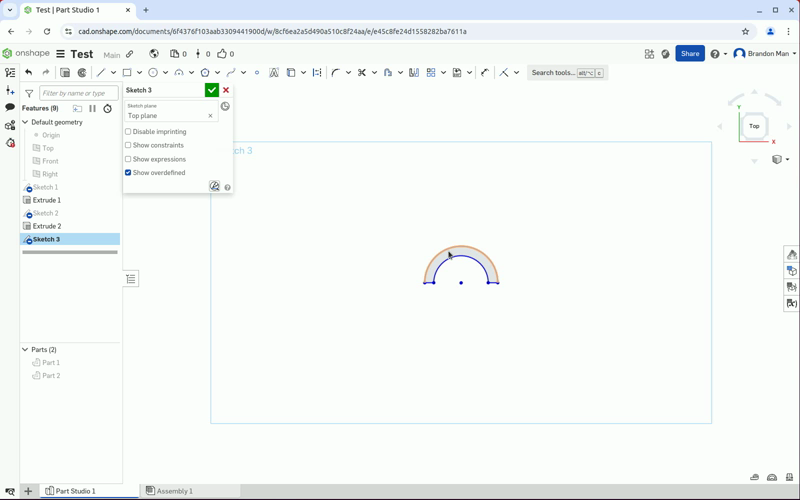
scroll(6)
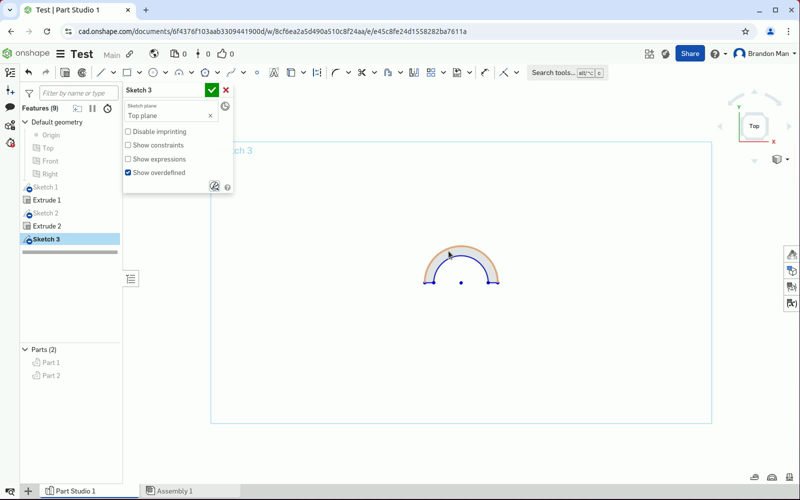
scroll(6)
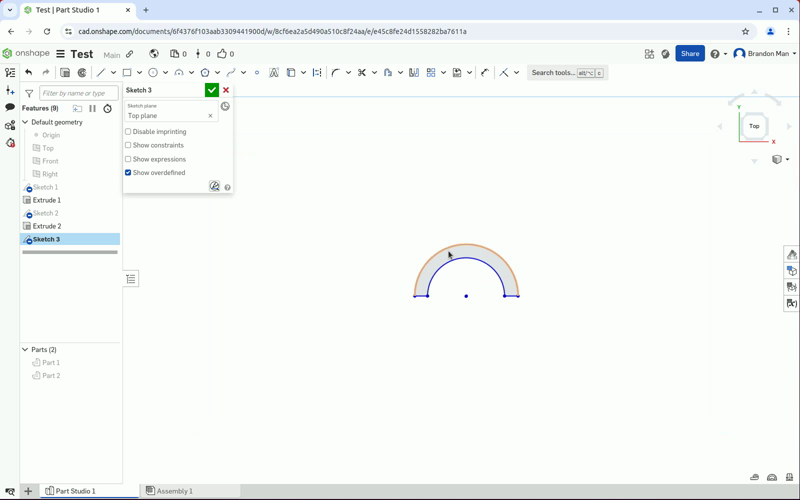
scroll(6)
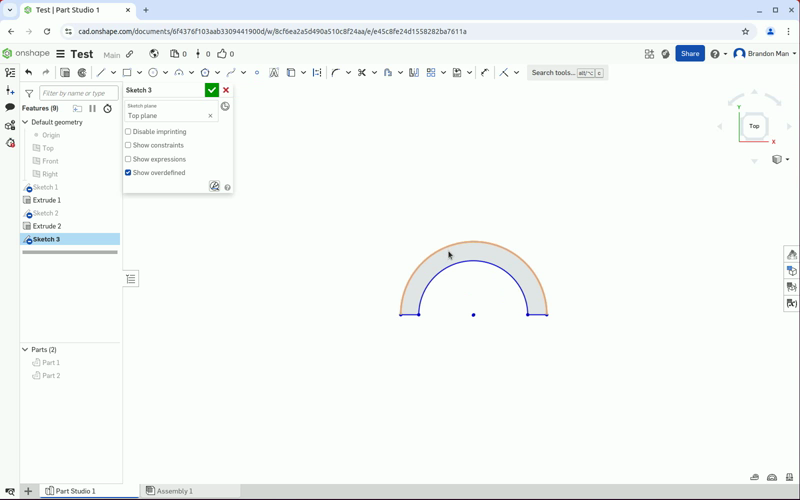
scroll(6)
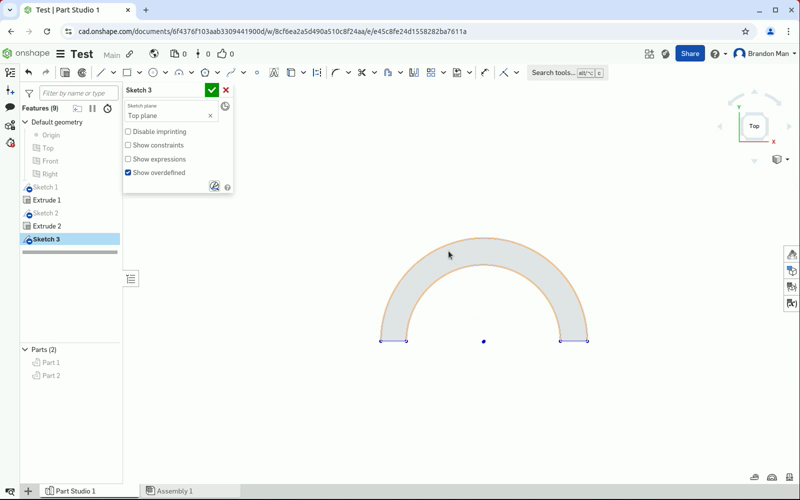
scroll(6)
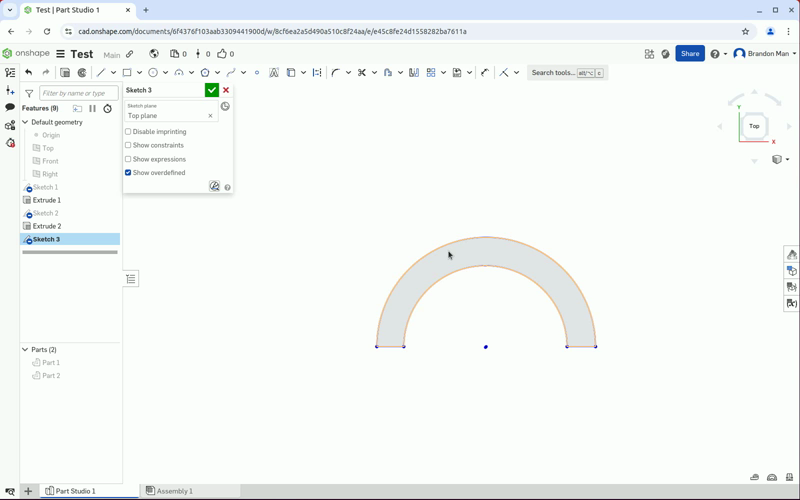
scroll(6)
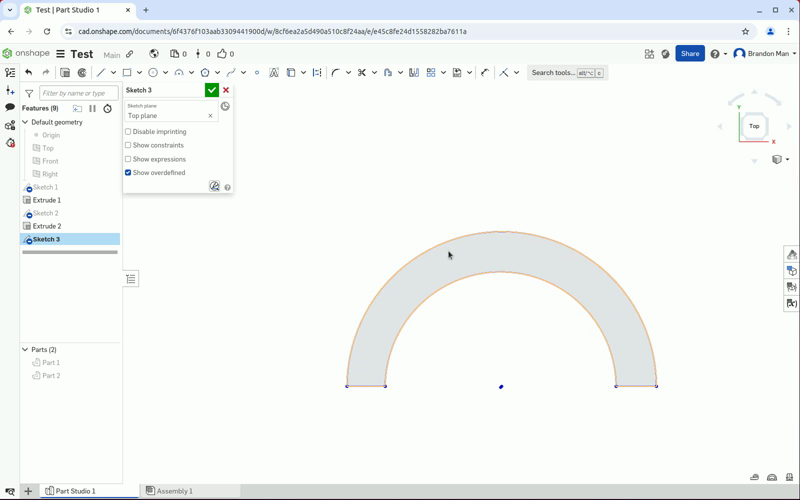
scroll(6)
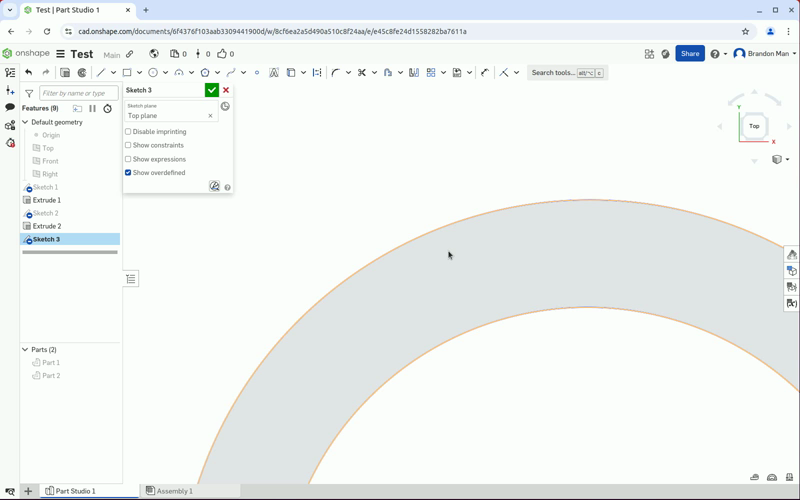
click(448, 250)
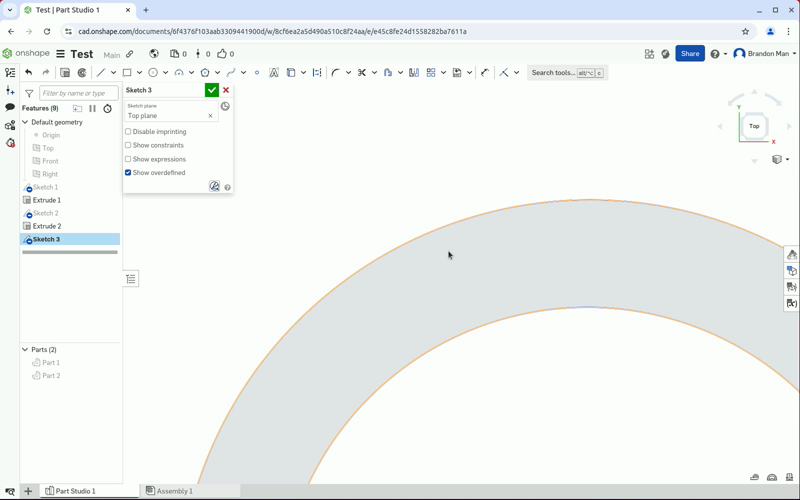
scroll(-6)
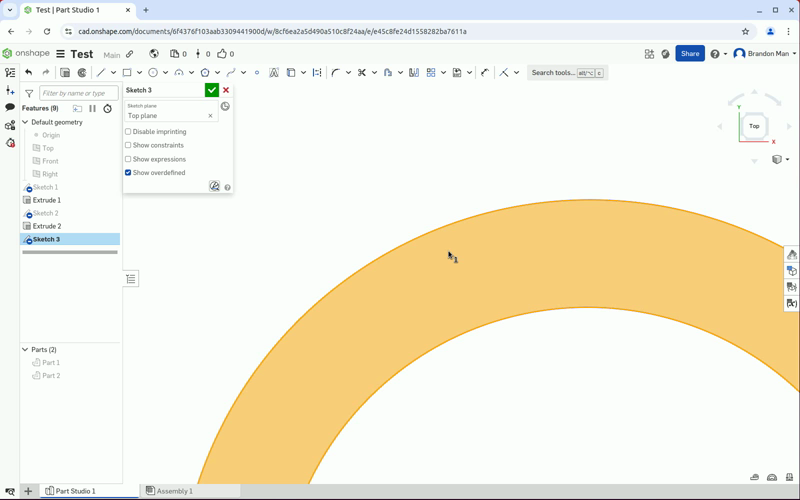
scroll(-6)
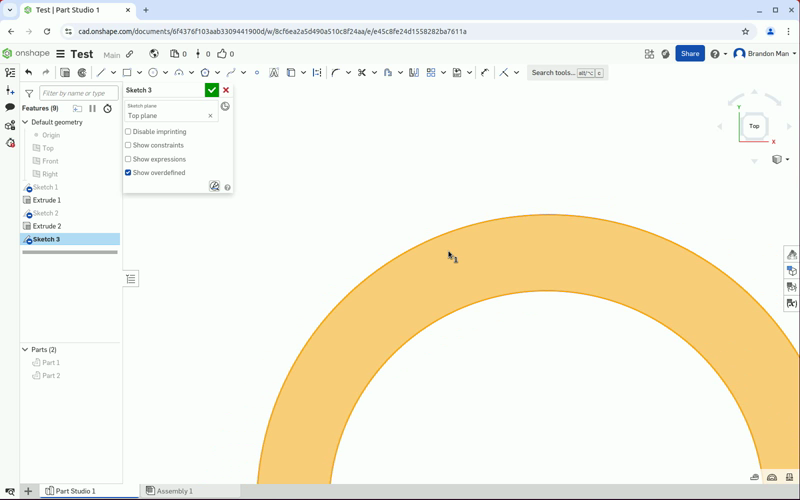
scroll(-6)
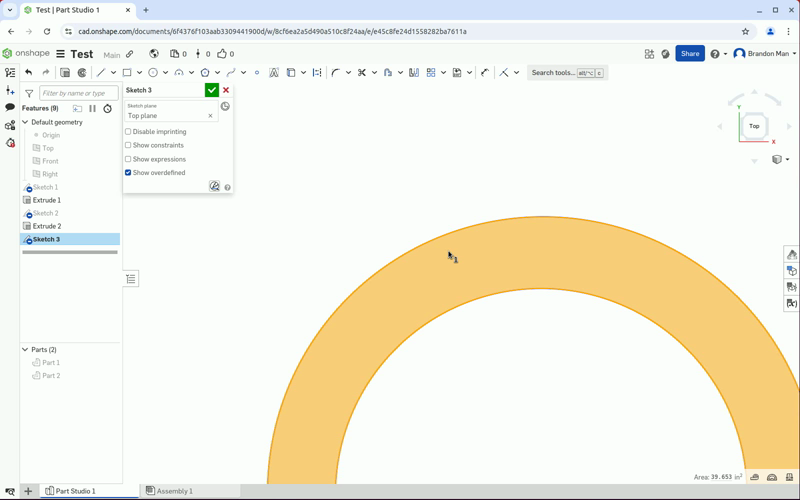
scroll(-6)
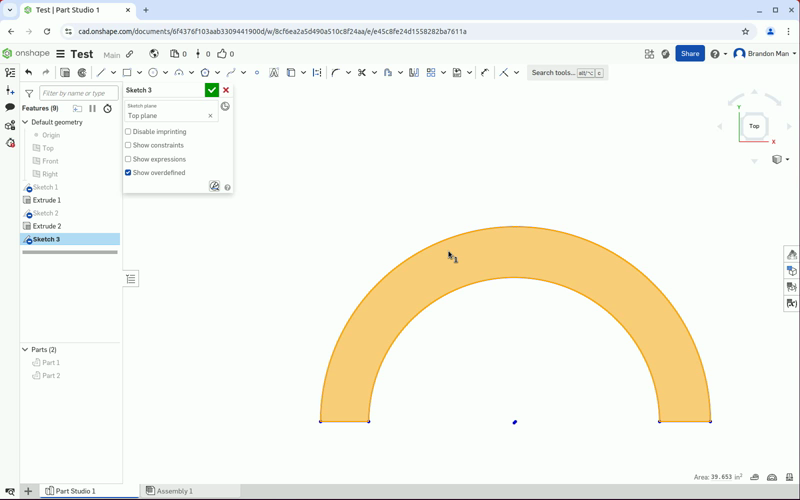
scroll(-6)
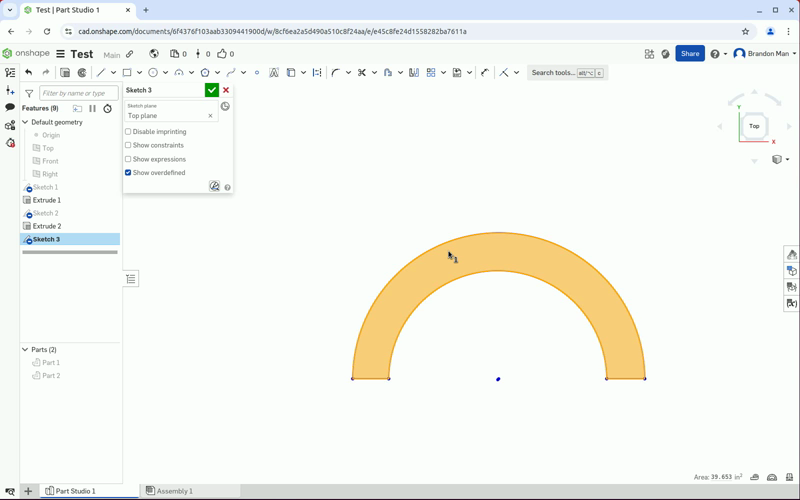
scroll(-6)
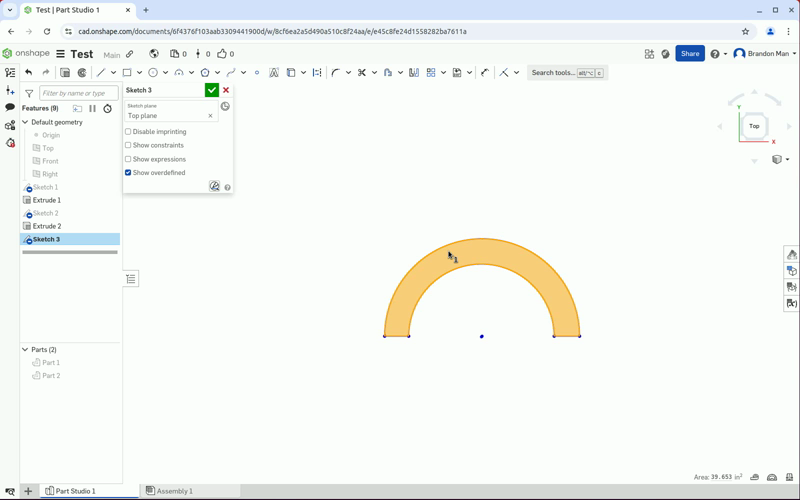
scroll(-6)
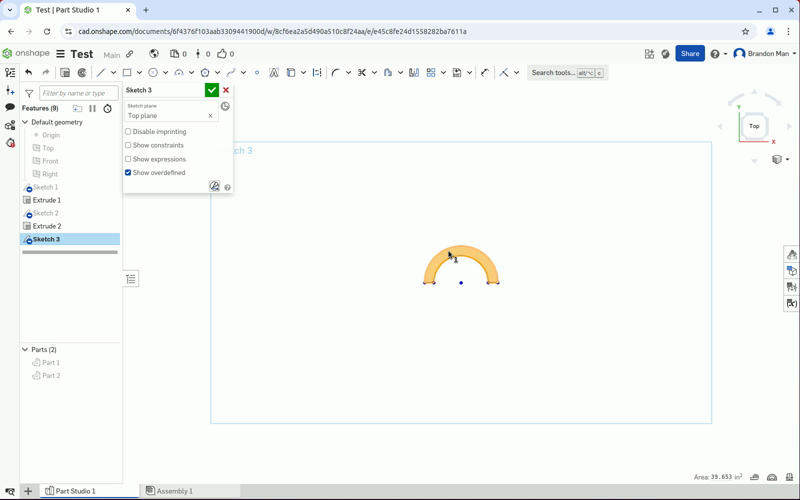
mouse_move(73, 352)
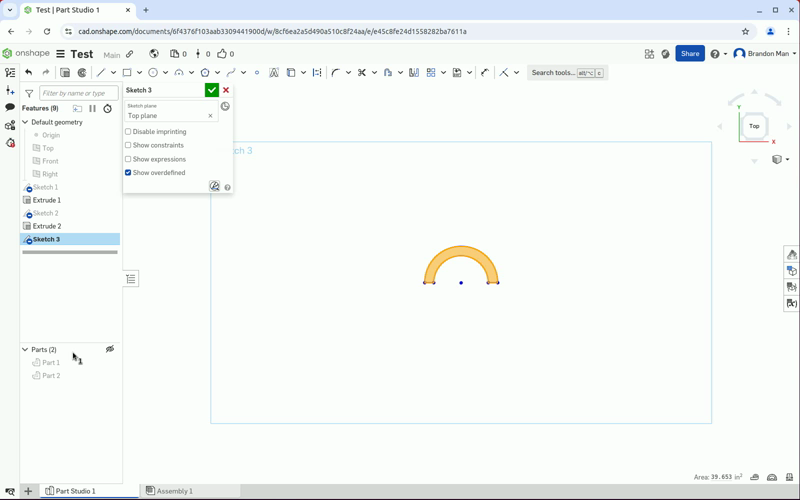
key(shift+y)
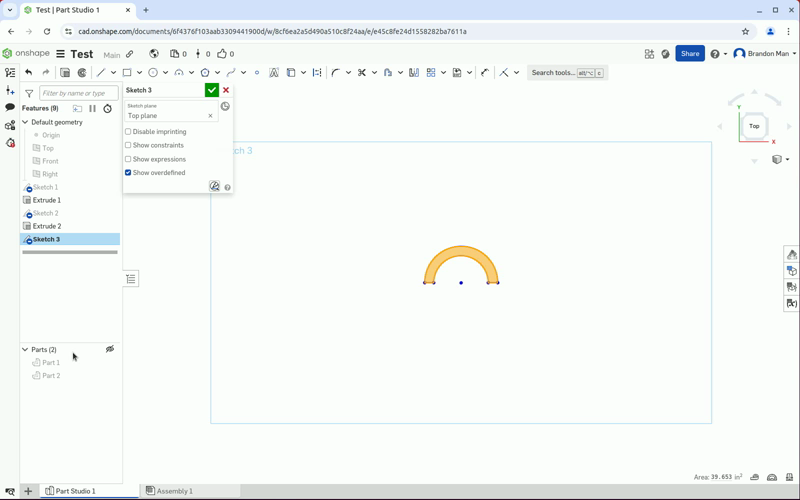
key(shift+e)
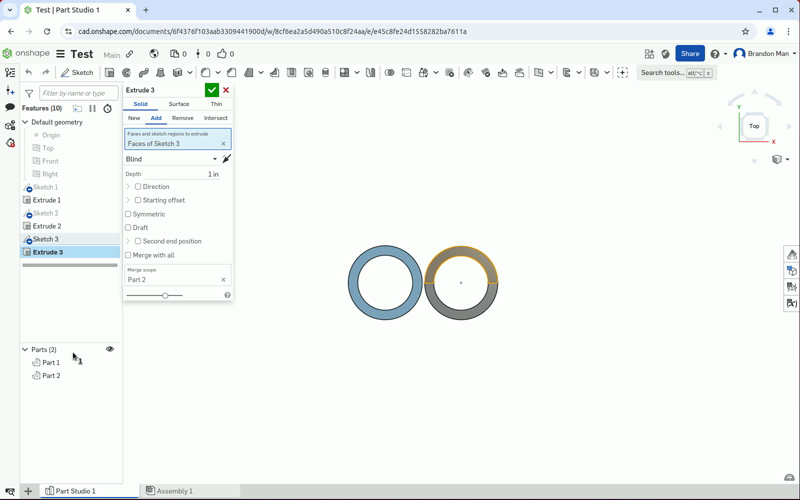
mouse_move(143, 106)
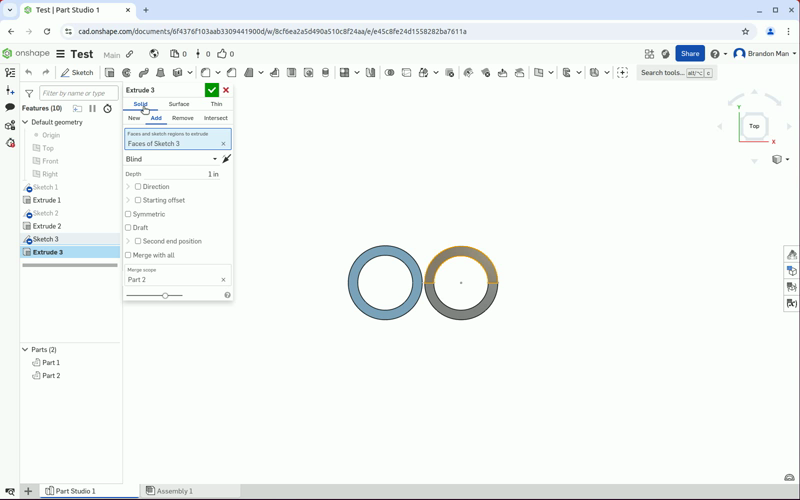
click(143, 106)
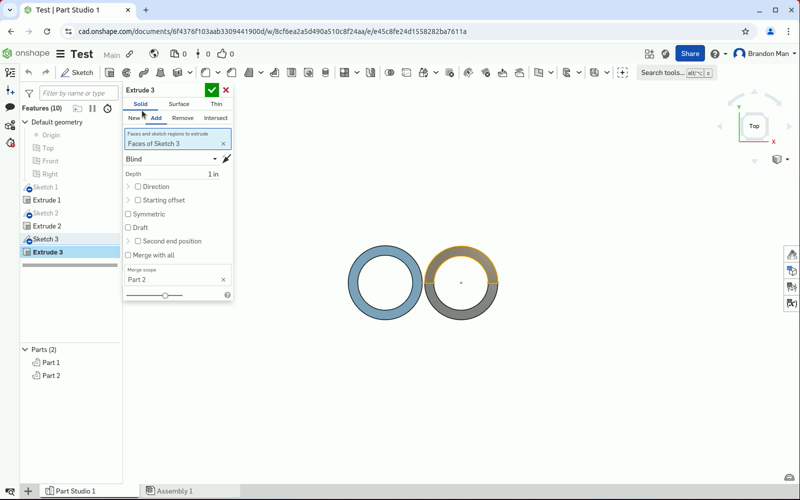
mouse_move(137, 120)
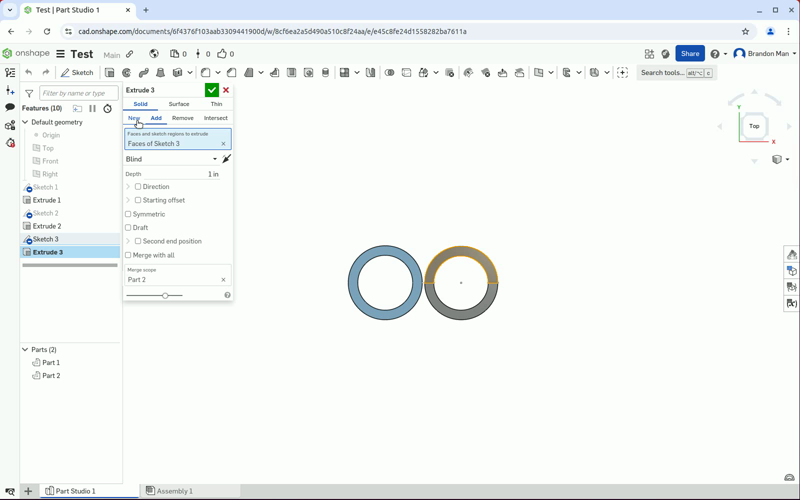
click(137, 120)
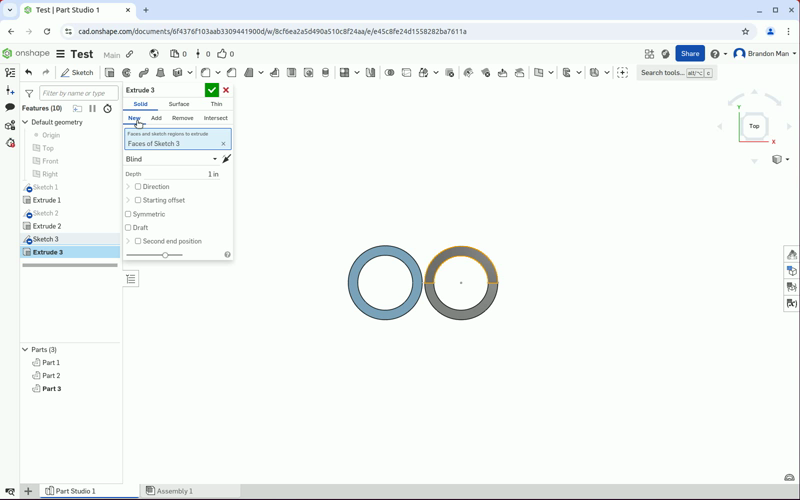
key(tab, 4)
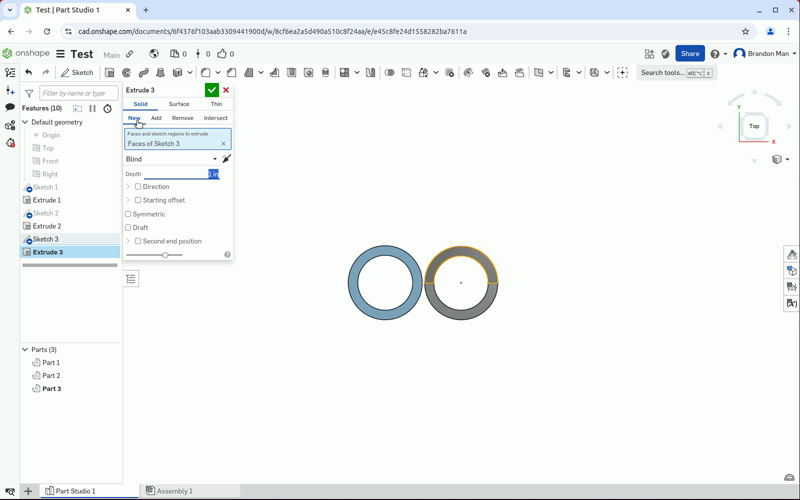
text(6.499)
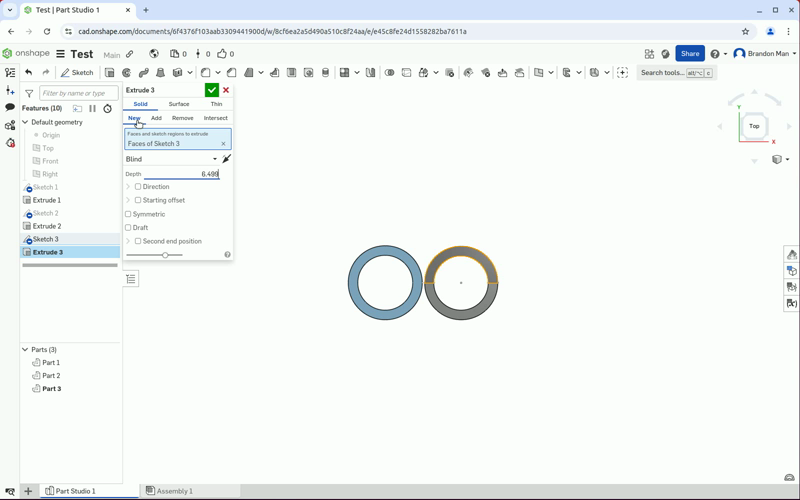
key(enter)
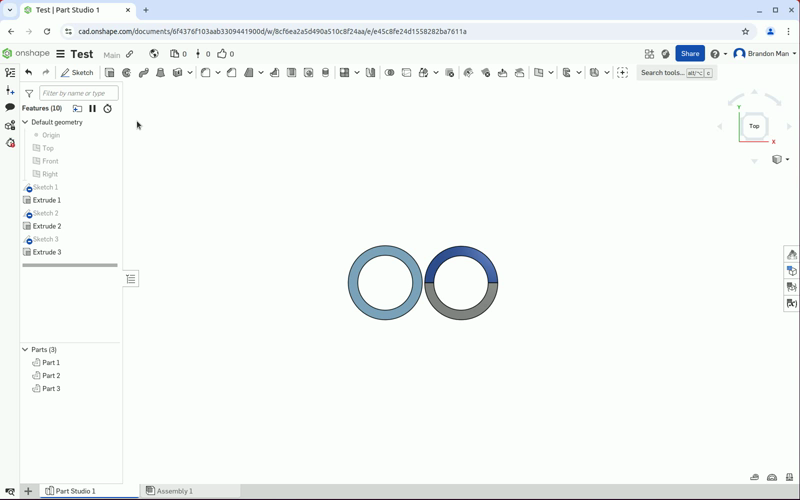
key(shift+h)
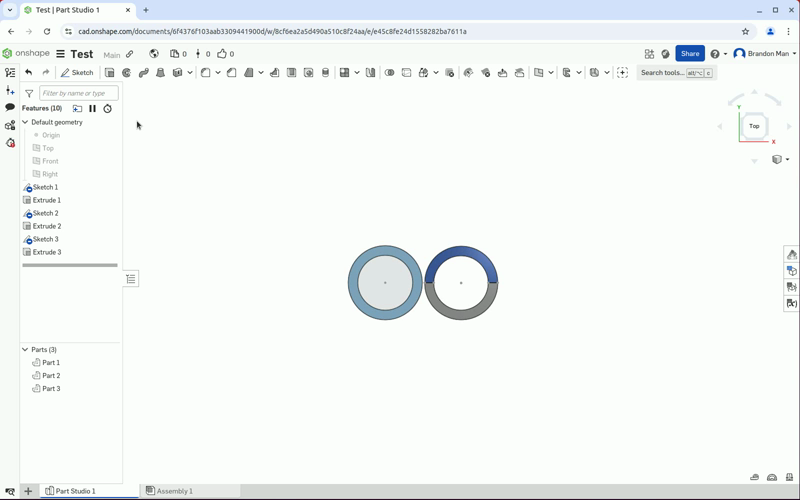
key(shift+h)
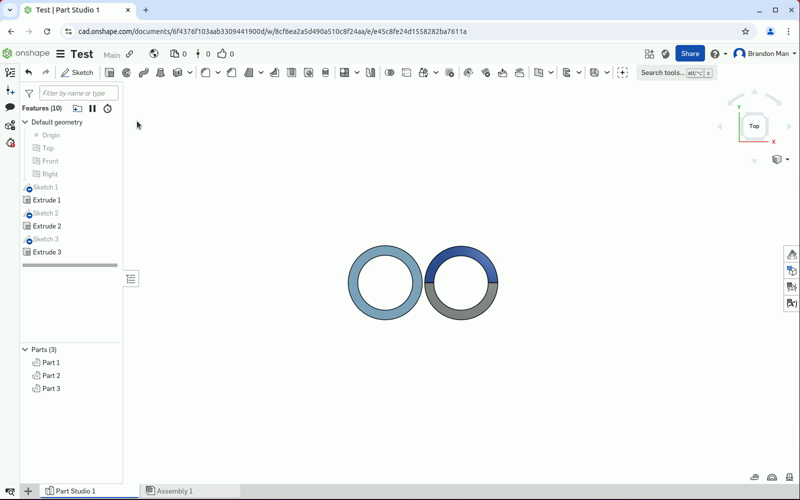
mouse_move(73, 189)
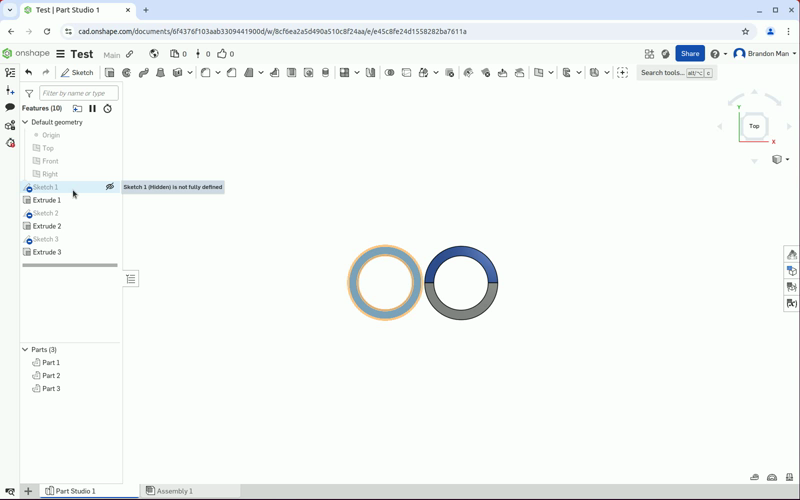
click(73, 189)
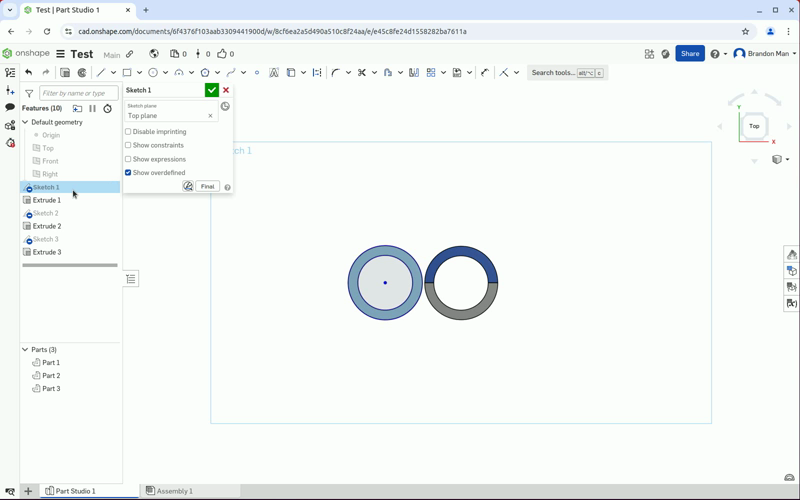
mouse_move(229, 92)
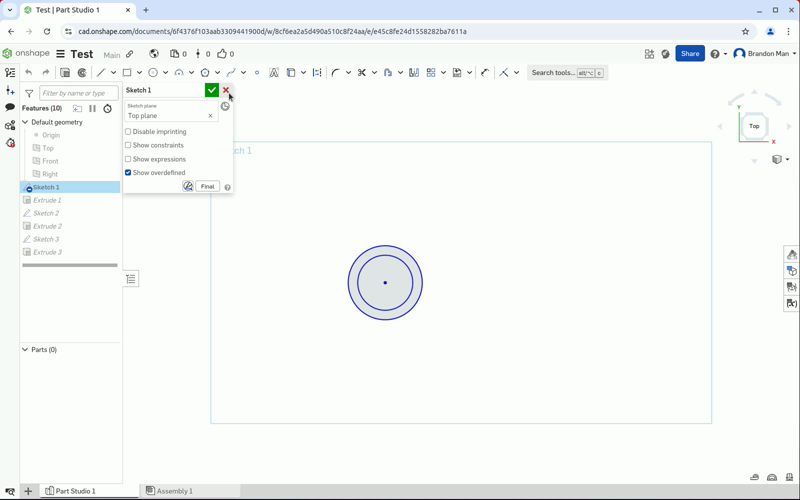
click(229, 92)
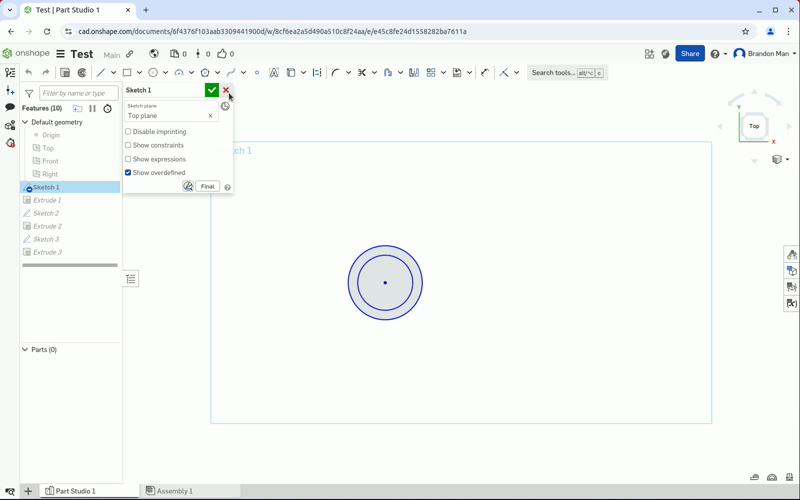
key(shift+s)
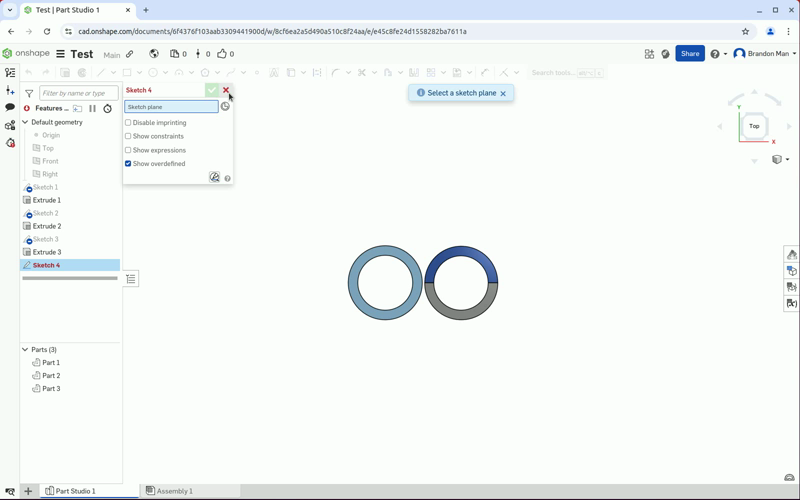
mouse_move(73, 150)
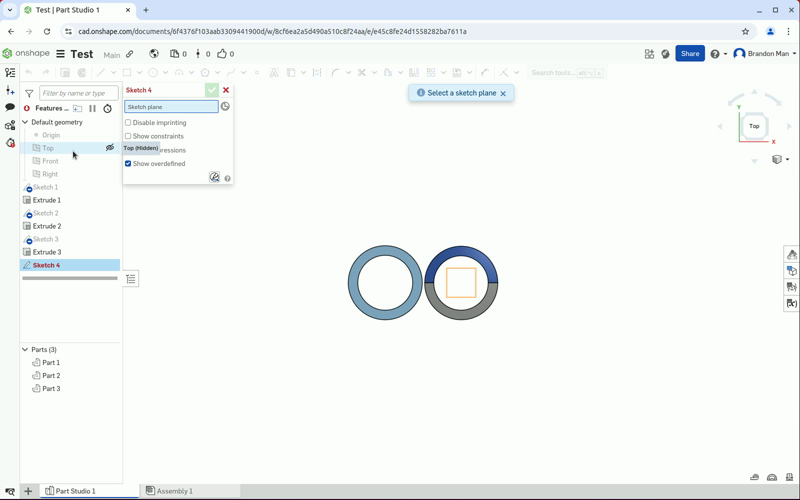
click(73, 150)
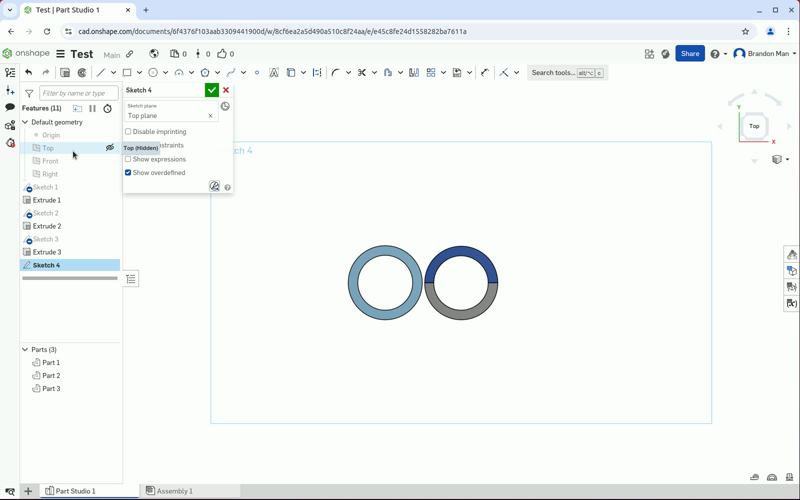
mouse_move(73, 352)
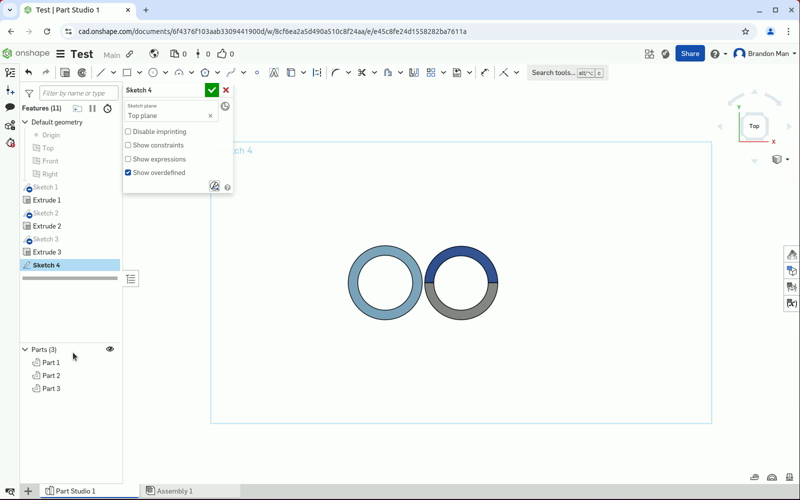
key(y)
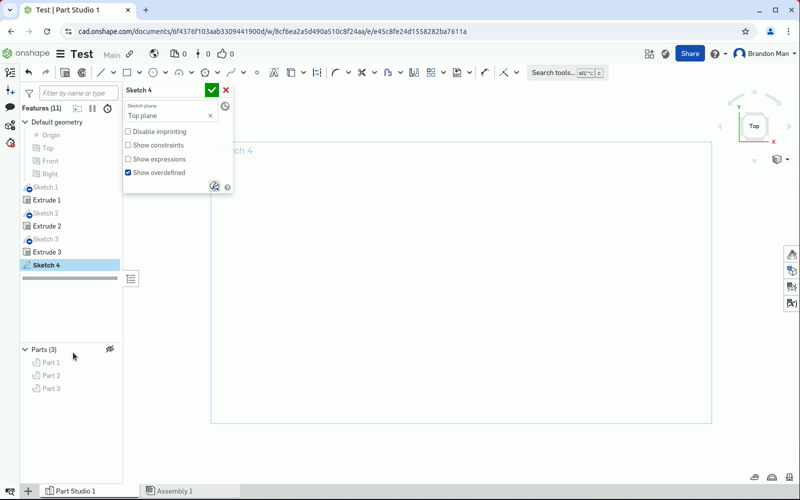
key(c)
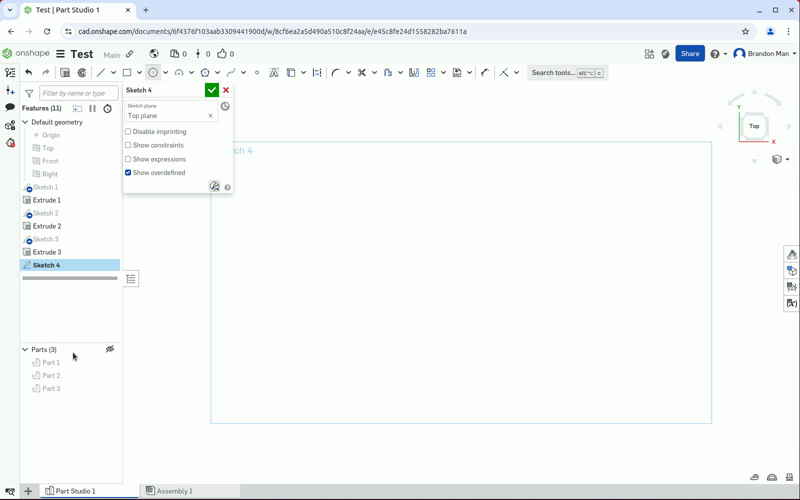
key_down(shift)
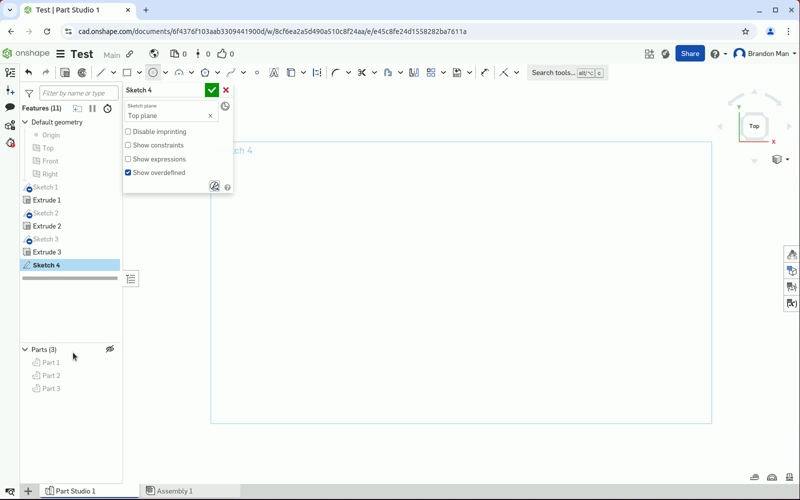
mouse_move(537, 282)
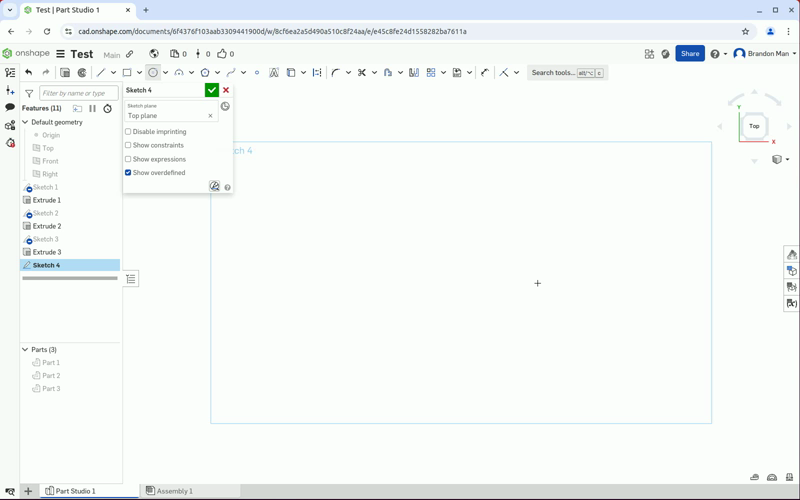
click(537, 282)
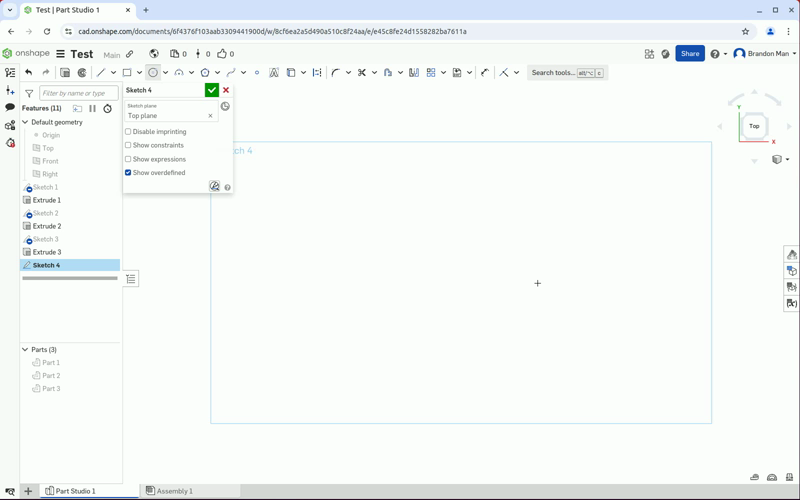
key_up(shift)
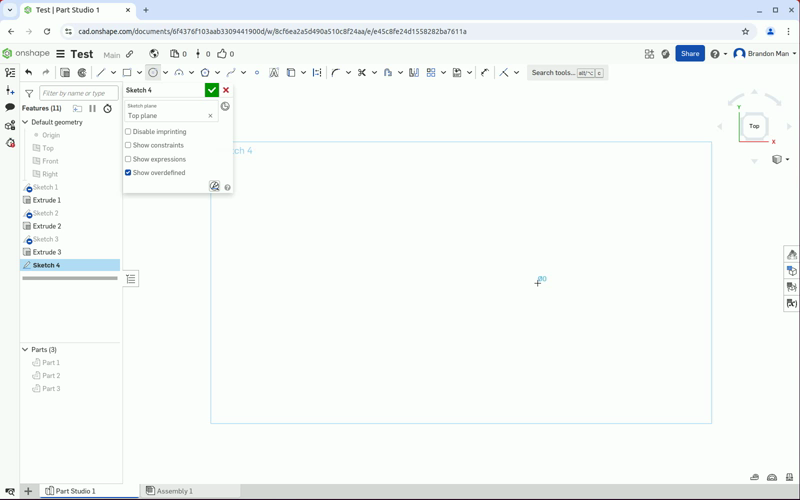
mouse_move(574, 282)
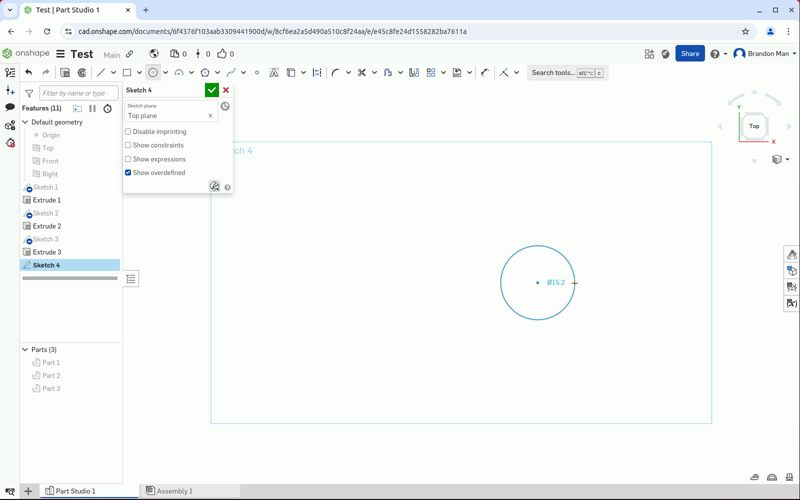
click(574, 282)
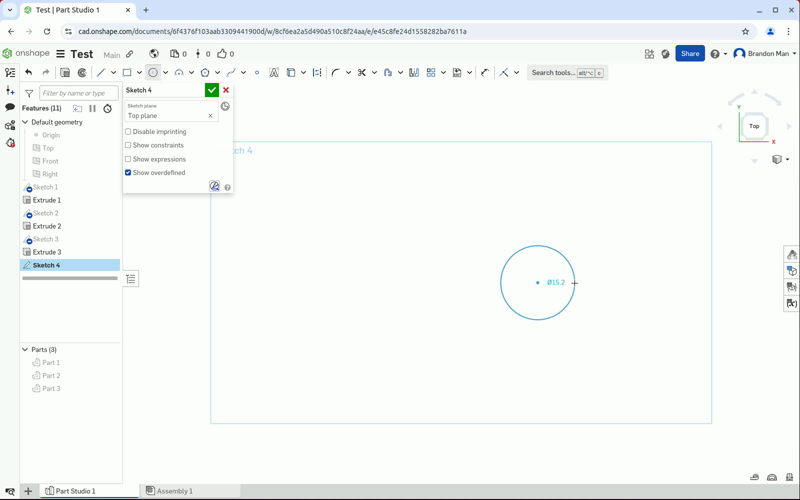
key(esc)
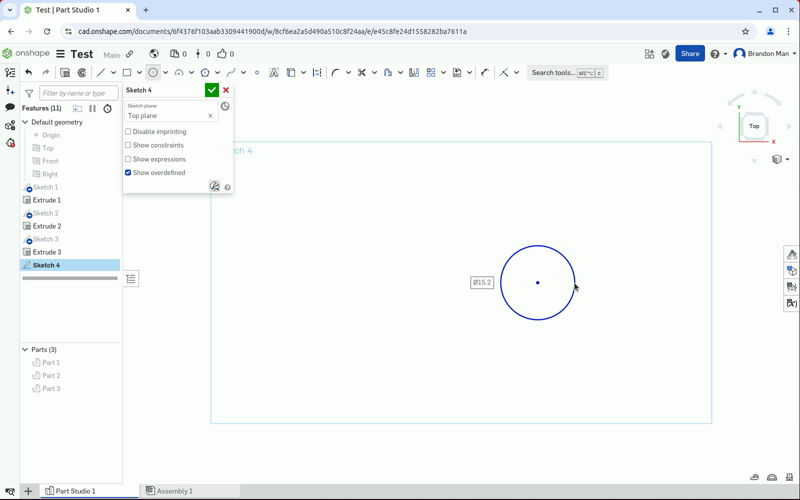
key(c)
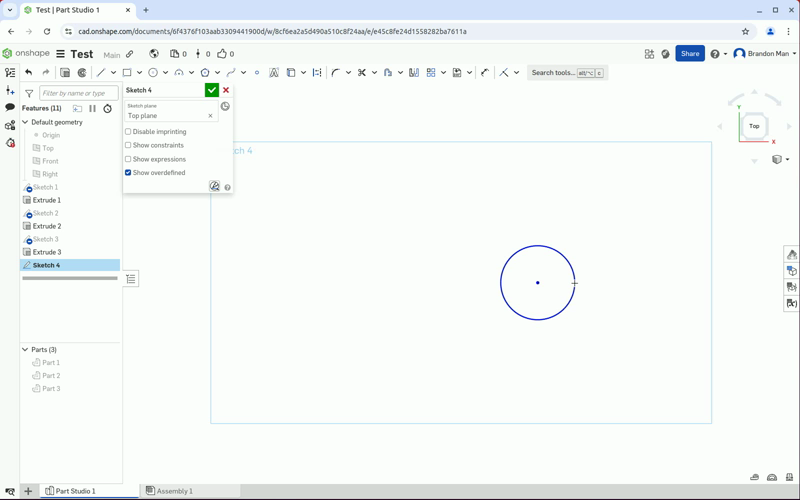
key_down(shift)
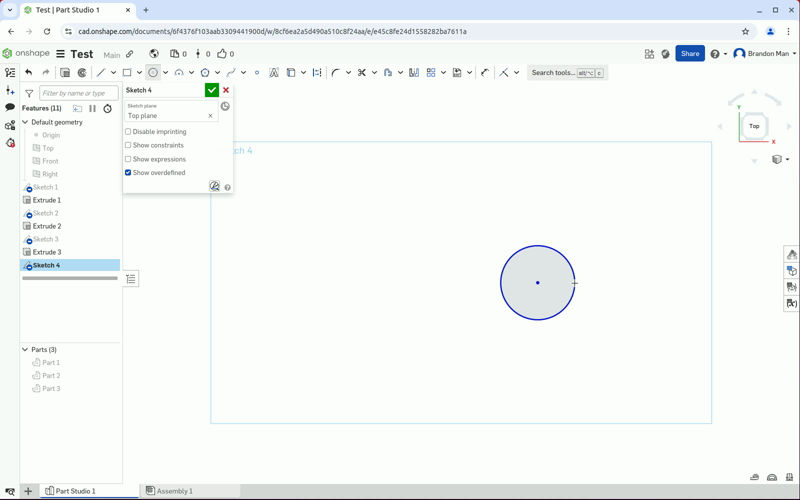
mouse_move(537, 282)
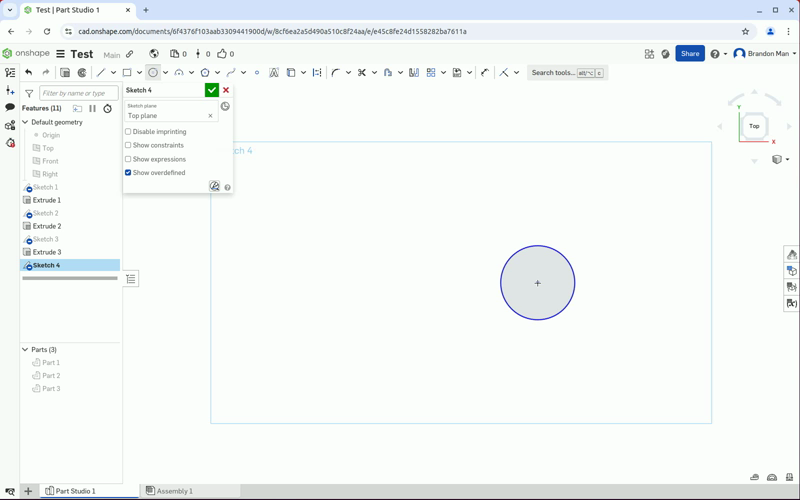
click(537, 282)
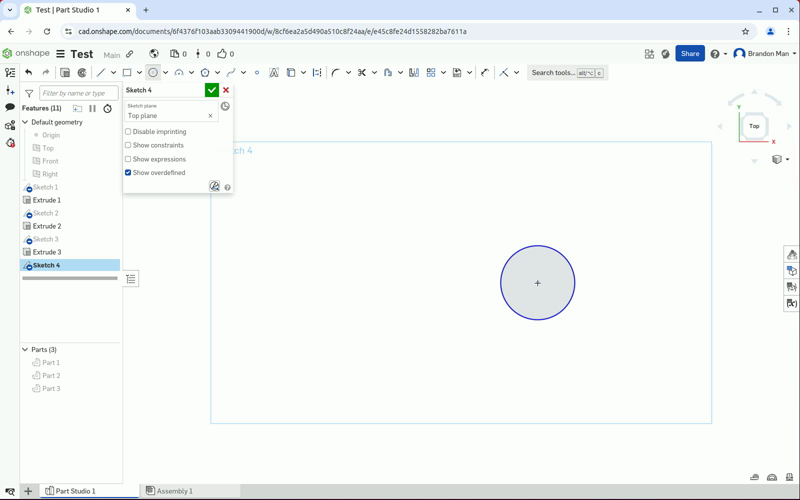
key_up(shift)
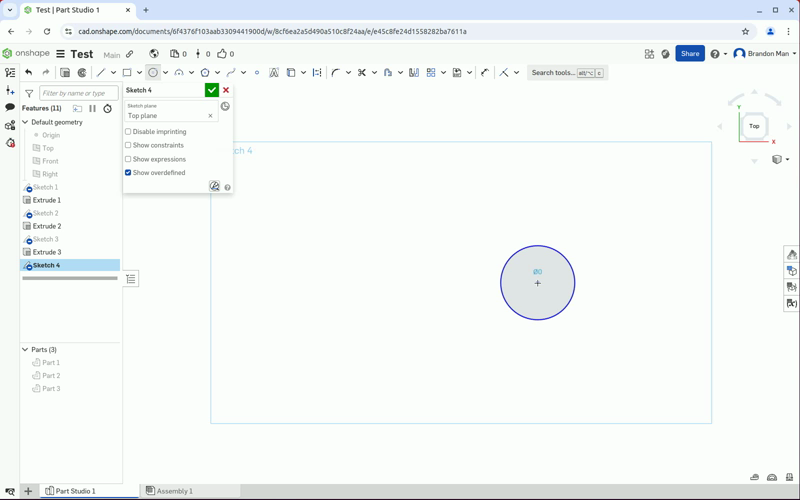
mouse_move(565, 282)
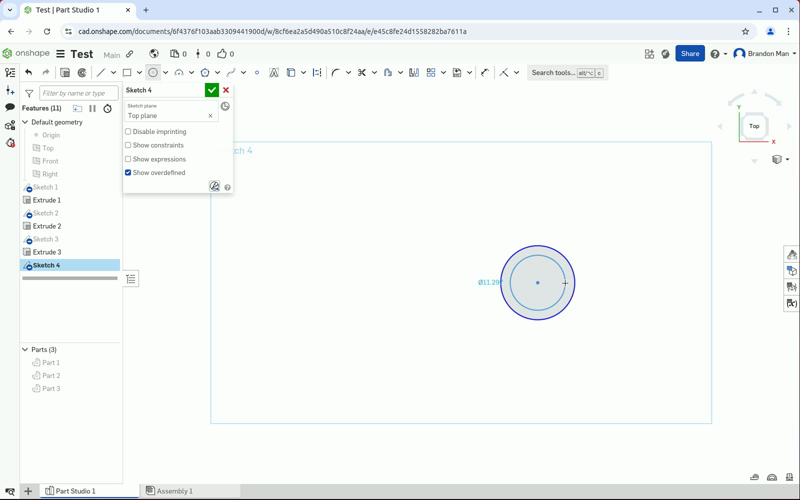
click(565, 282)
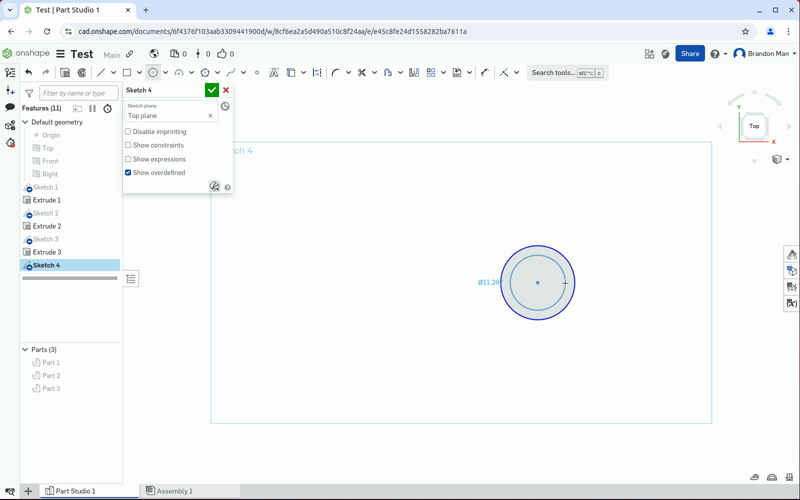
key(esc)
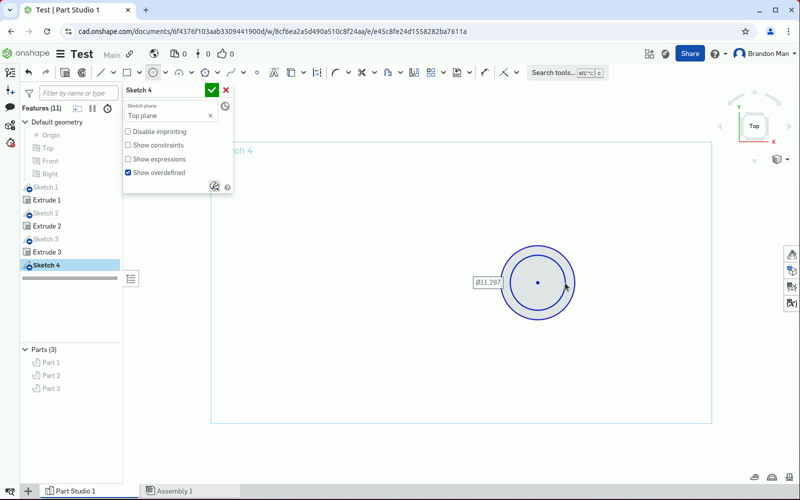
mouse_move(545, 251)
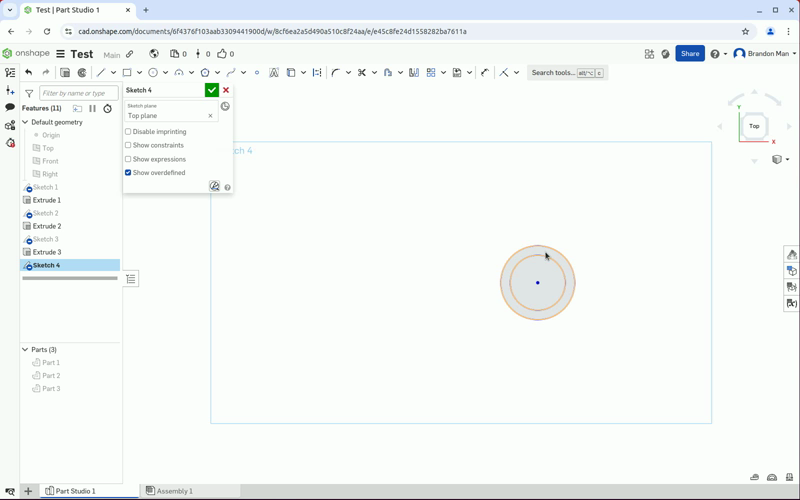
click(545, 251)
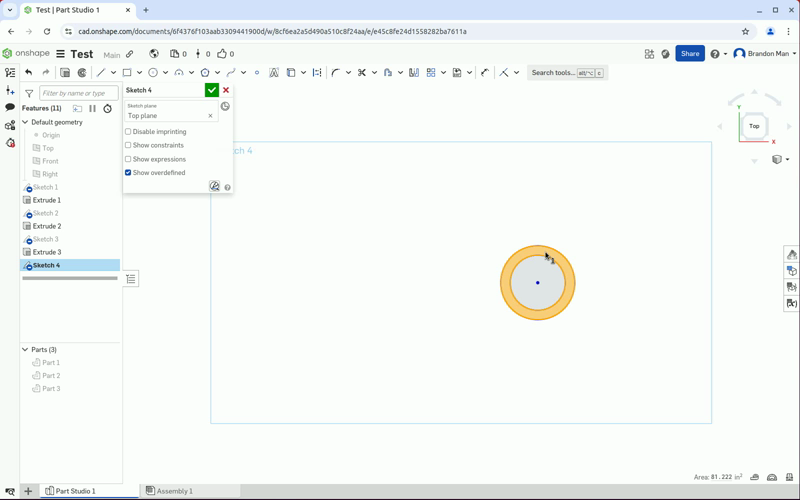
mouse_move(73, 352)
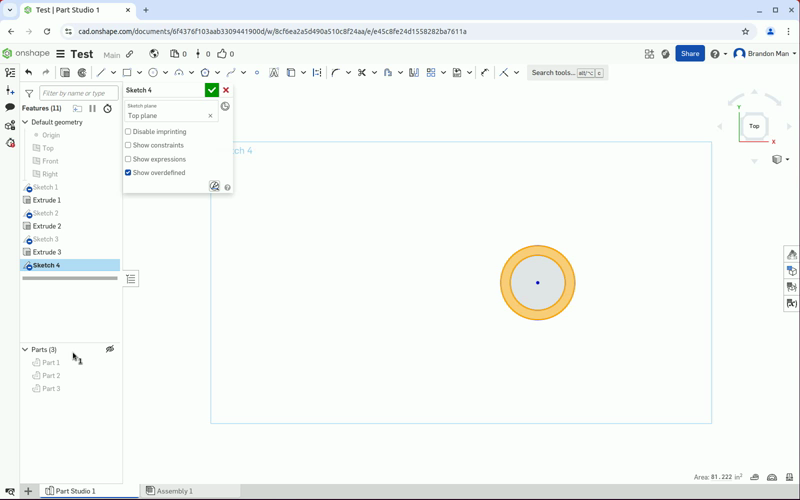
key(shift+y)
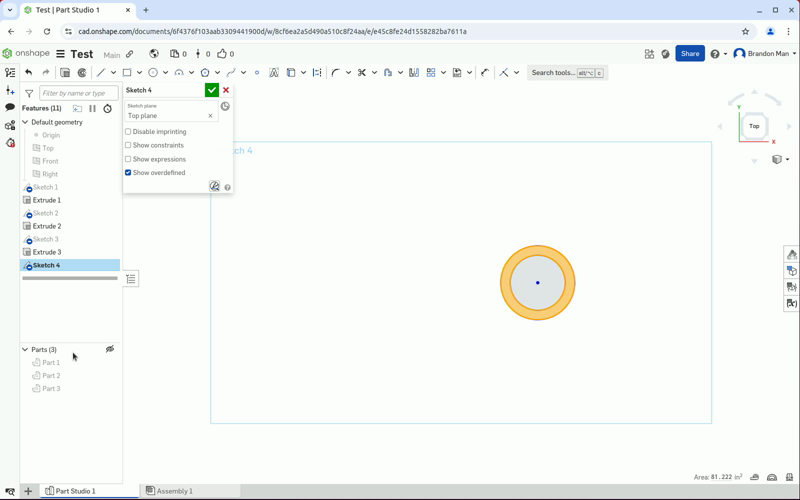
key(shift+e)
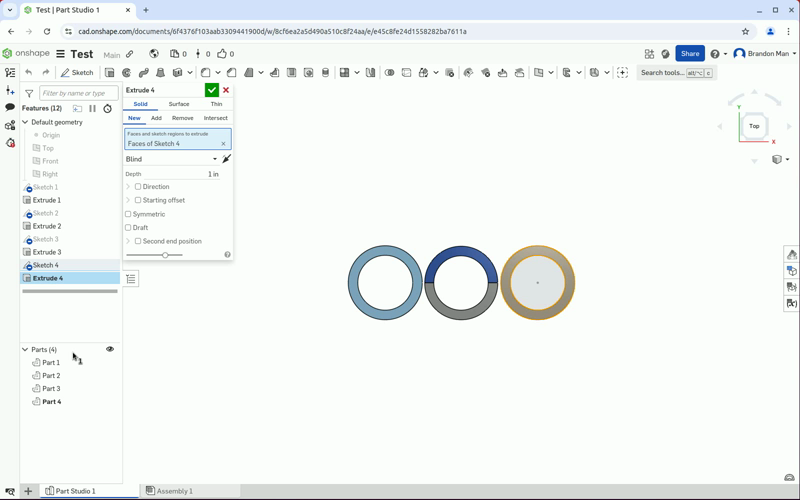
mouse_move(143, 106)
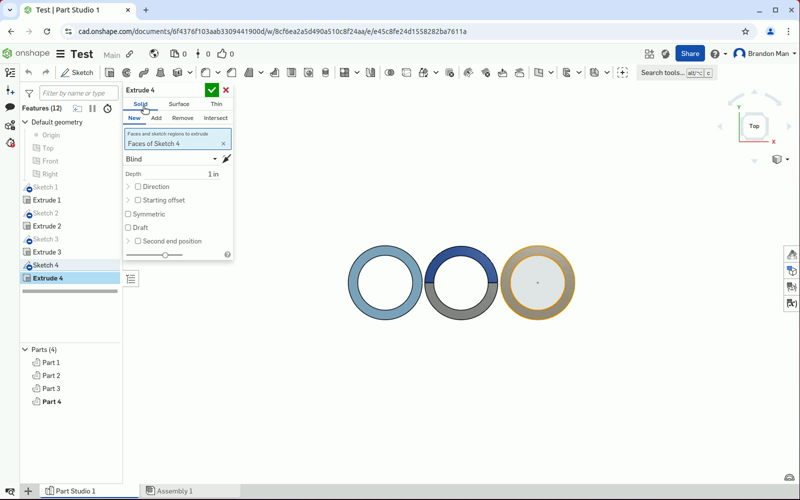
click(143, 106)
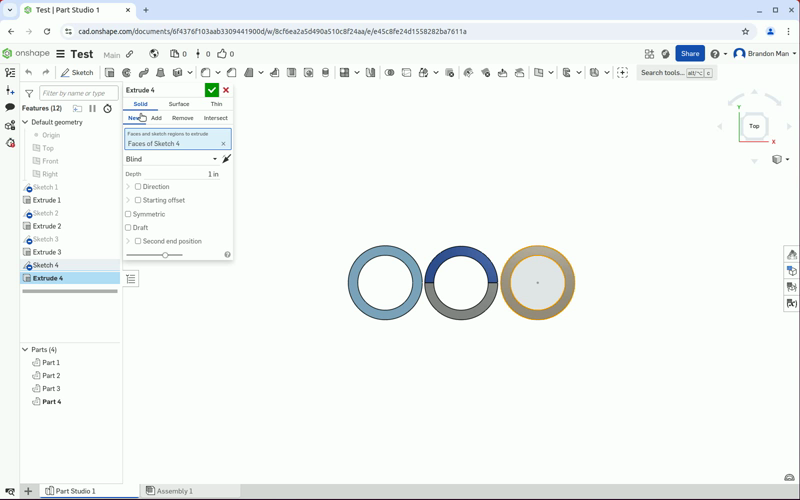
mouse_move(137, 120)
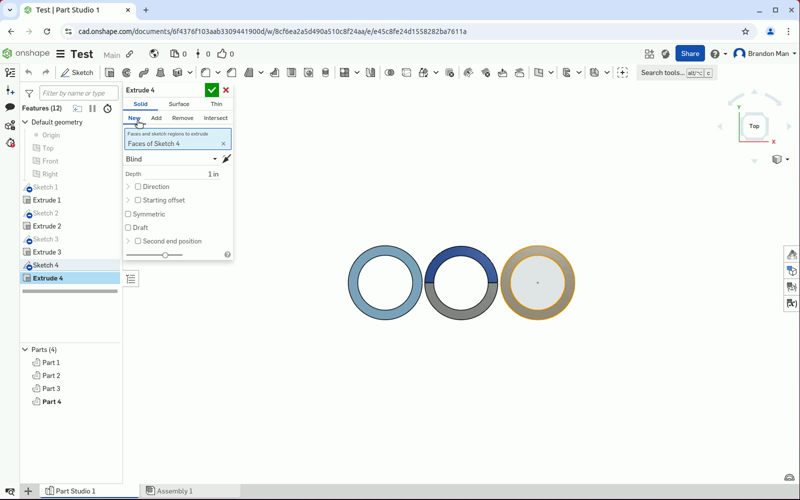
click(137, 120)
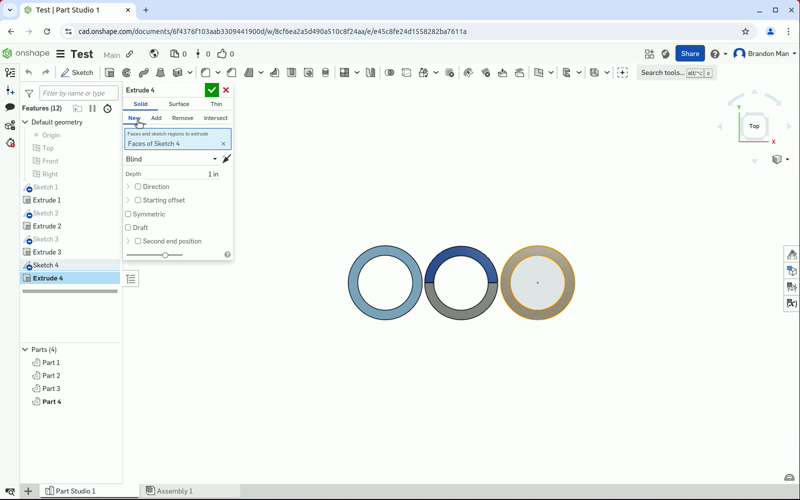
key(tab, 4)
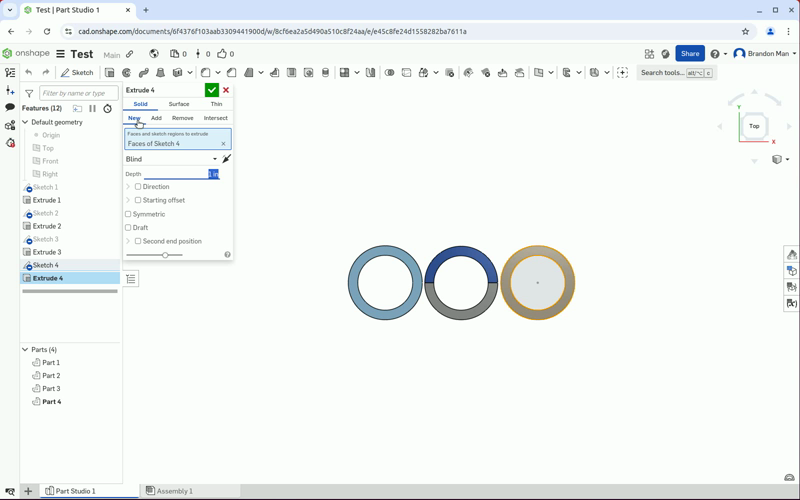
text(6.499)
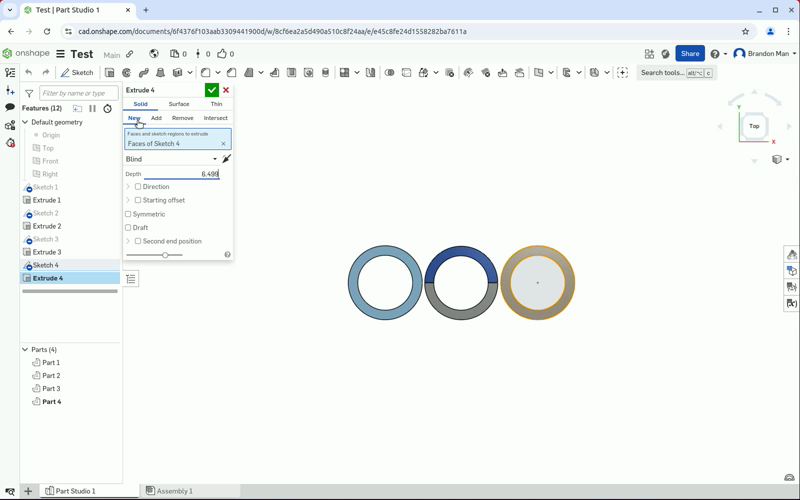
key(enter)
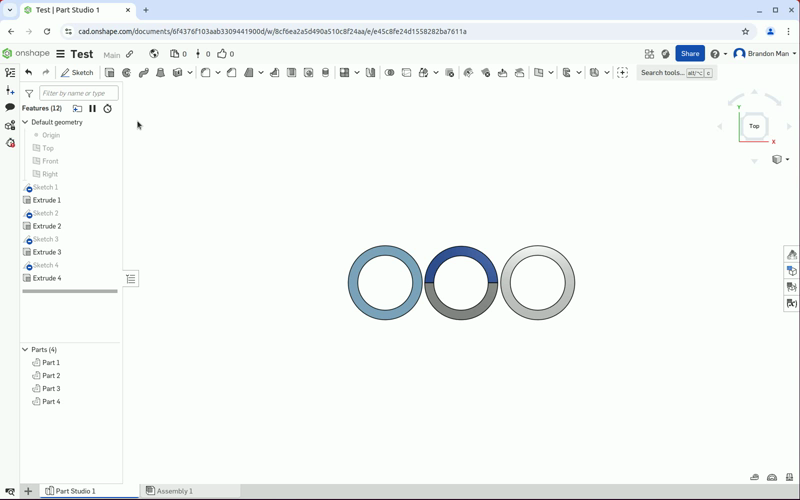
key(shift+h)
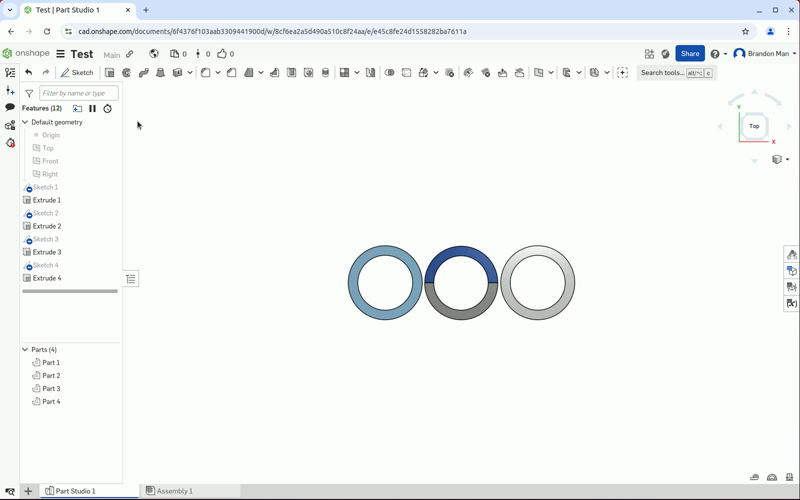
key(shift+h)
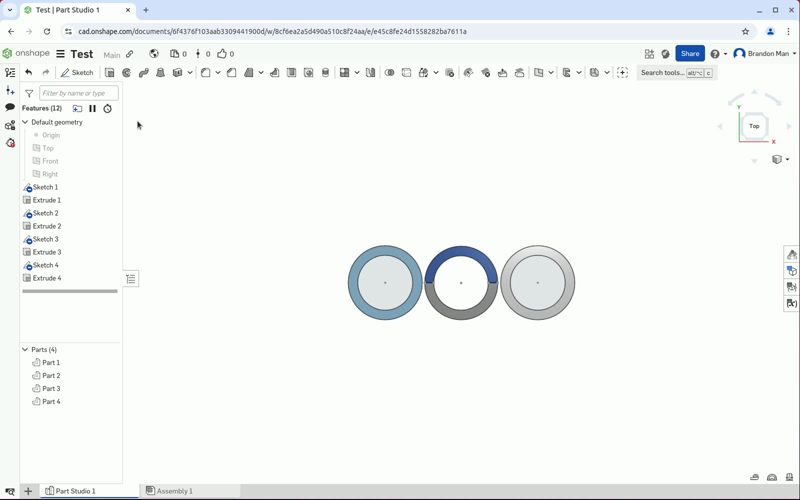
key(shift+7)
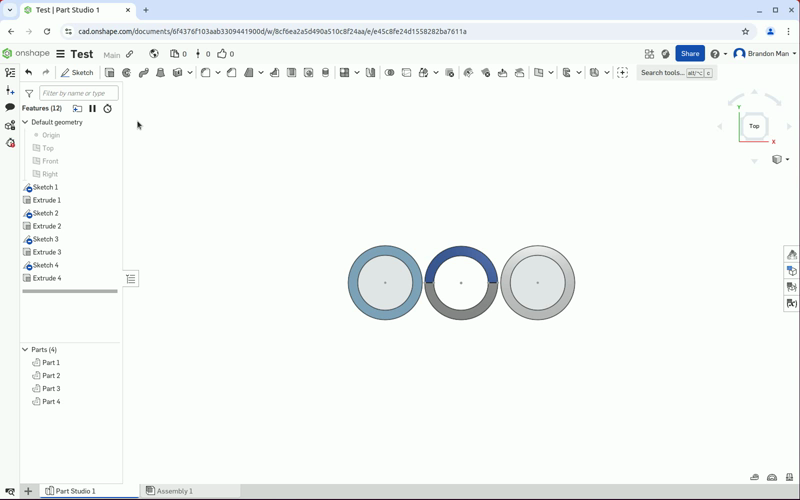
key(up, 3)
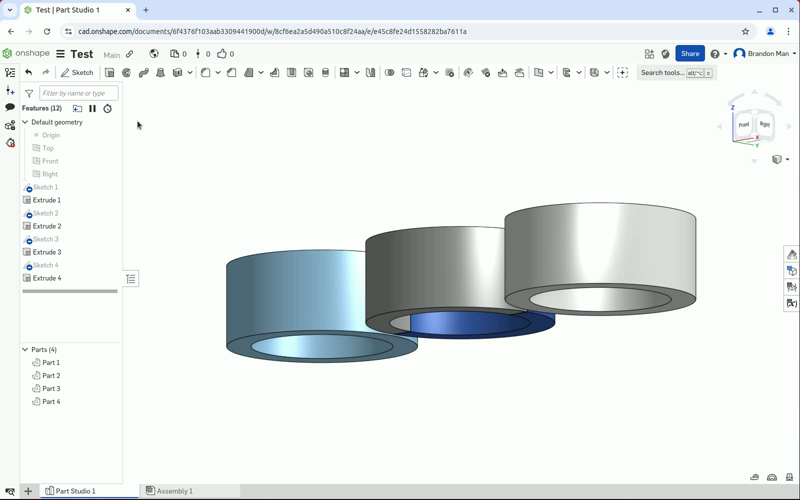
key(left, 3)
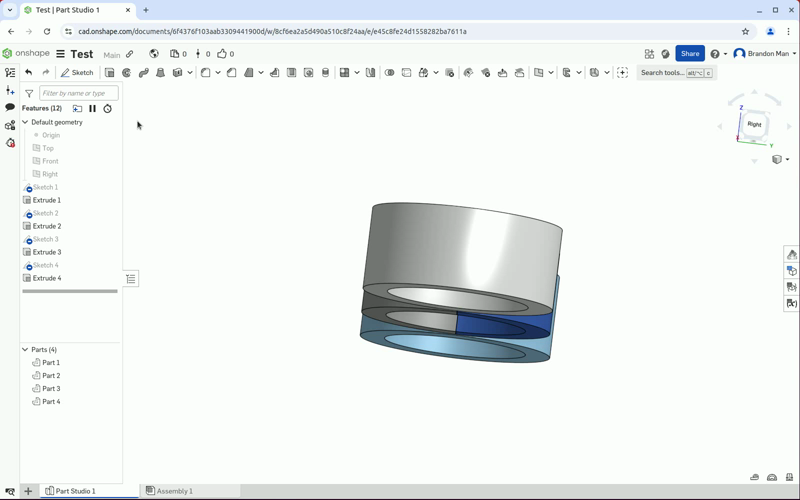
key(right, 3)
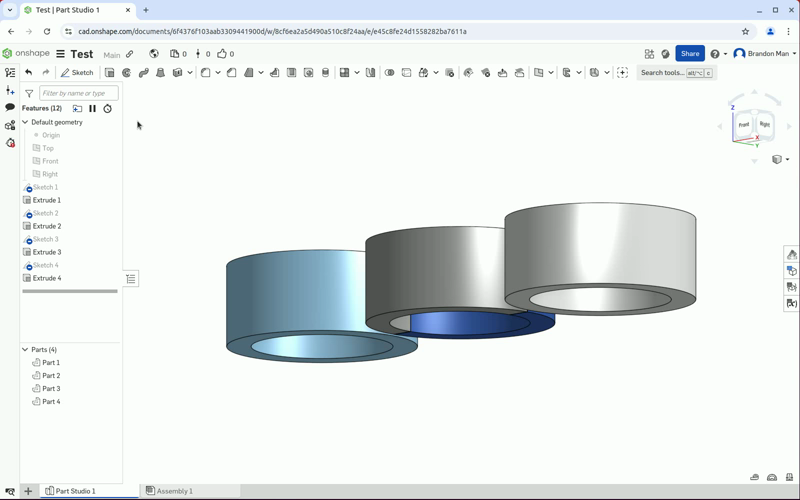
key(down, 3)
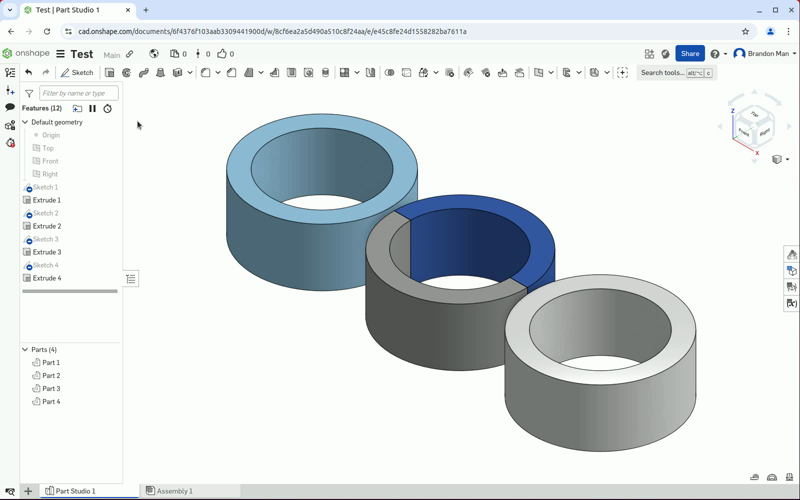
mouse_move(73, 189)
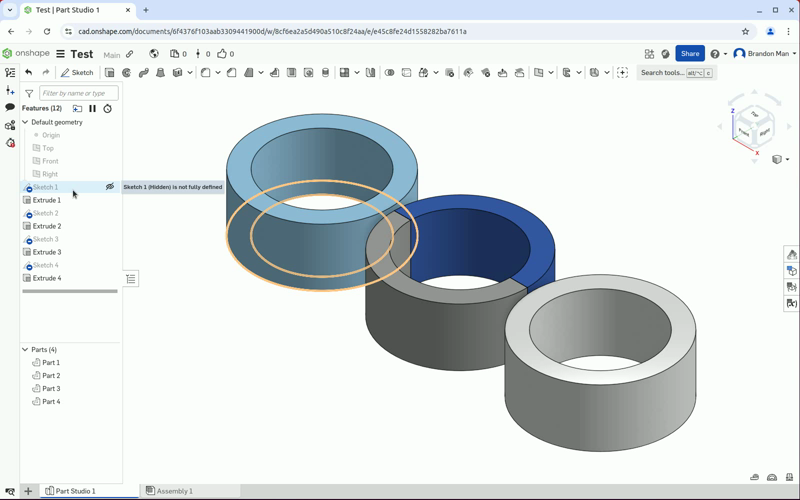
click(73, 189)